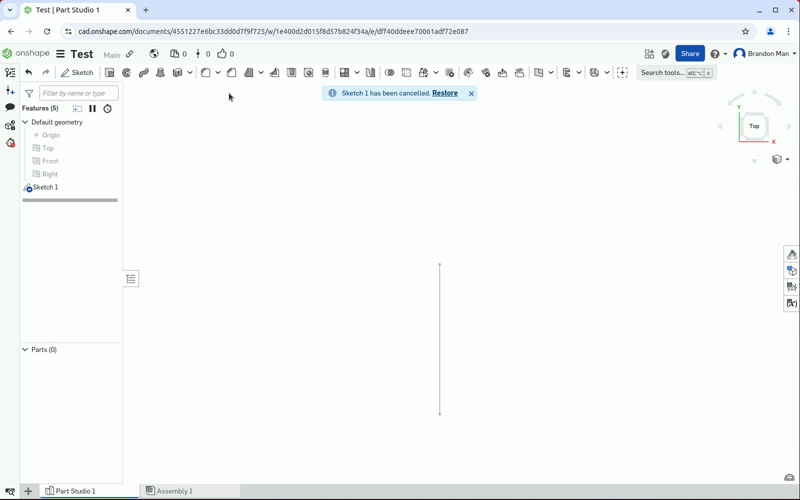
key(shift+h)
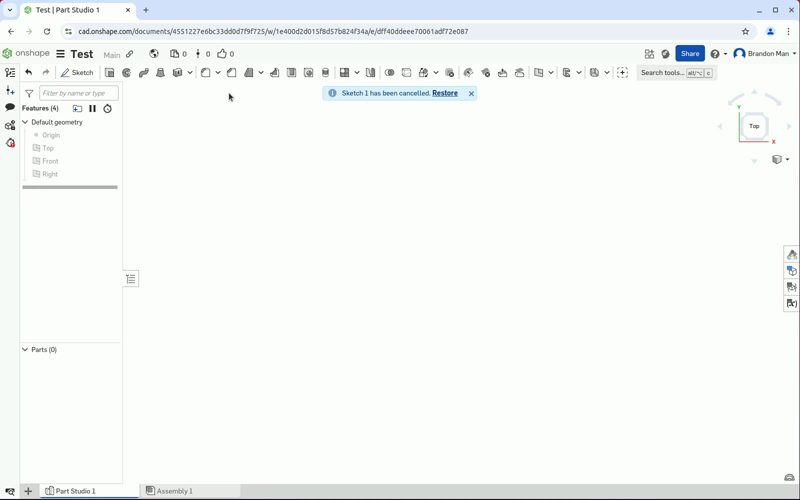
key(shift+s)
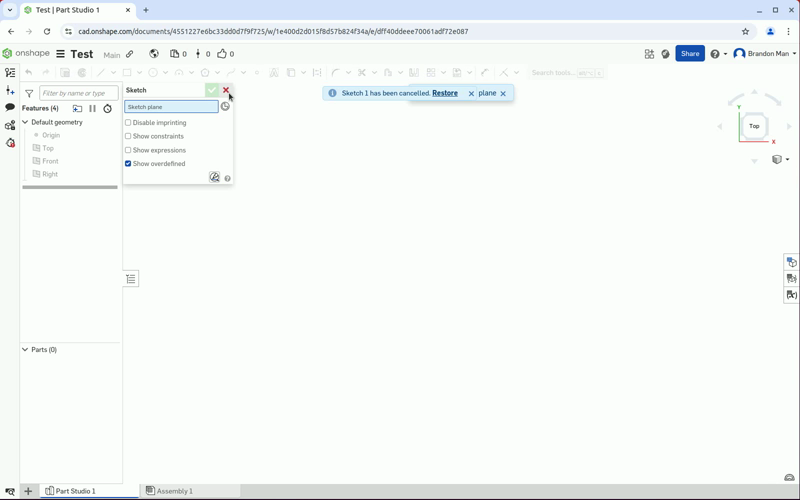
mouse_move(73, 150)
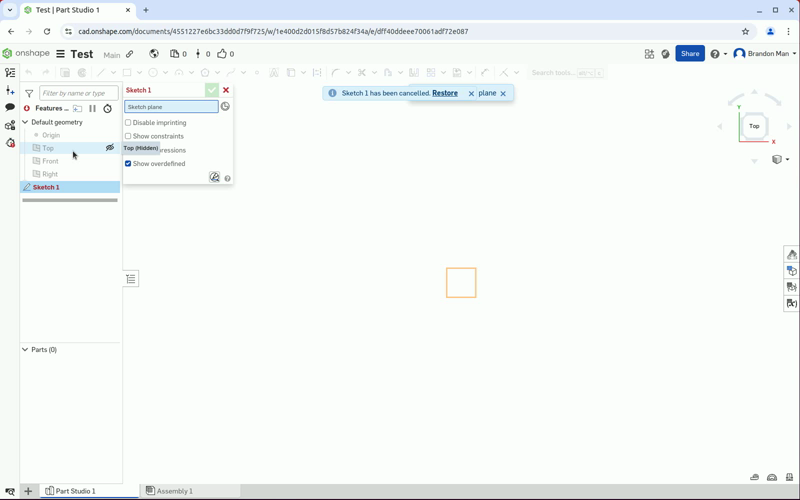
click(73, 150)
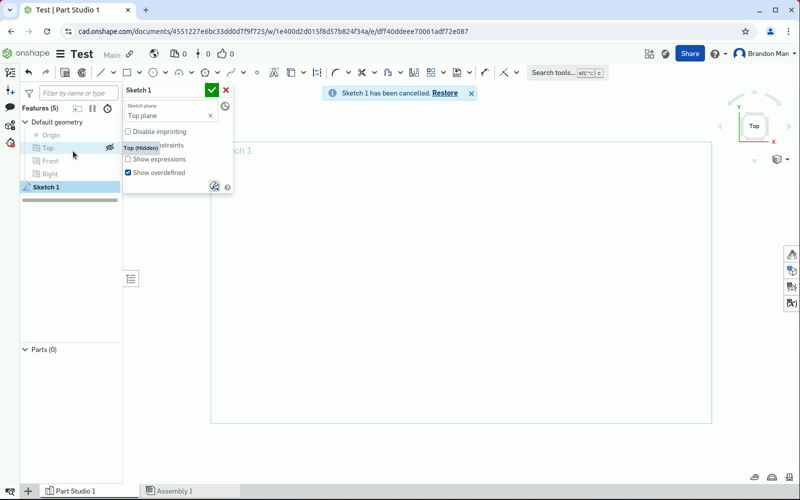
mouse_move(73, 352)
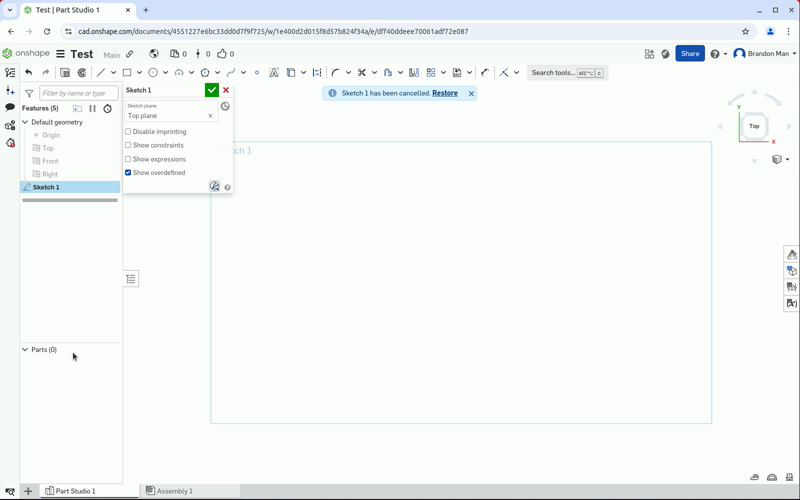
key(y)
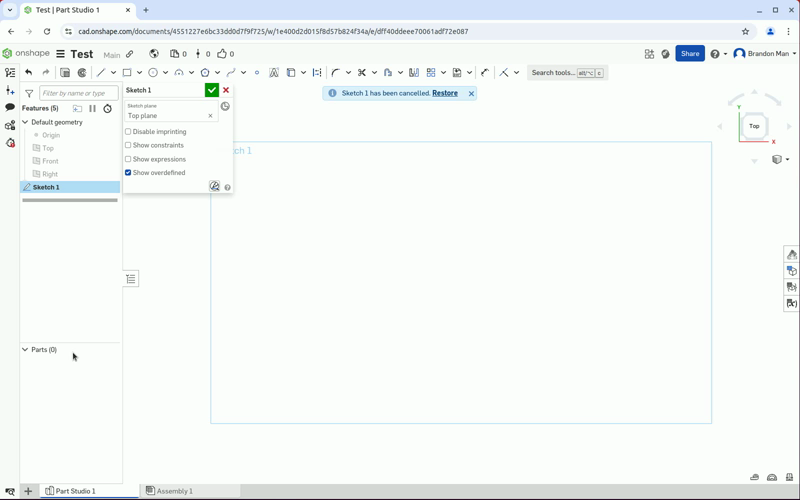
key(l)
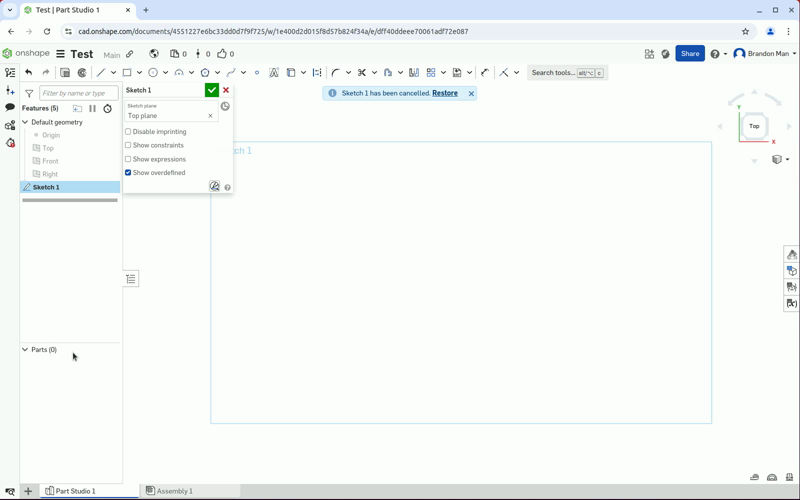
key_down(shift)
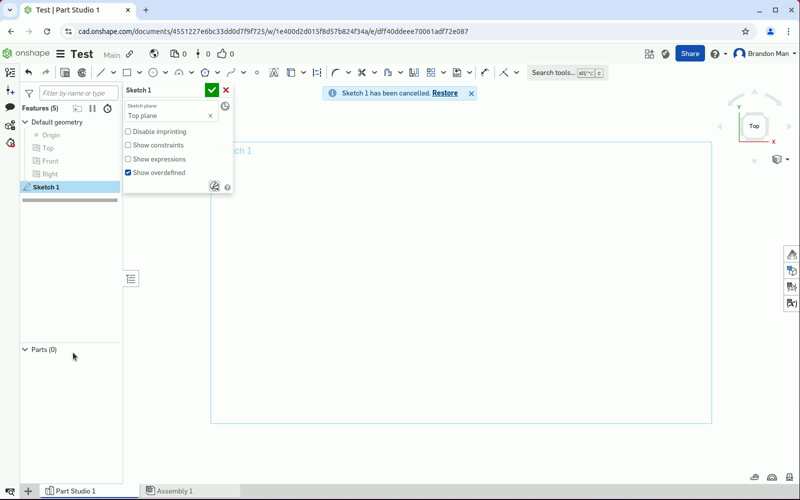
mouse_move(374, 308)
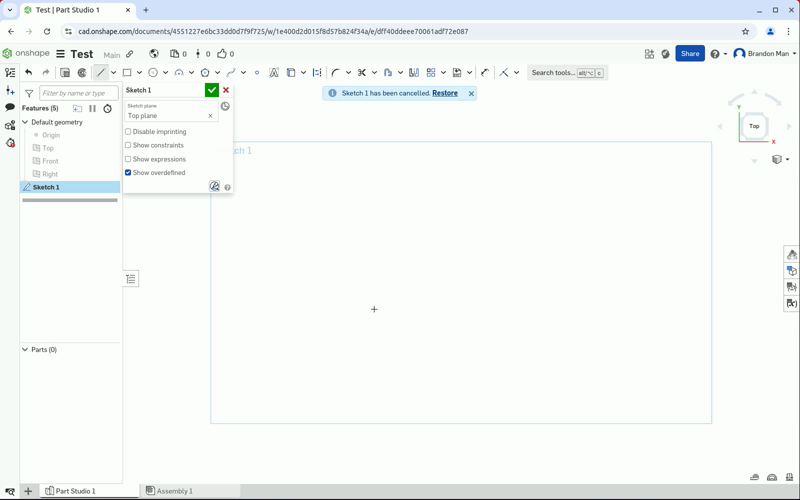
click(374, 308)
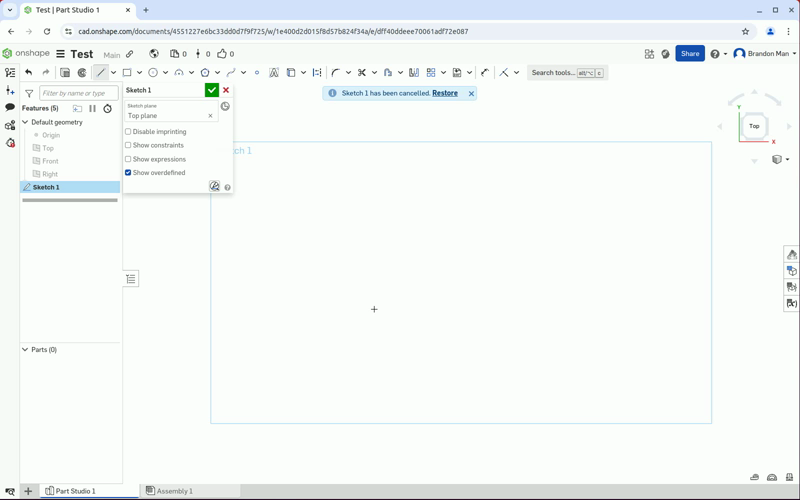
key_up(shift)
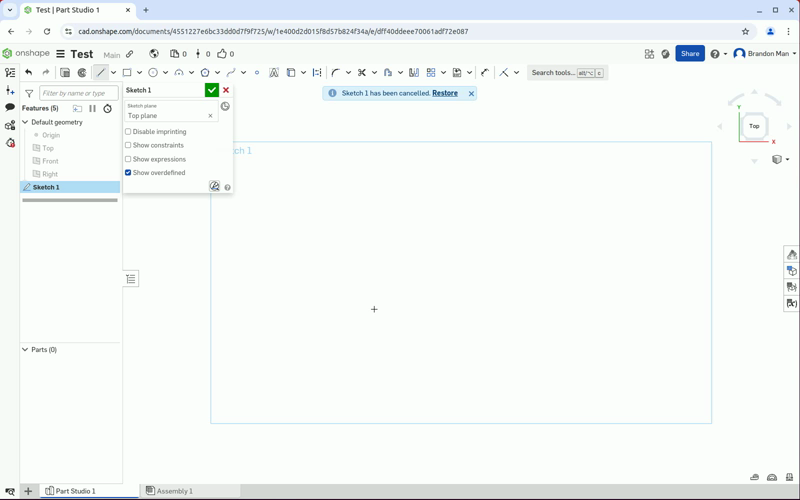
key_down(shift)
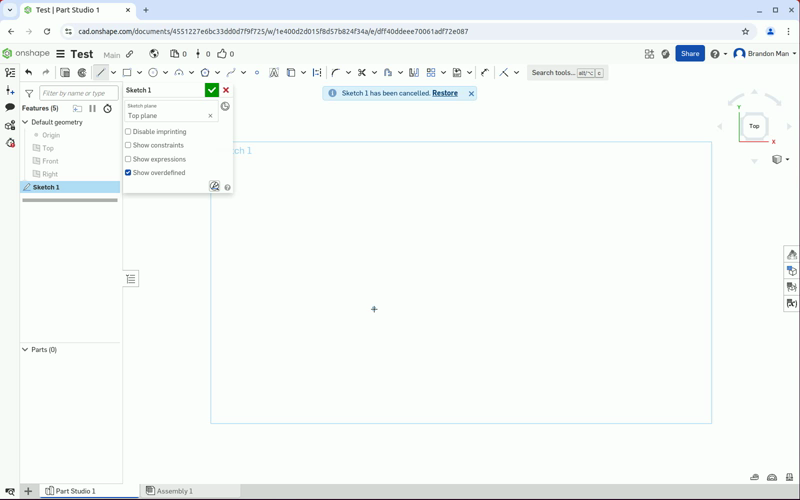
mouse_move(545, 308)
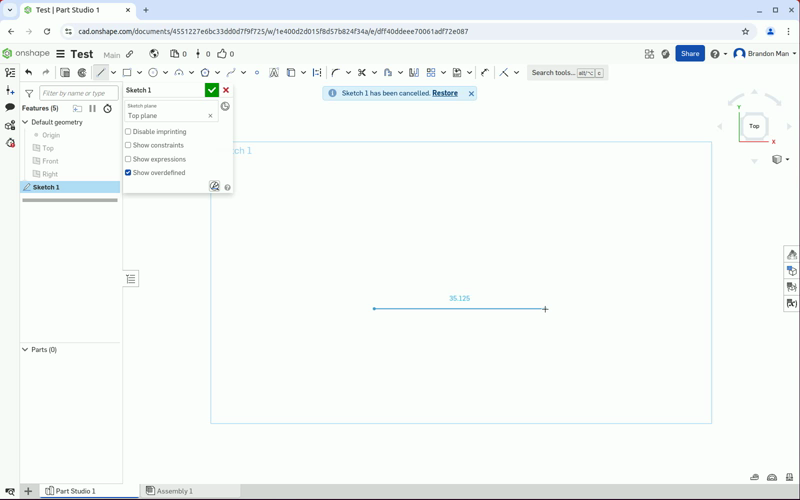
click(545, 308)
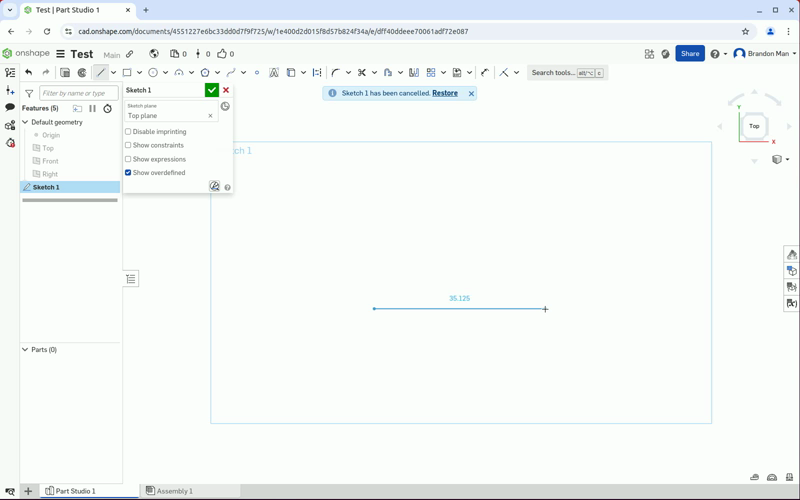
key_up(shift)
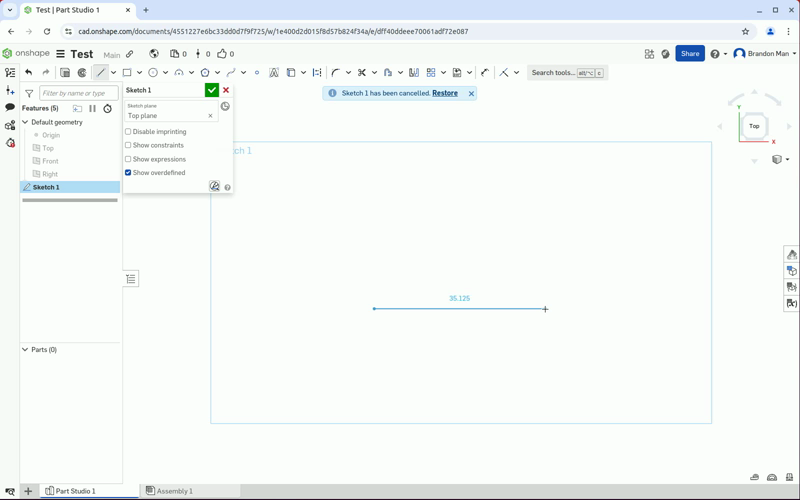
key(esc)
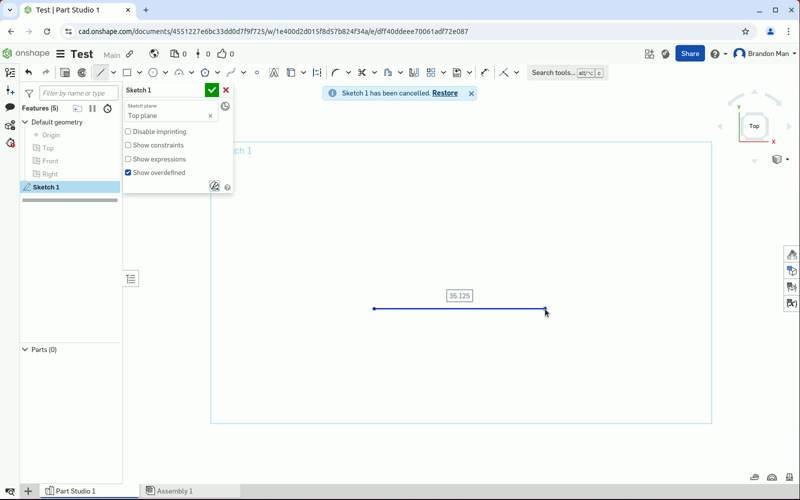
key(a)
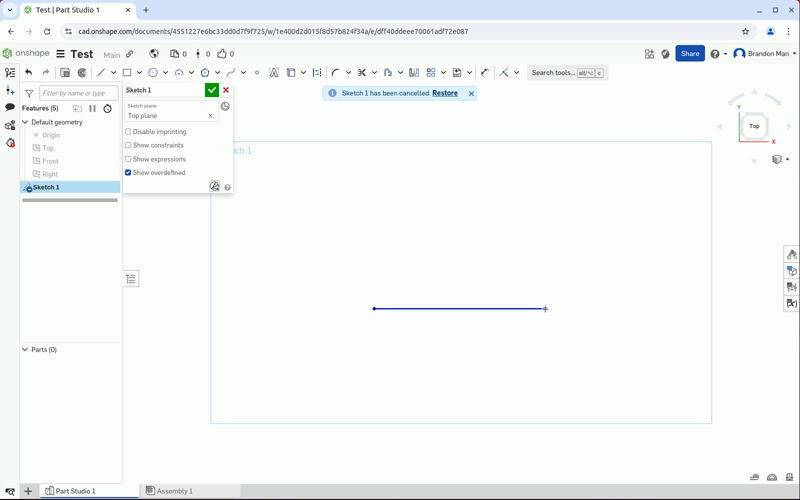
mouse_move(545, 308)
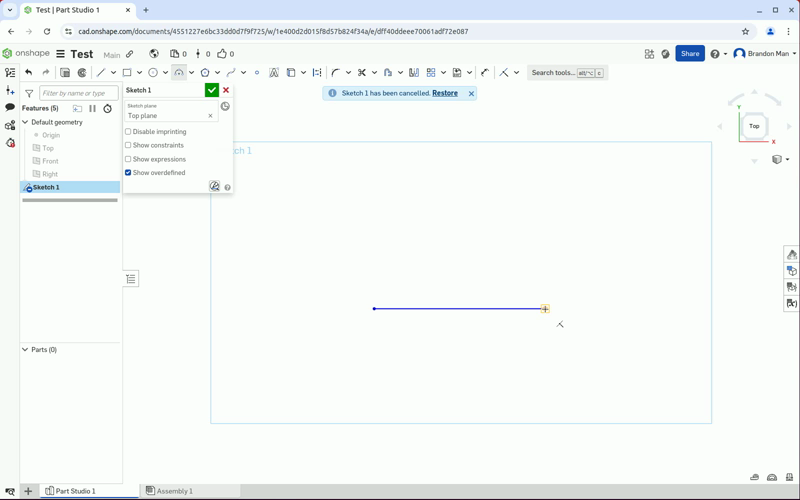
click(545, 308)
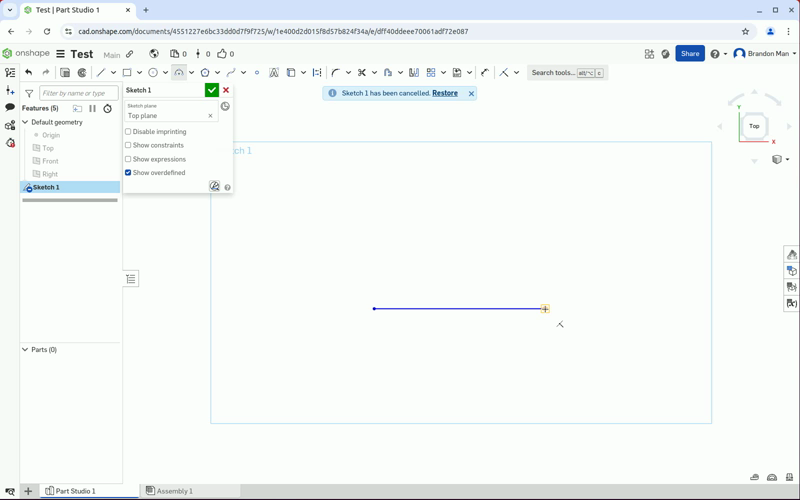
key_down(shift)
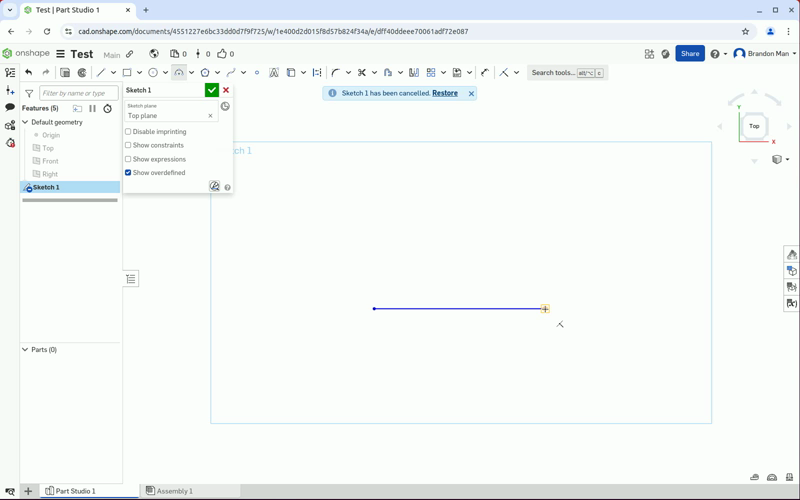
mouse_move(545, 256)
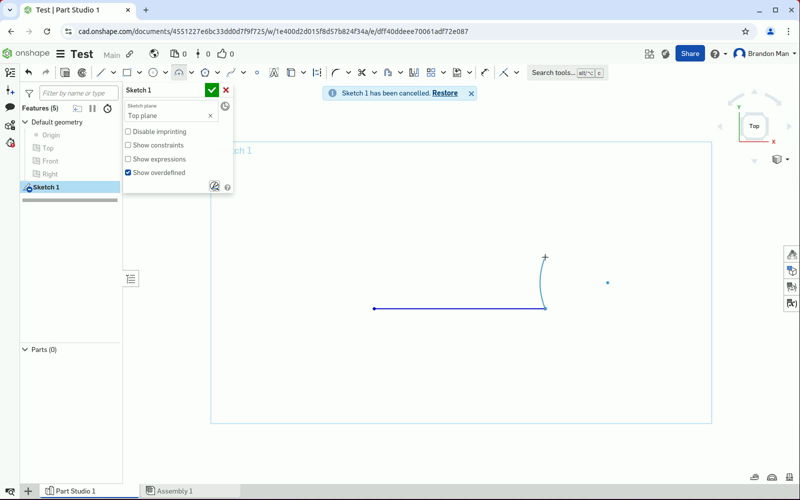
click(545, 256)
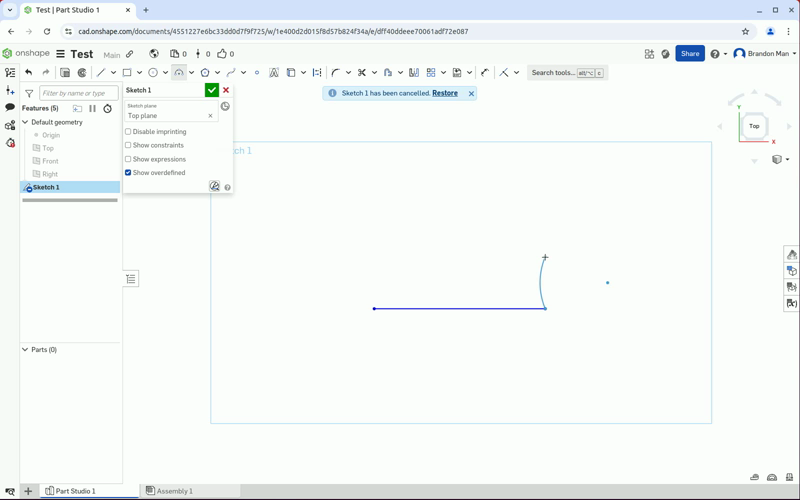
mouse_move(571, 282)
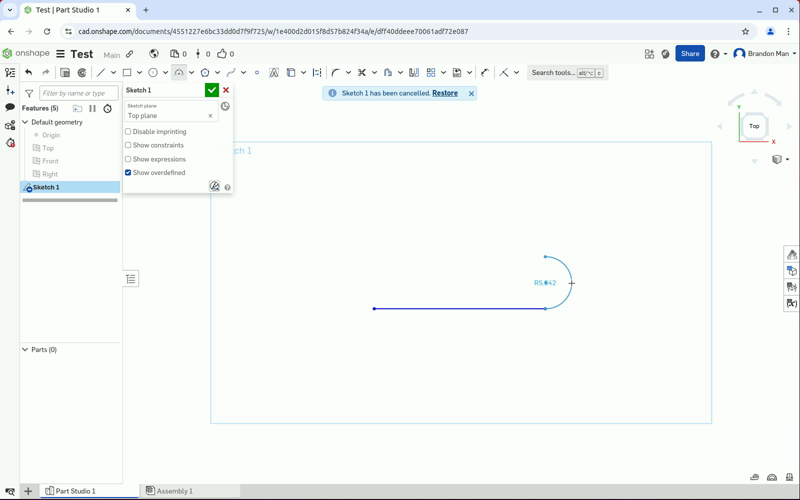
click(571, 282)
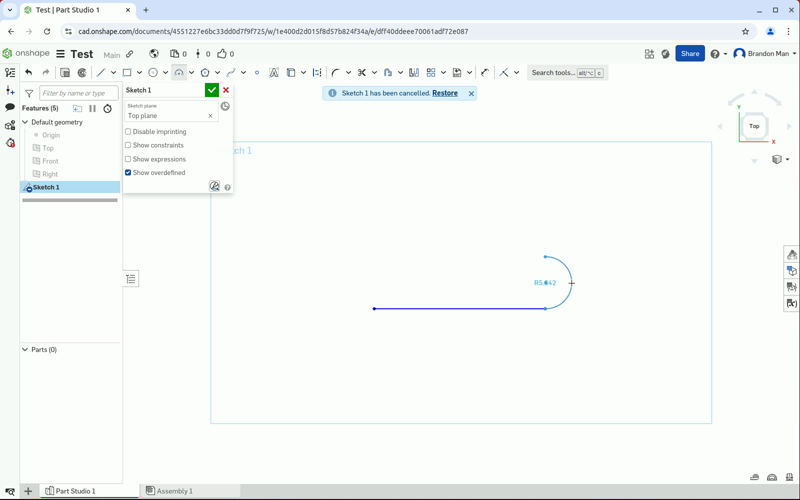
key_up(shift)
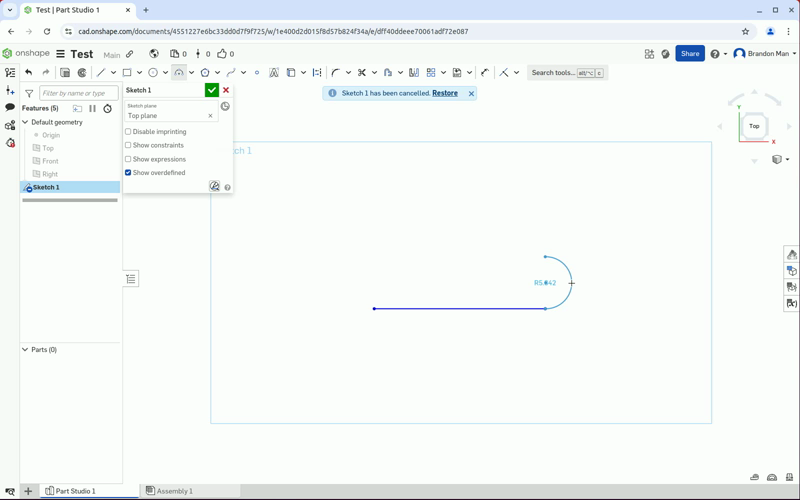
key(esc)
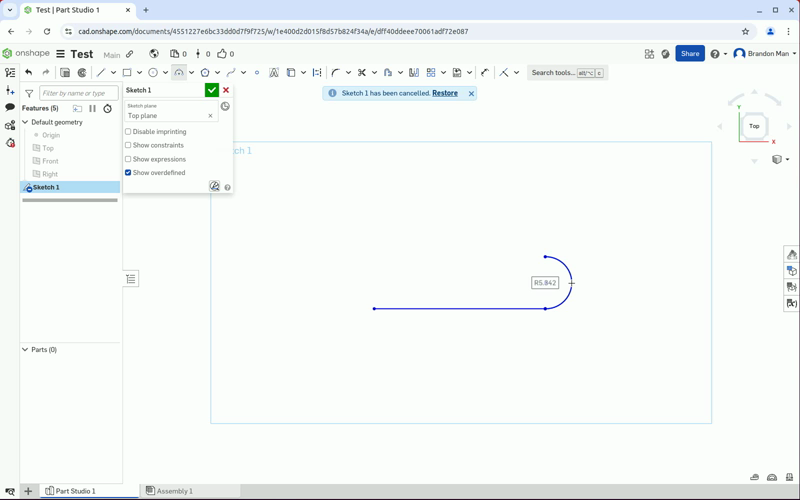
key(l)
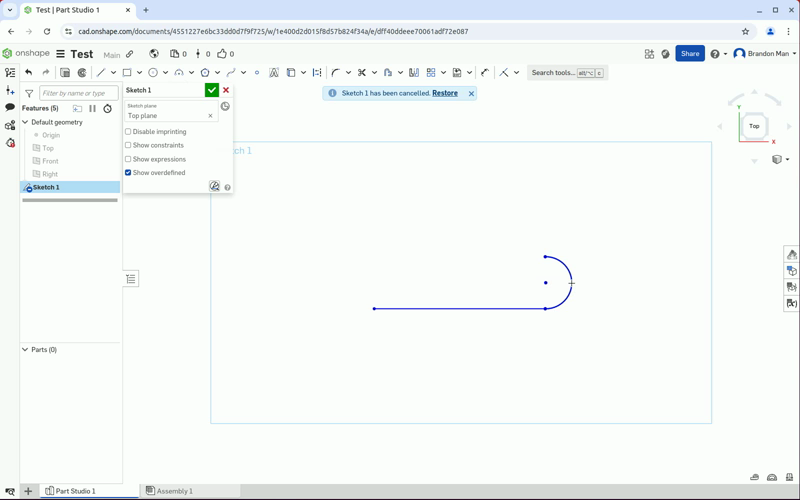
mouse_move(545, 256)
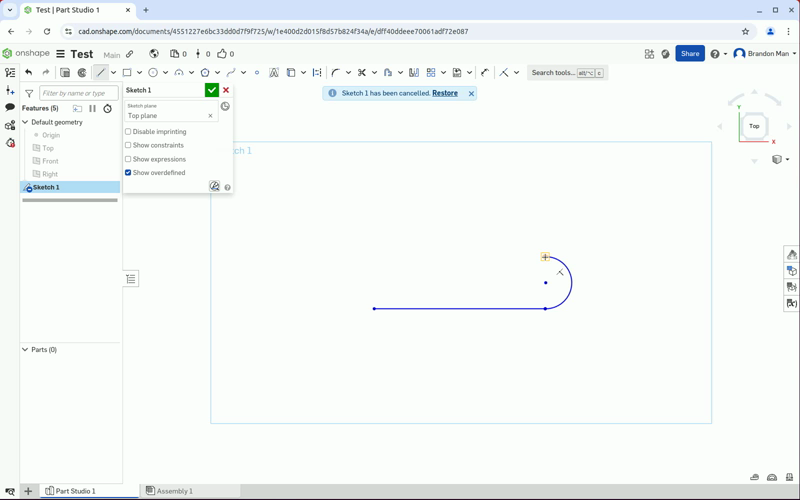
click(545, 256)
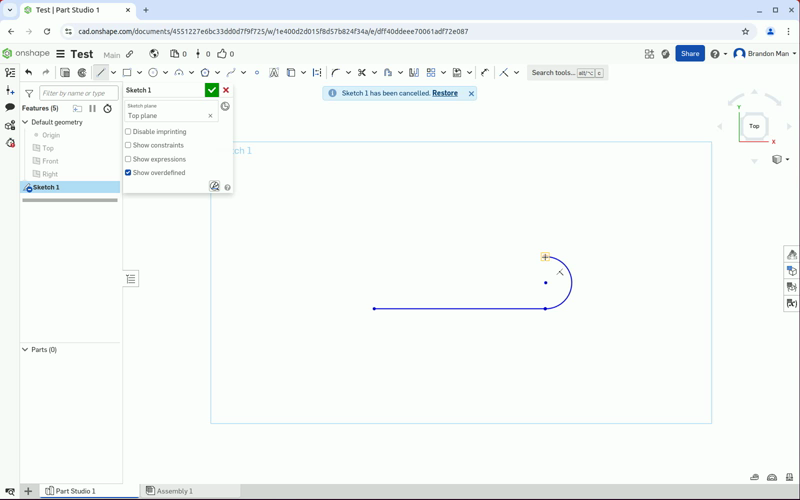
key_down(shift)
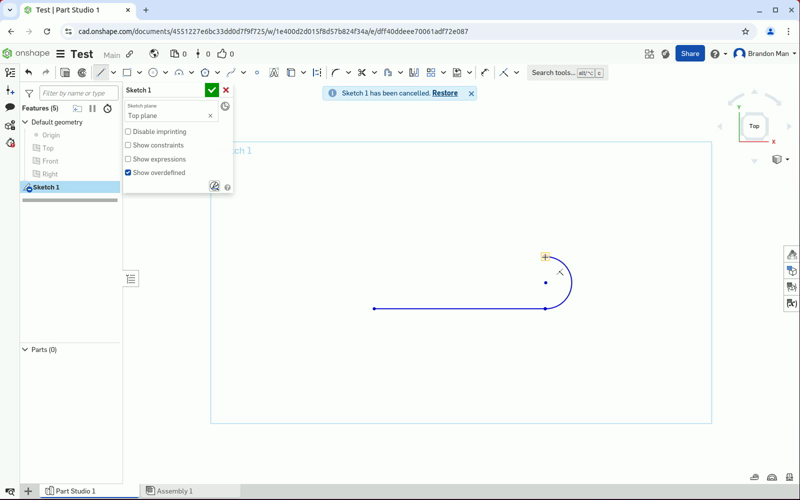
mouse_move(374, 256)
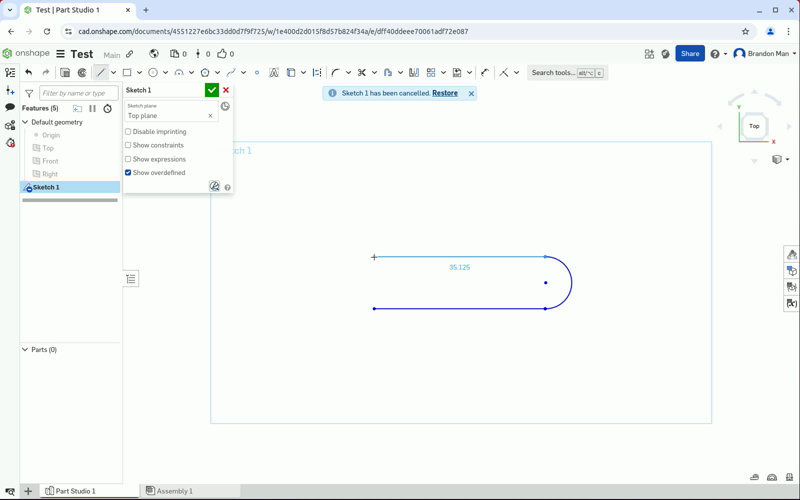
click(374, 256)
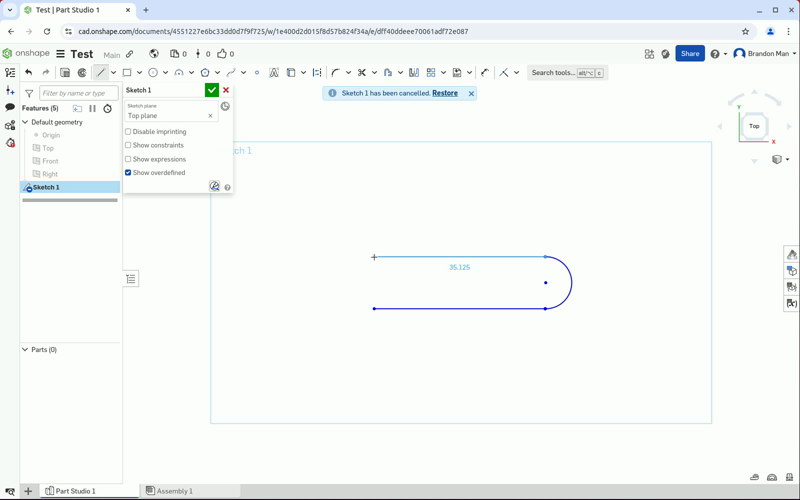
key_up(shift)
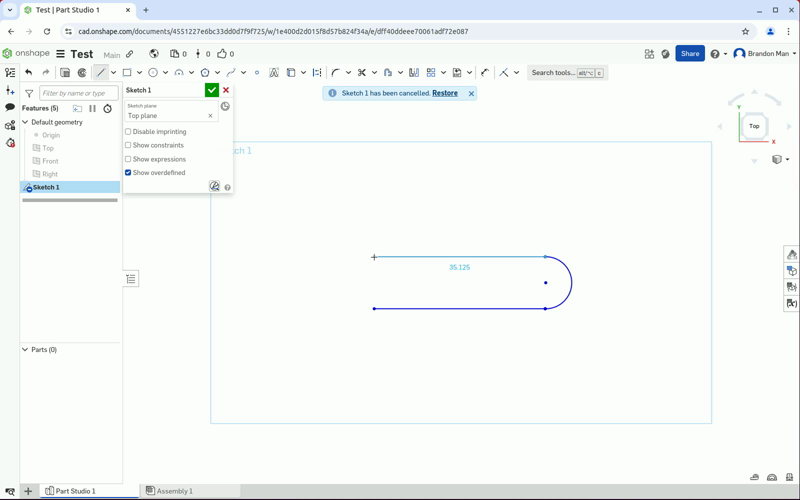
key(esc)
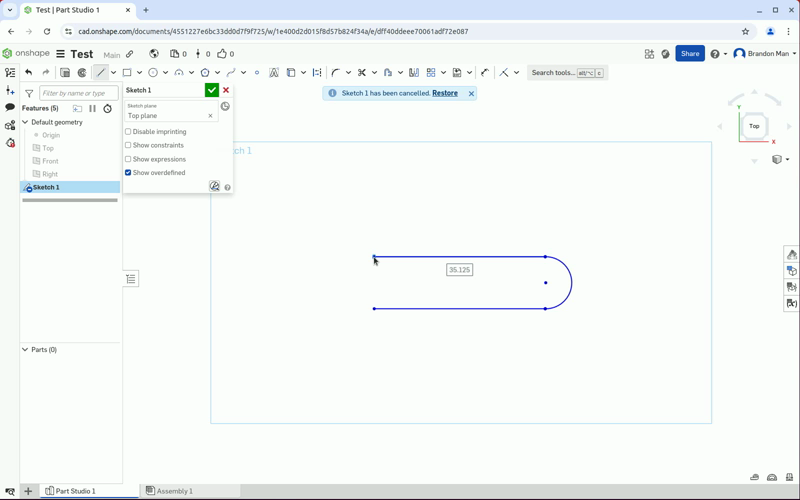
key(a)
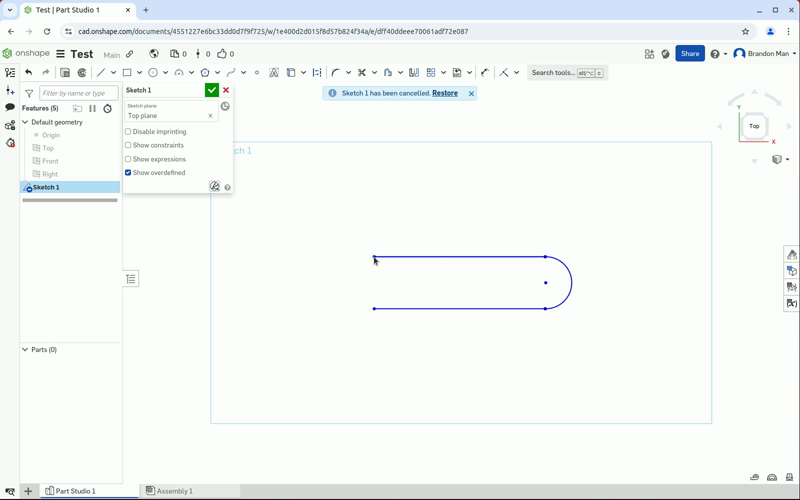
mouse_move(374, 256)
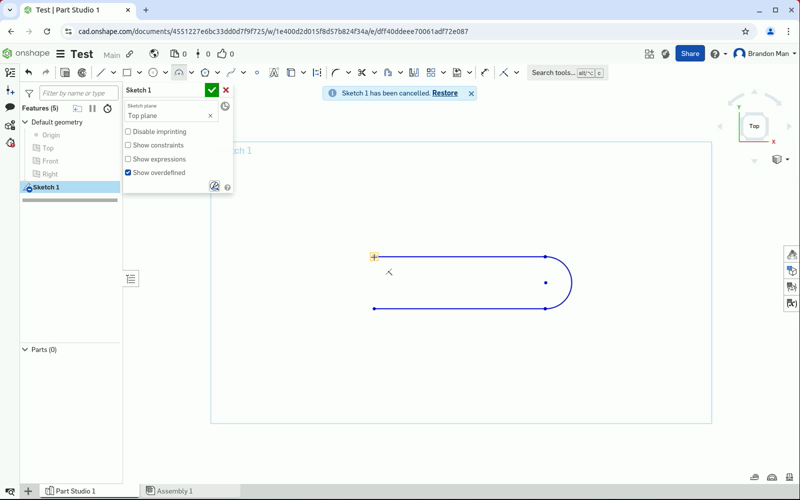
click(374, 256)
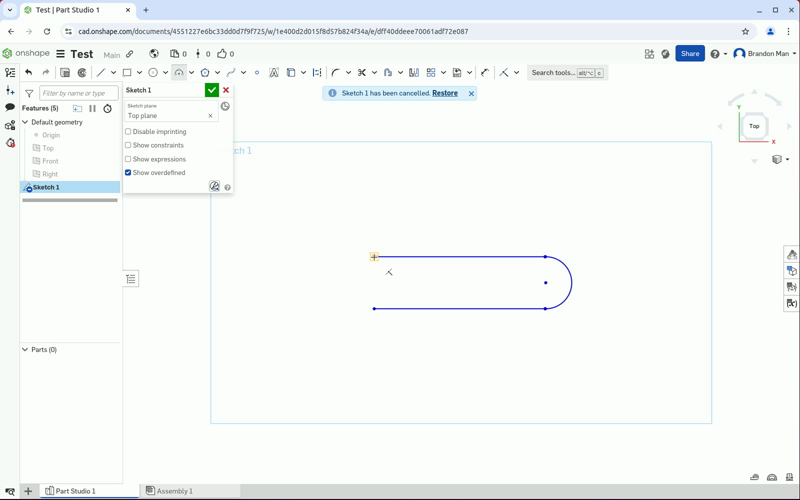
mouse_move(374, 308)
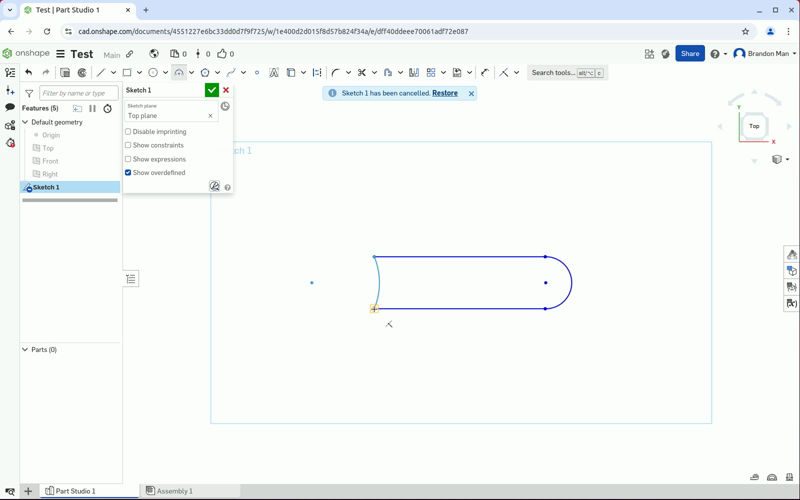
click(374, 308)
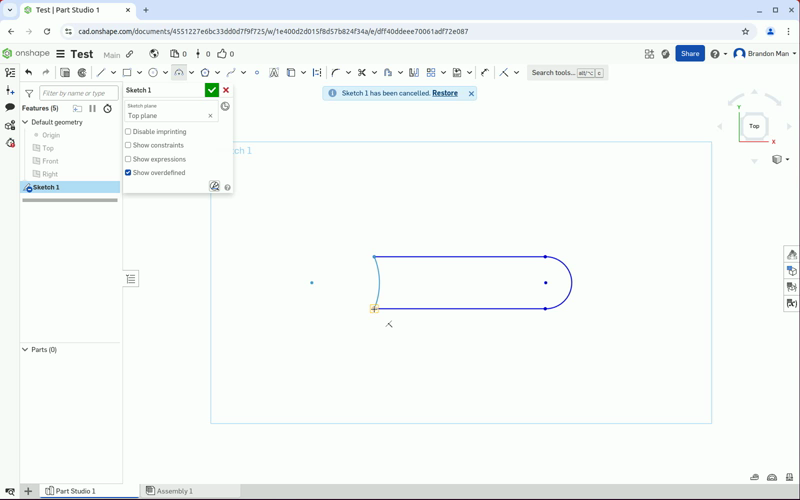
key_down(shift)
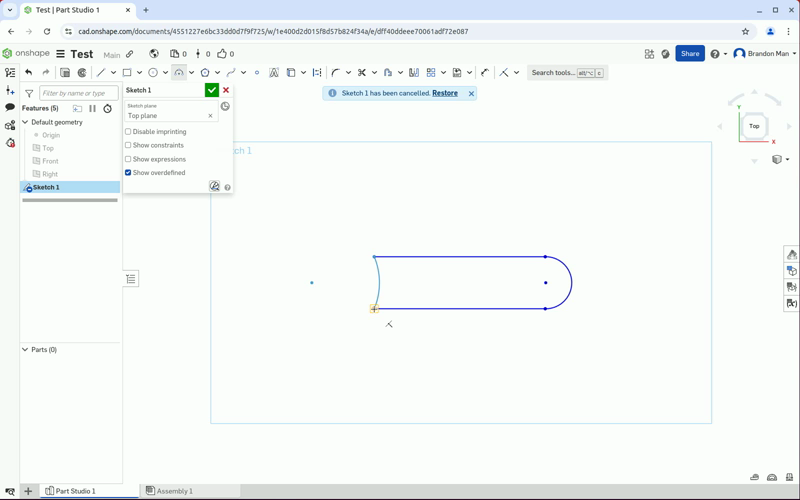
mouse_move(347, 282)
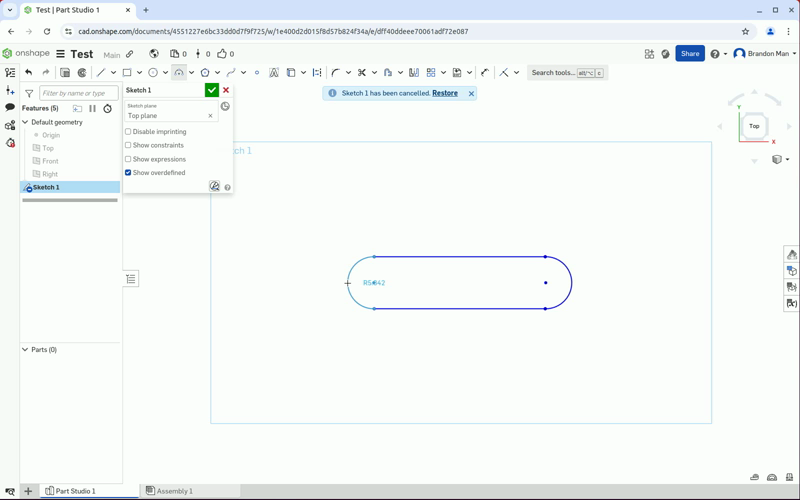
click(347, 282)
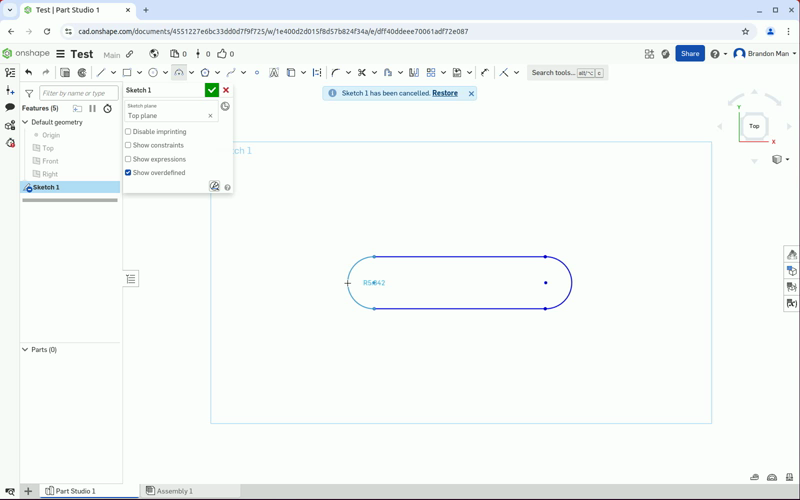
key_up(shift)
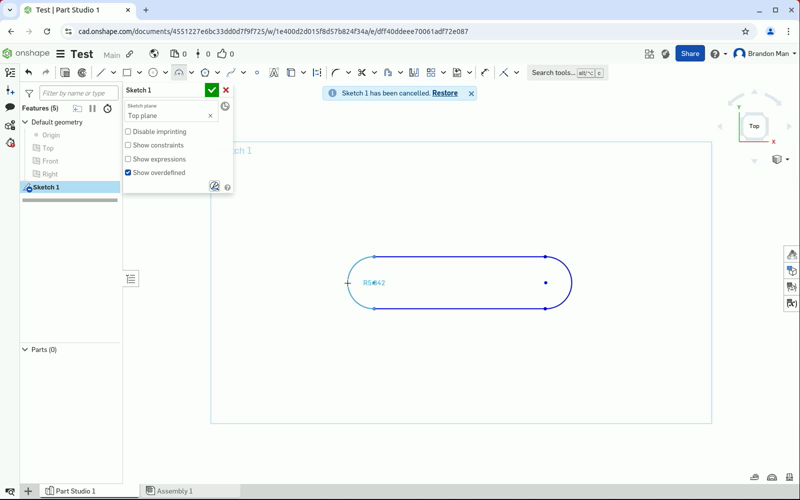
key(esc)
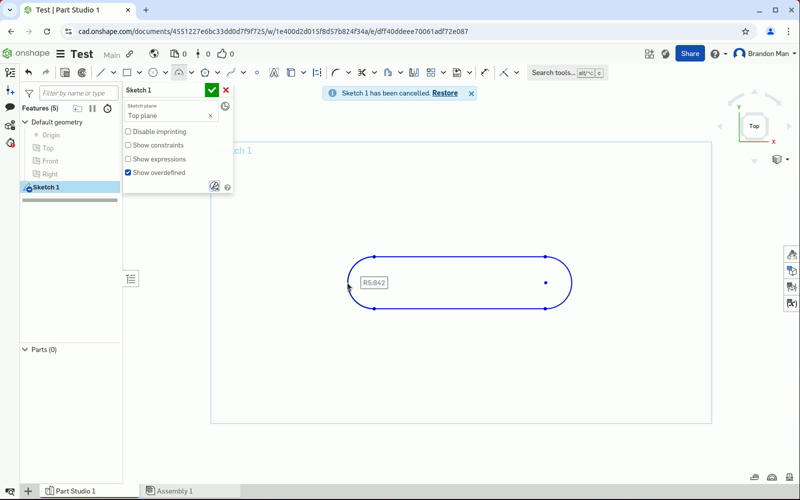
mouse_move(501, 279)
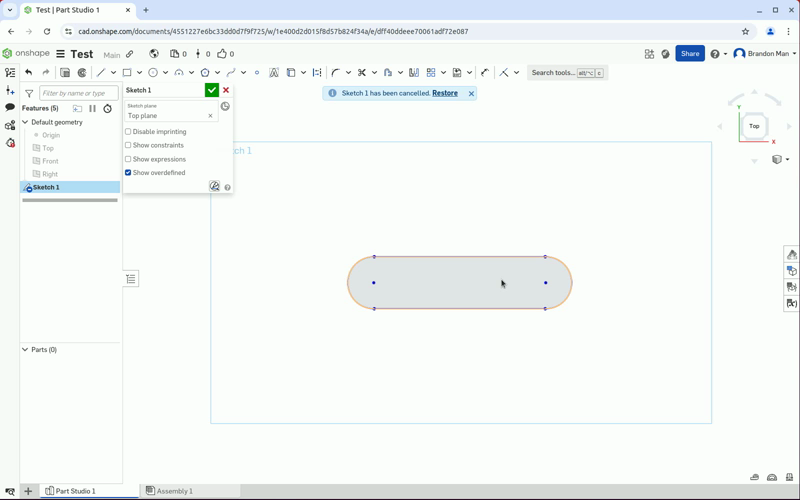
click(501, 279)
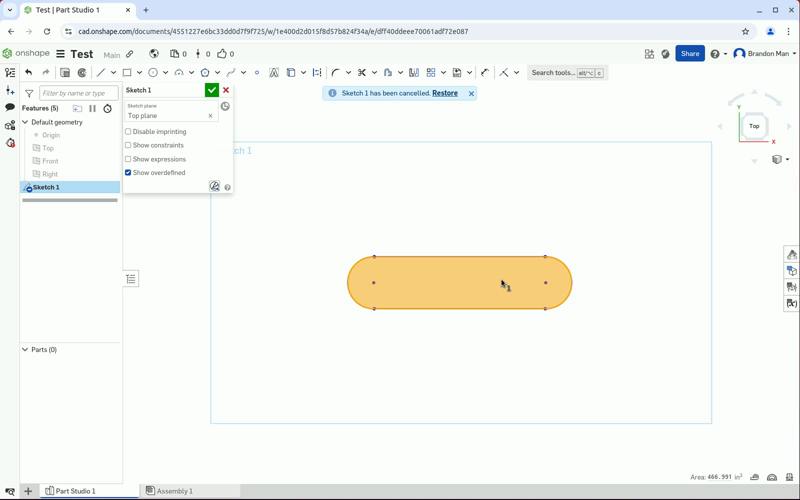
mouse_move(73, 352)
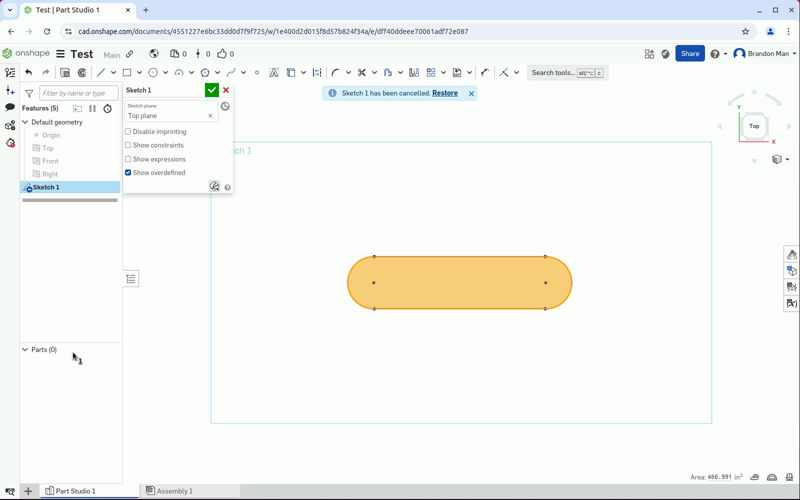
key(shift+y)
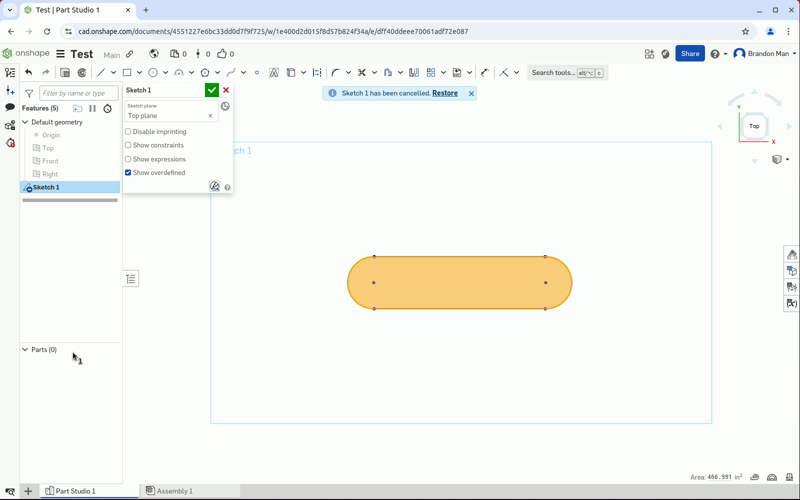
key(shift+e)
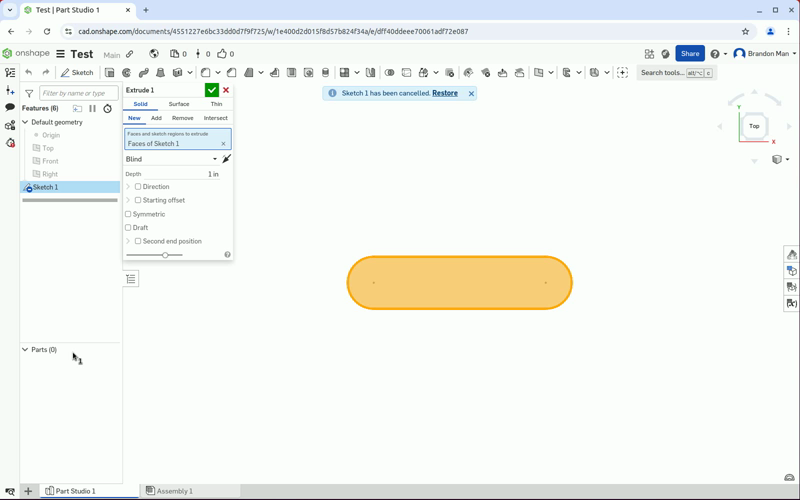
mouse_move(143, 106)
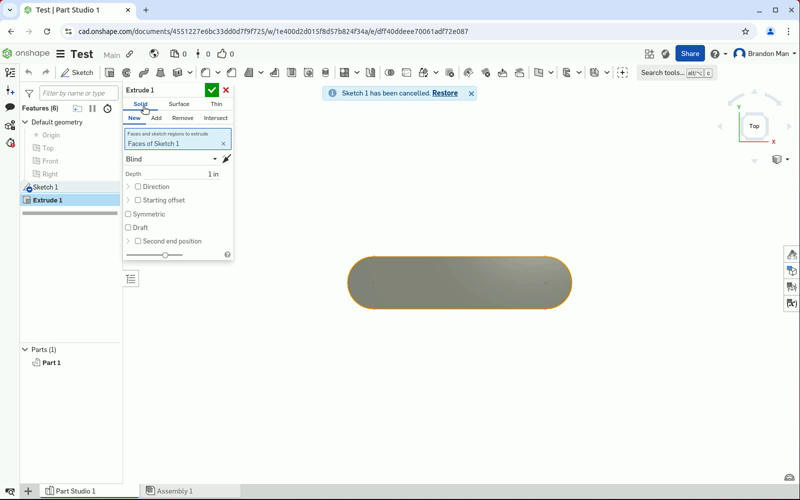
click(143, 106)
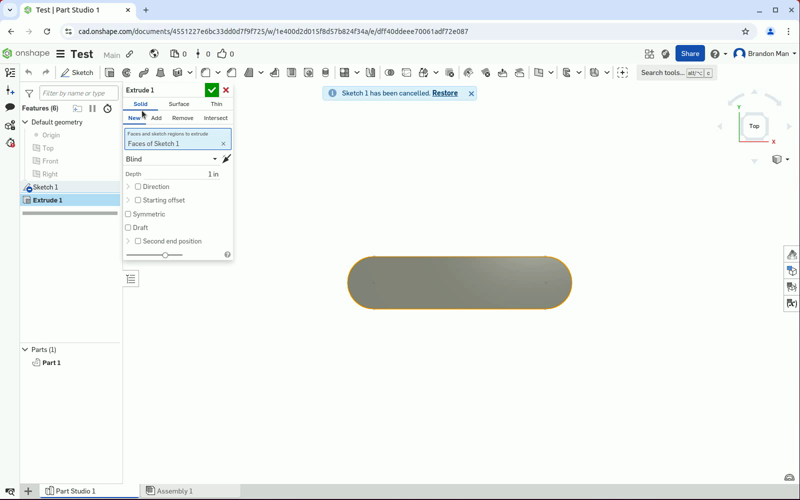
mouse_move(137, 120)
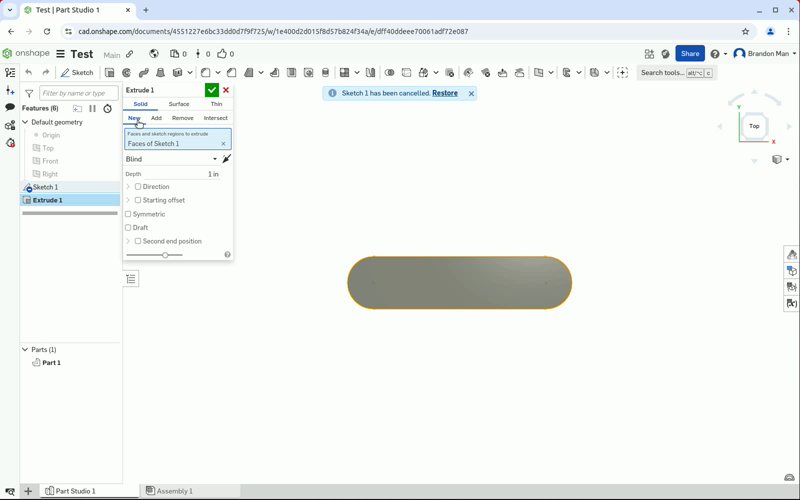
click(137, 120)
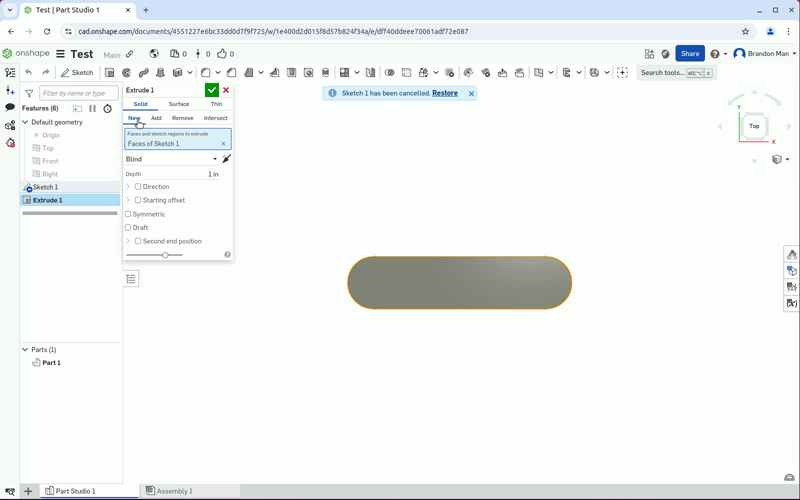
key(tab, 4)
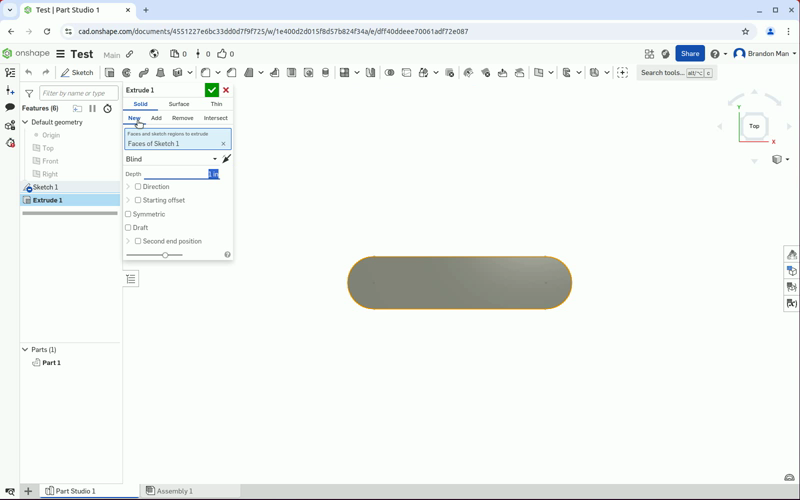
text(11.795)
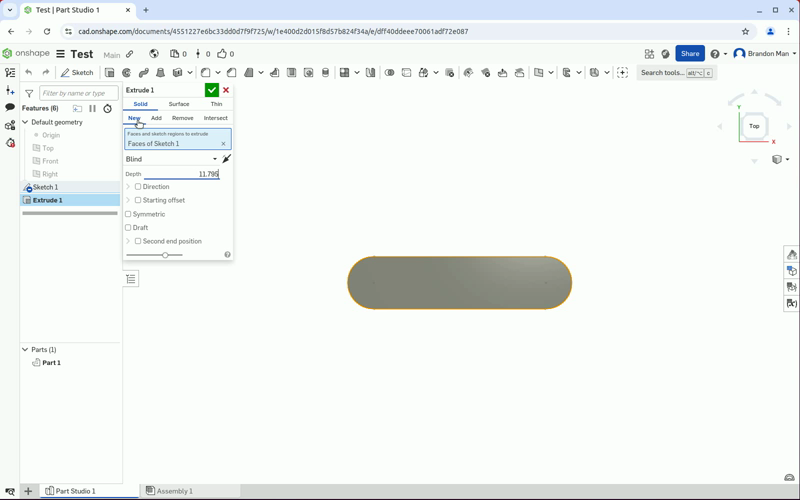
key(enter)
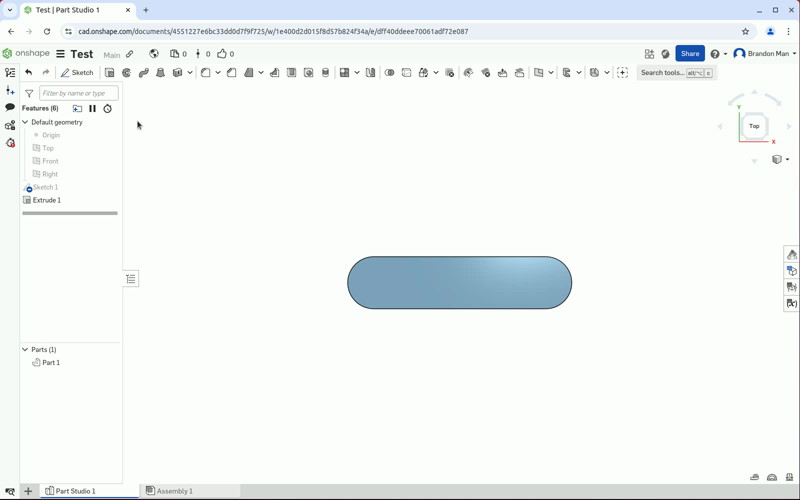
key(shift+h)
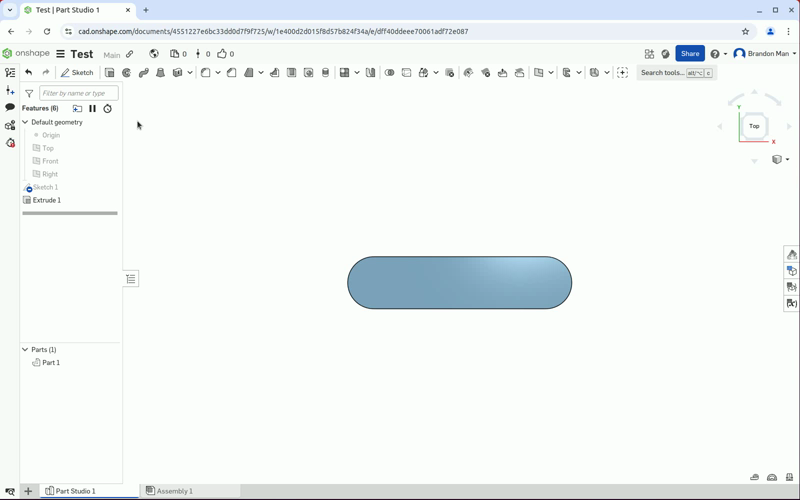
key(shift+h)
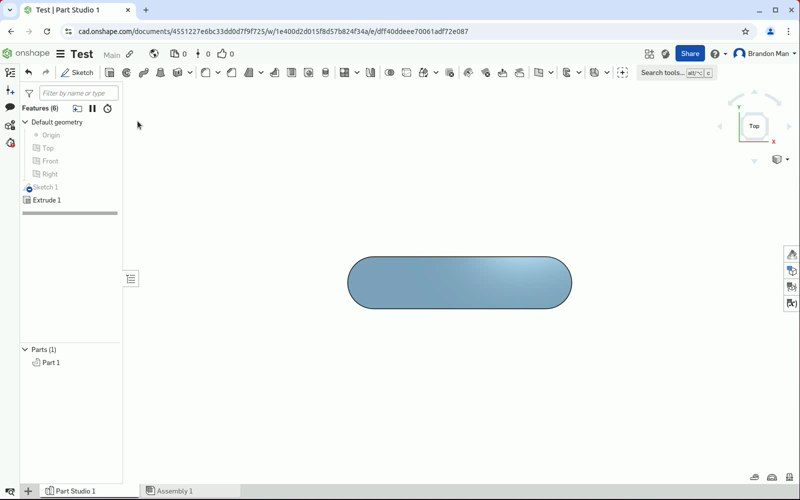
mouse_move(73, 189)
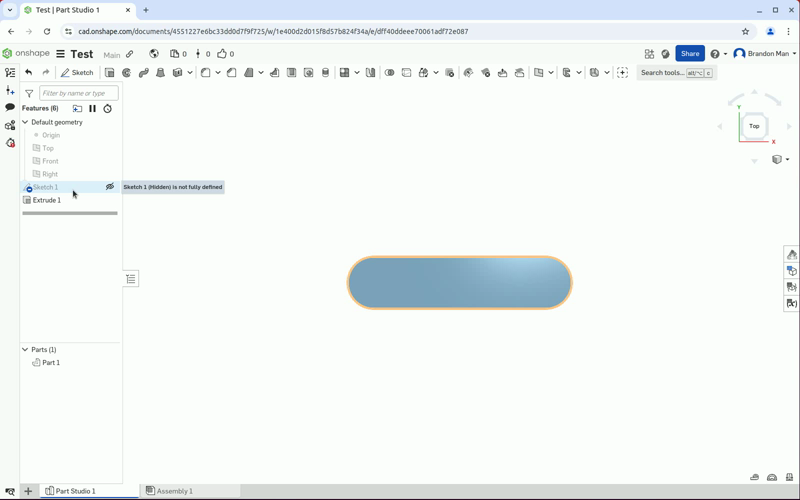
click(73, 189)
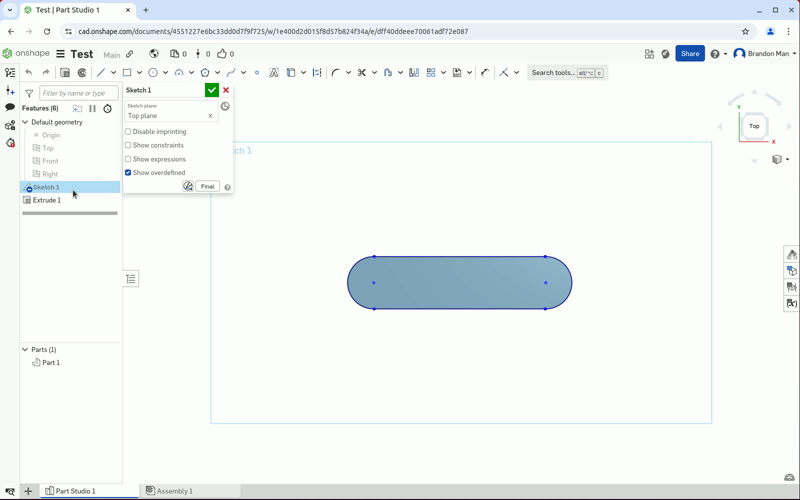
mouse_move(229, 92)
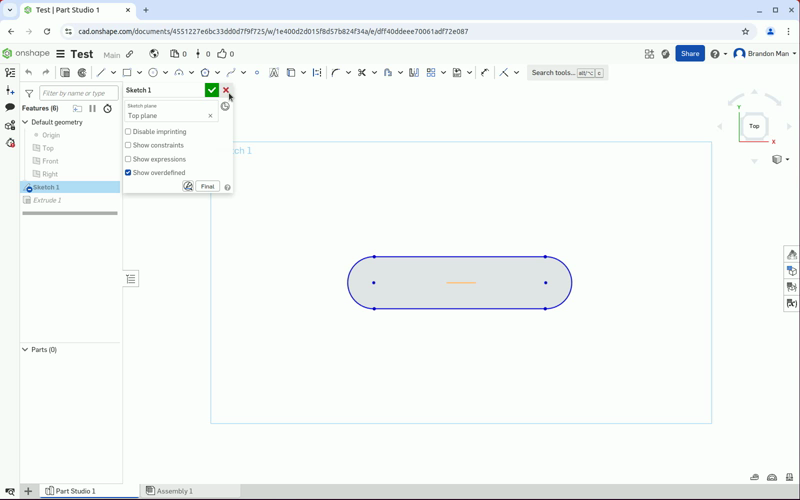
click(229, 92)
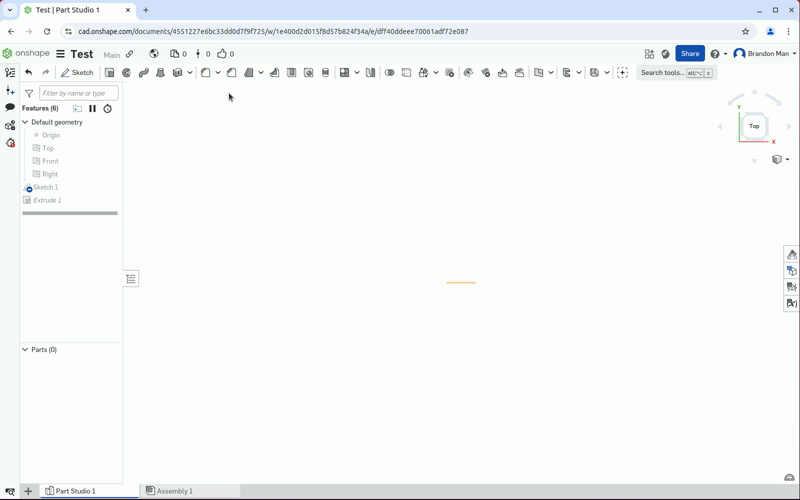
mouse_move(73, 352)
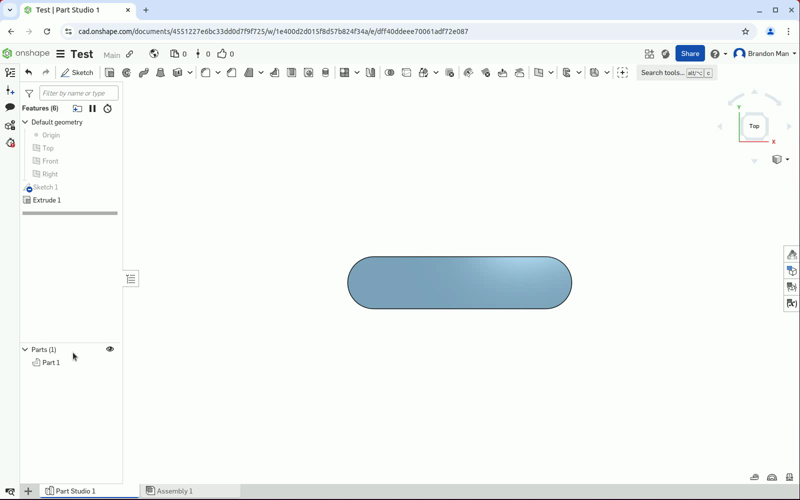
key(y)
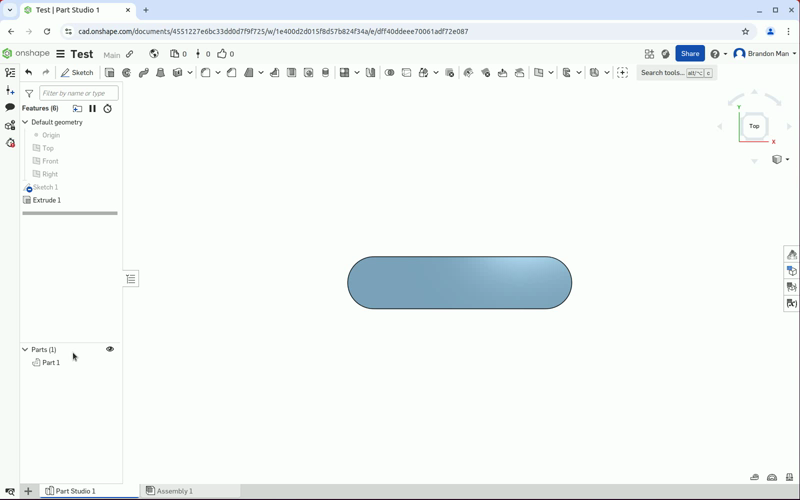
key(shift+p)
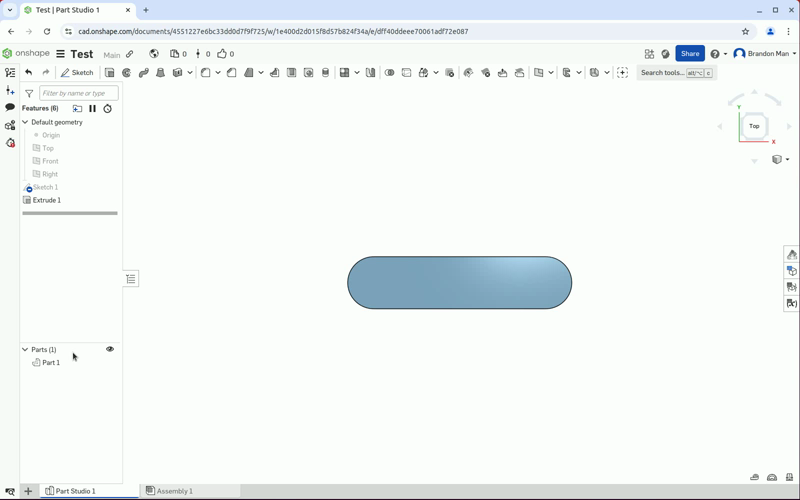
key(space)
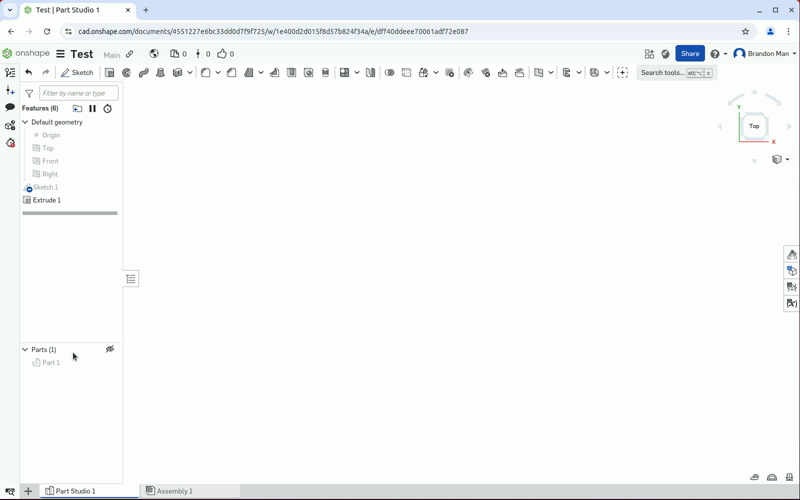
key_down(shift)
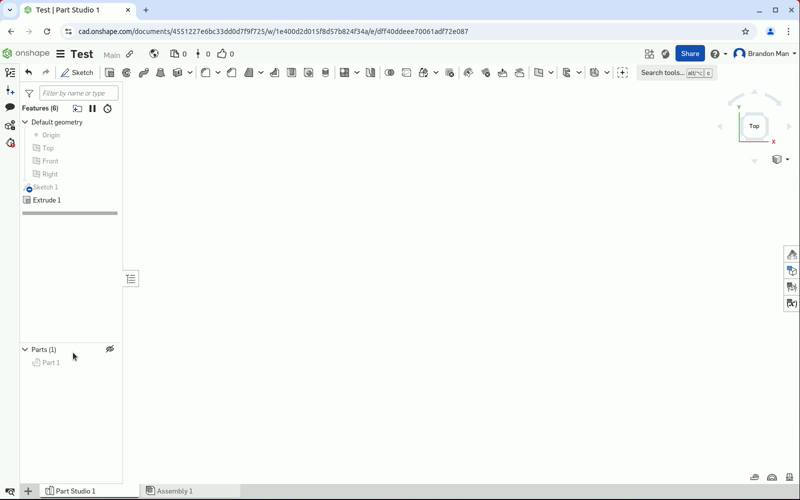
key(up)
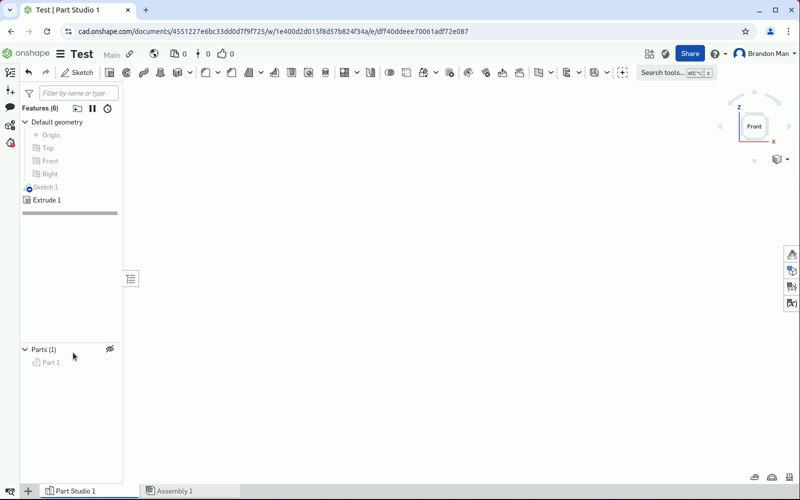
key_up(shift)
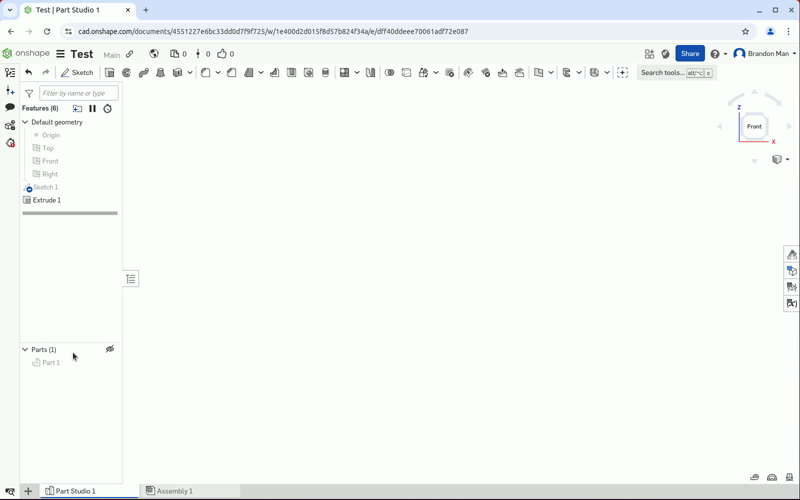
mouse_move(73, 352)
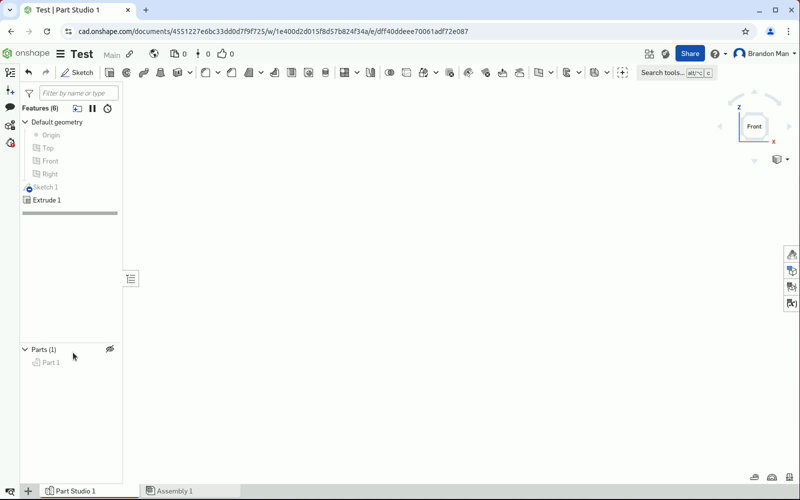
key(shift+y)
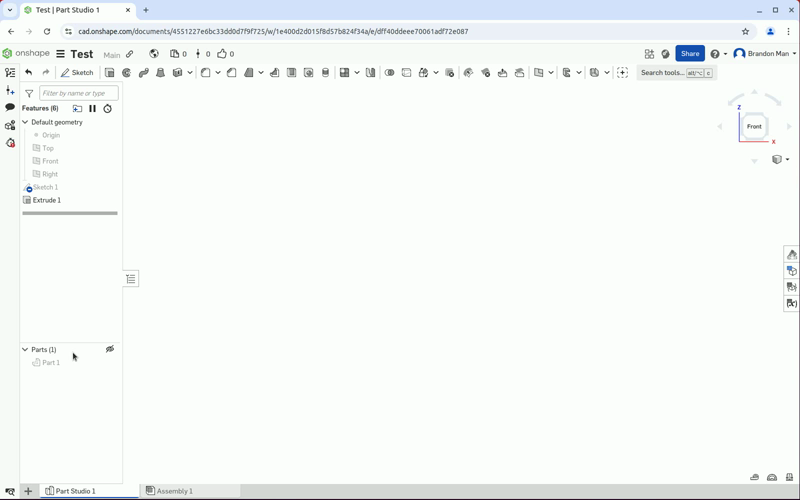
key(shift+s)
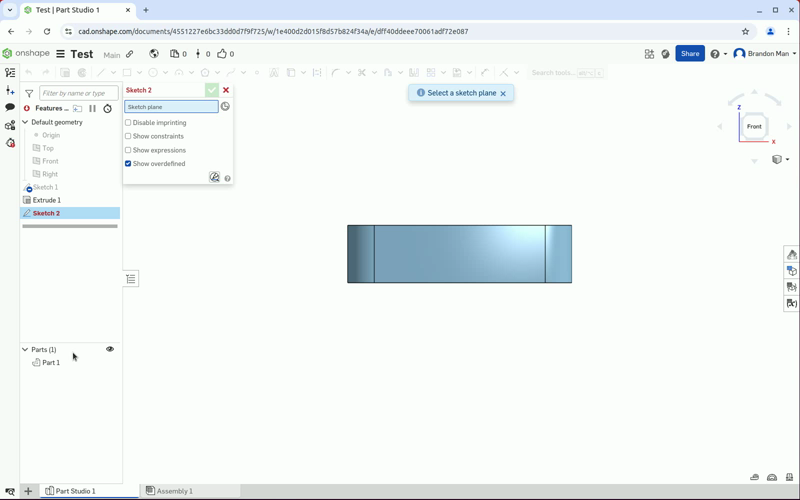
mouse_move(73, 163)
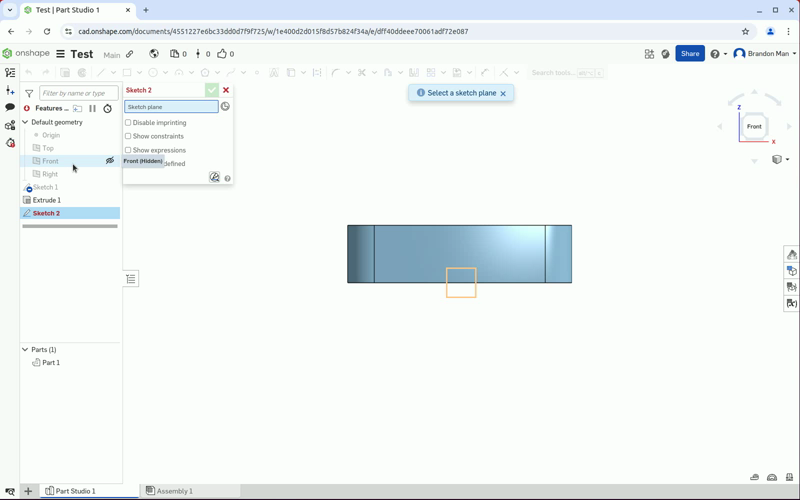
click(73, 163)
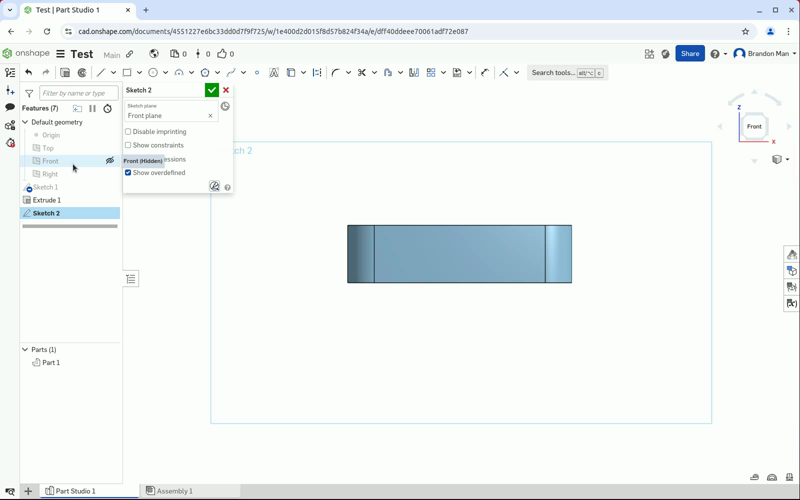
mouse_move(73, 352)
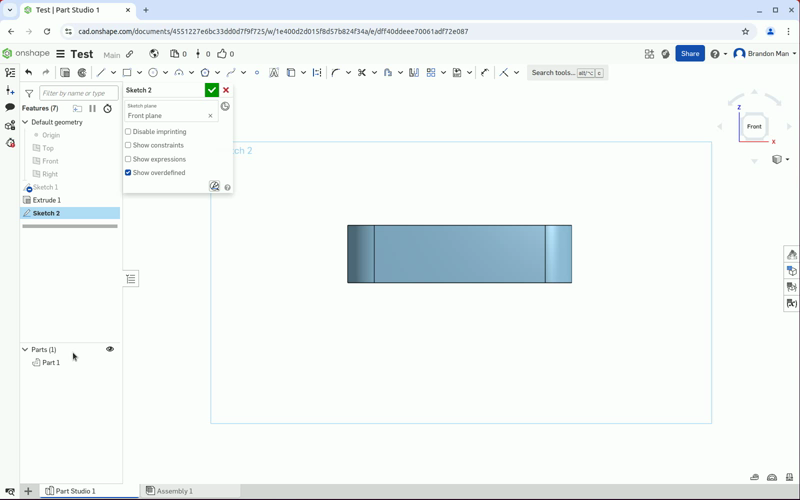
key(y)
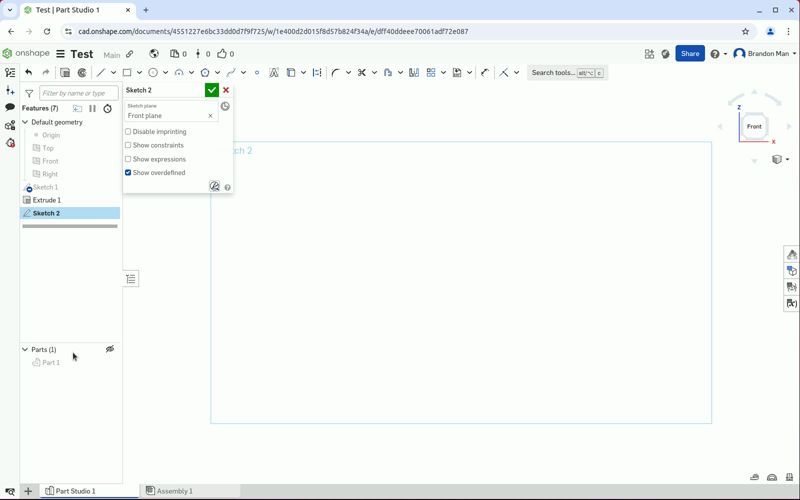
key(l)
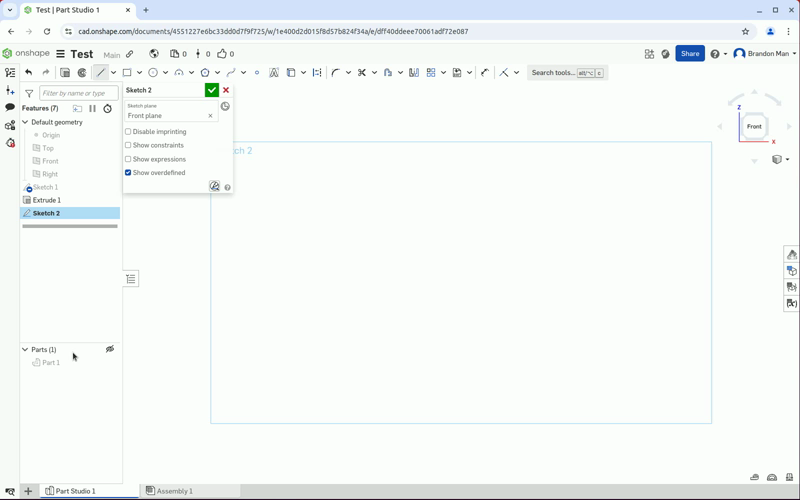
key_down(shift)
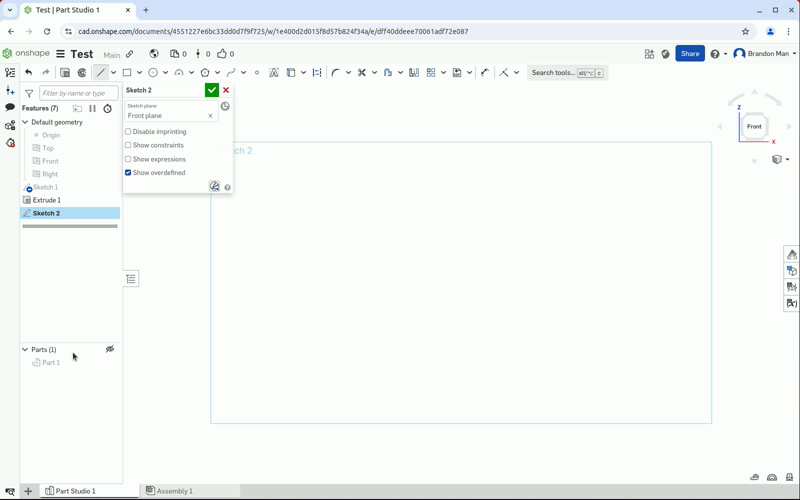
mouse_move(418, 282)
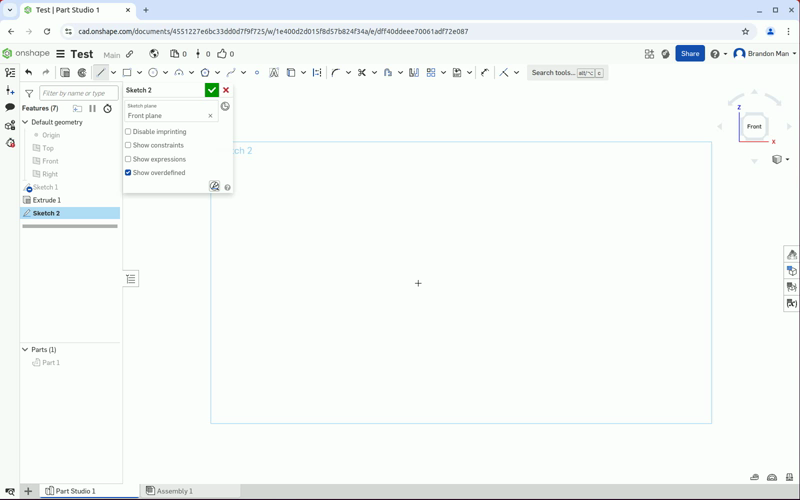
click(418, 282)
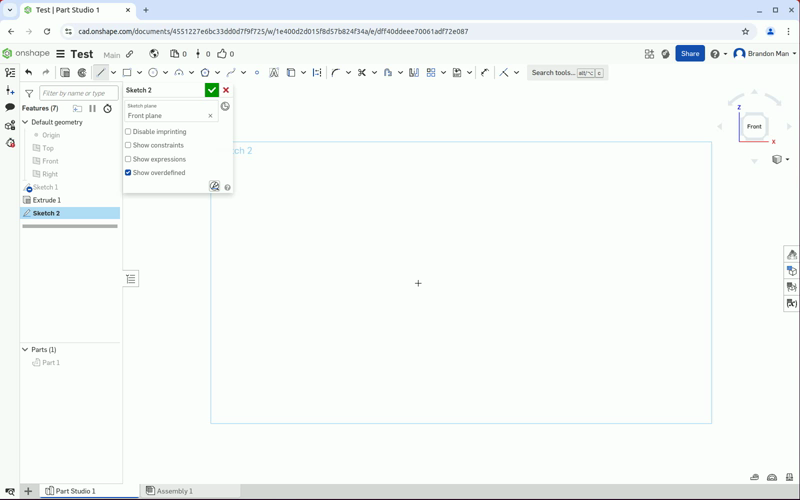
key_up(shift)
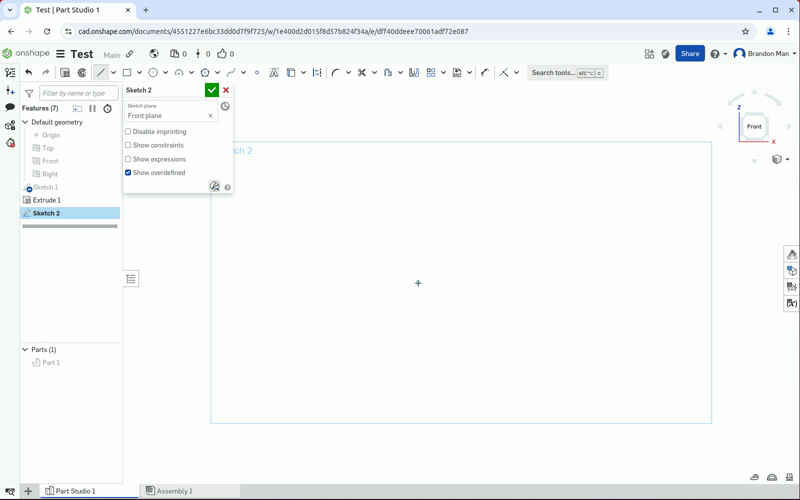
key_down(shift)
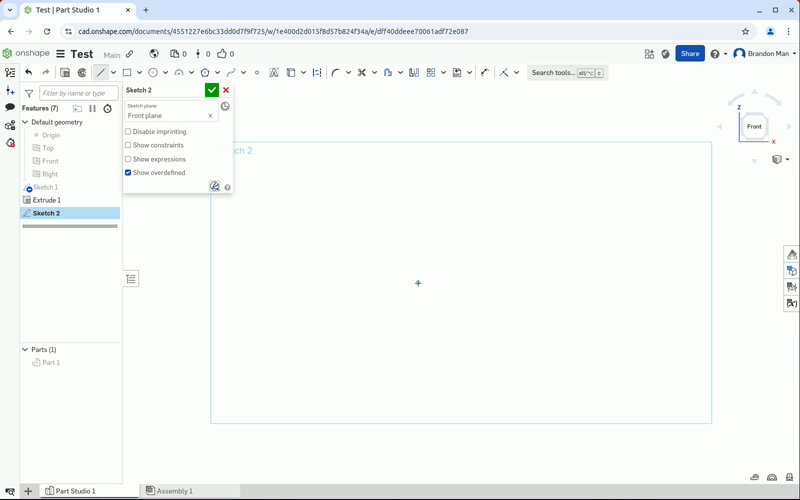
mouse_move(502, 282)
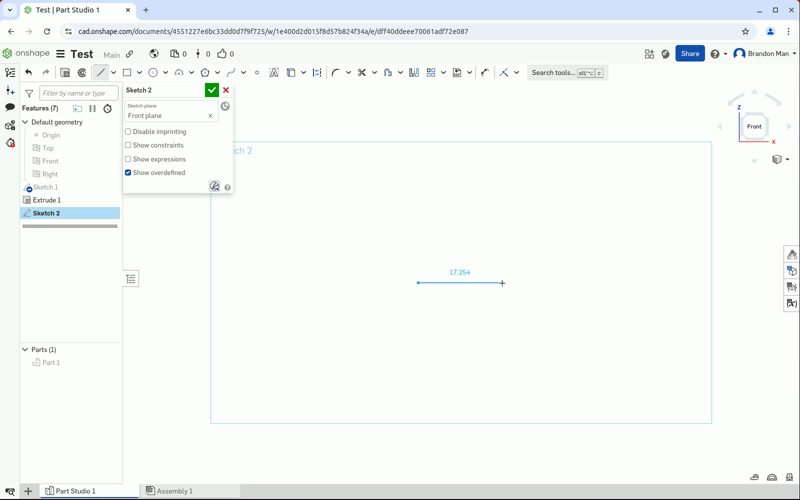
click(502, 282)
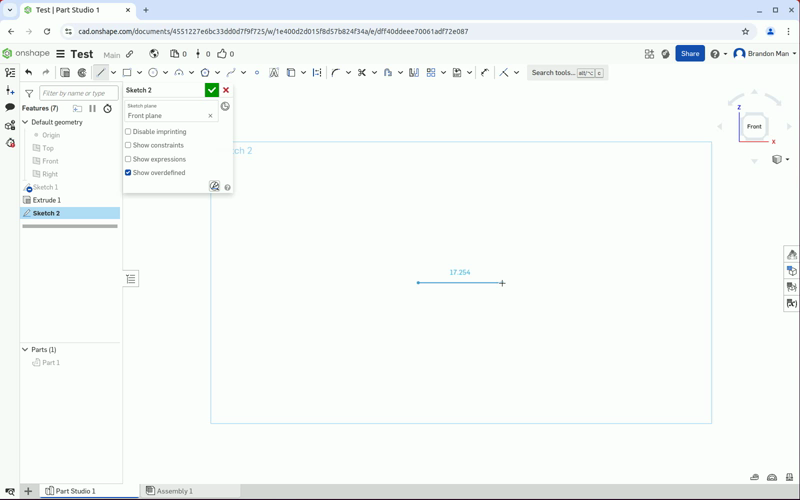
key_up(shift)
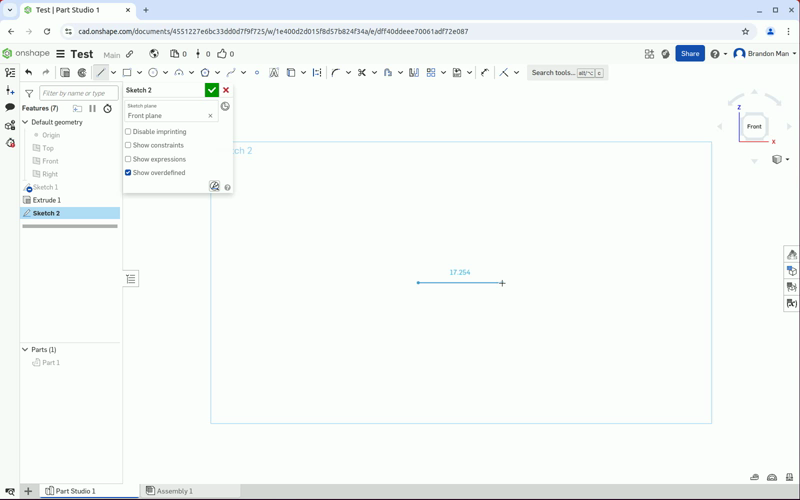
key(esc)
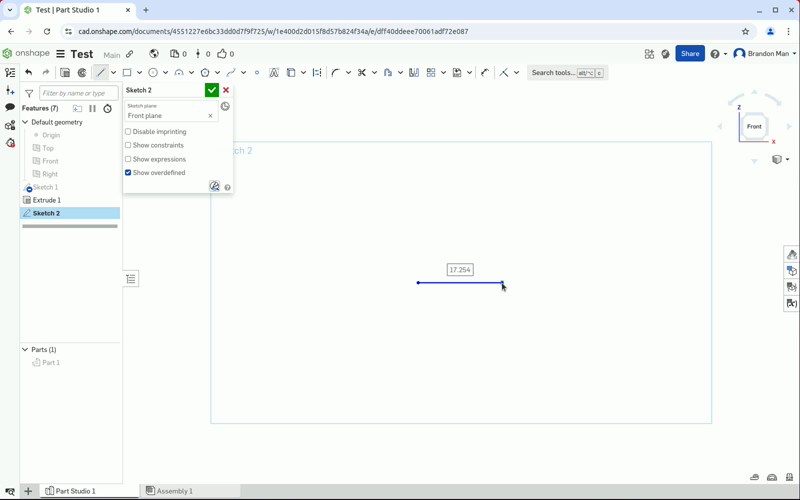
key(a)
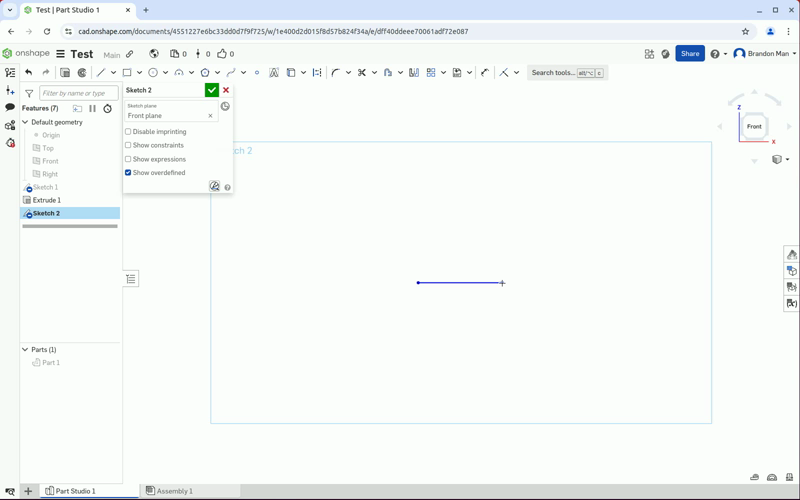
mouse_move(502, 282)
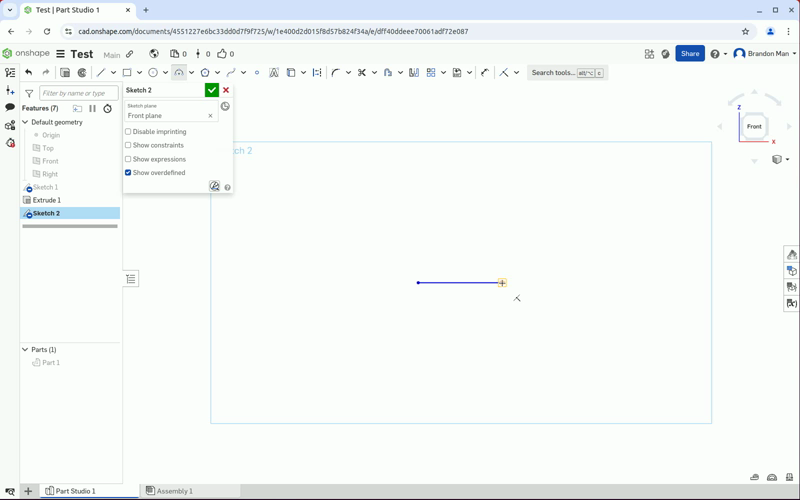
click(502, 282)
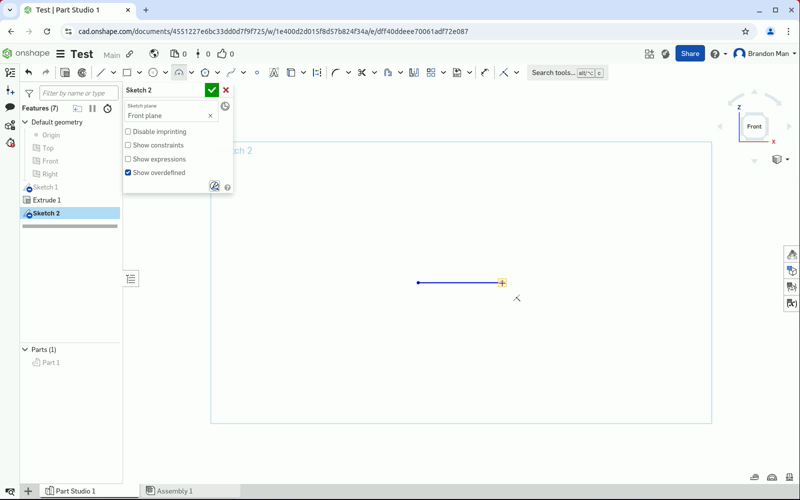
mouse_move(418, 282)
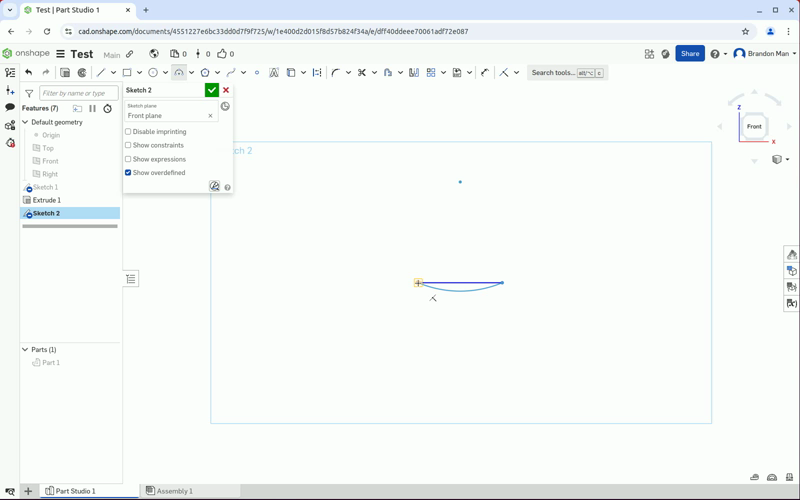
click(418, 282)
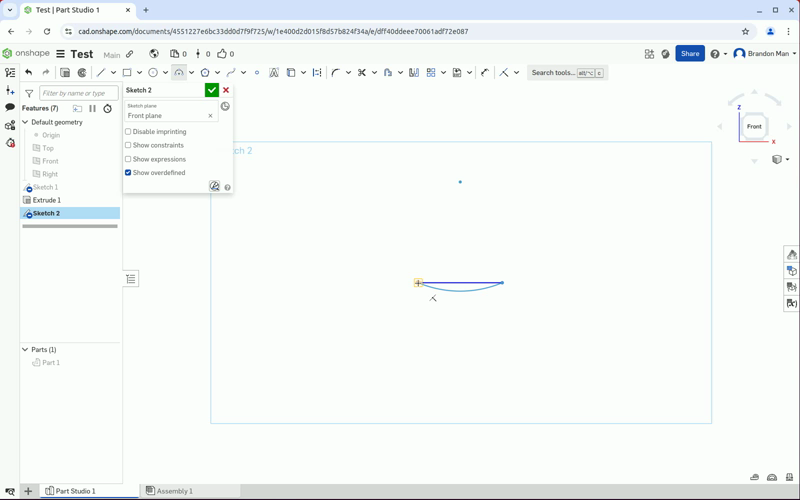
key_down(shift)
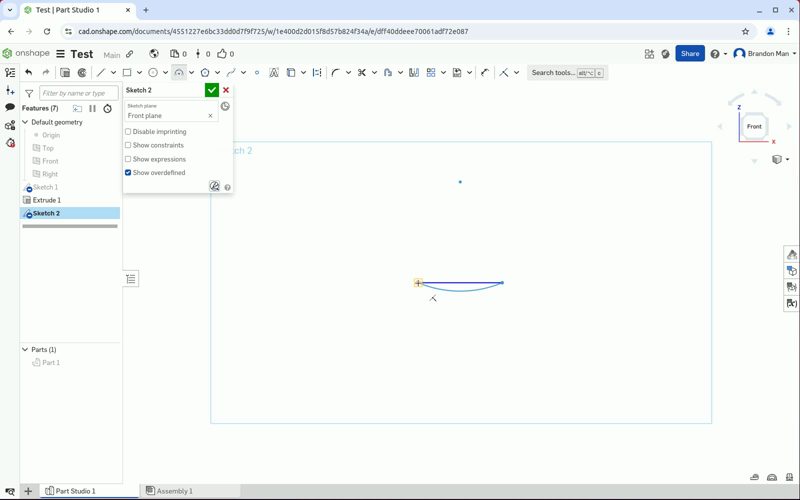
mouse_move(460, 241)
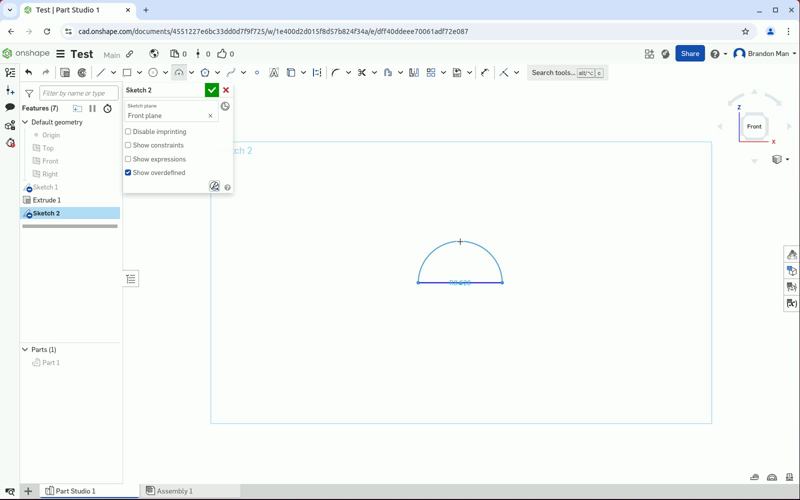
click(460, 241)
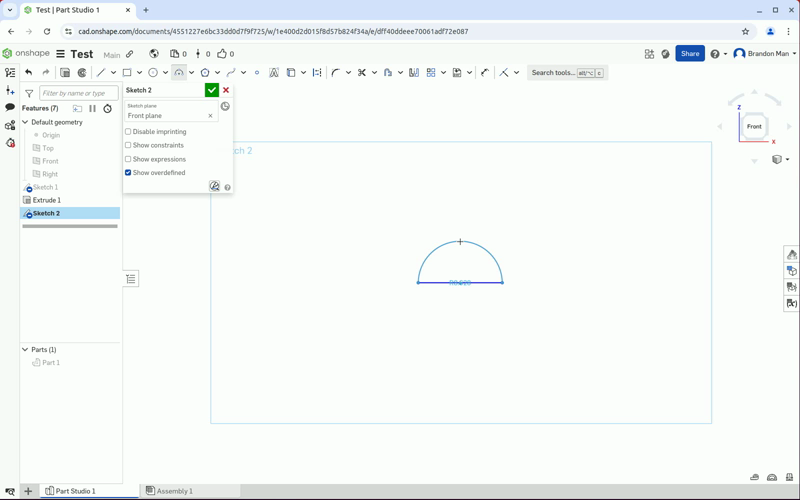
key_up(shift)
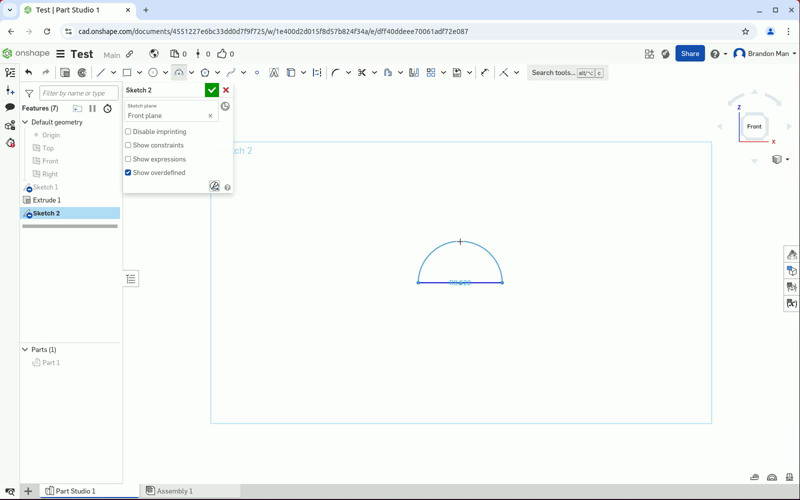
key(esc)
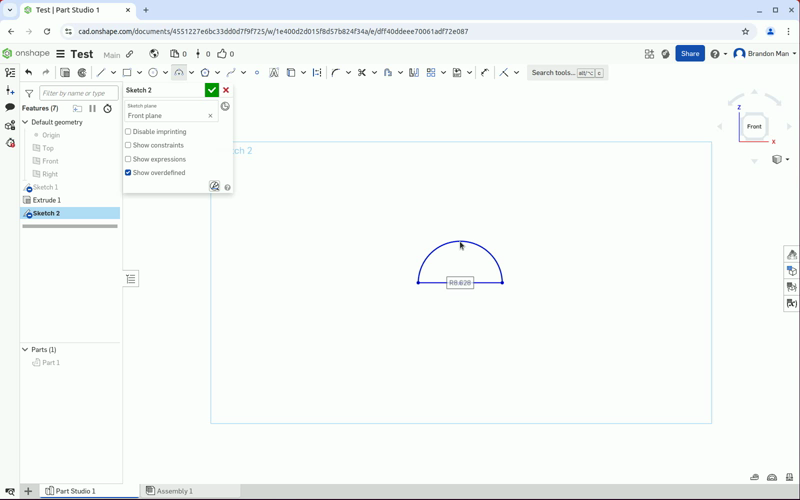
mouse_move(458, 247)
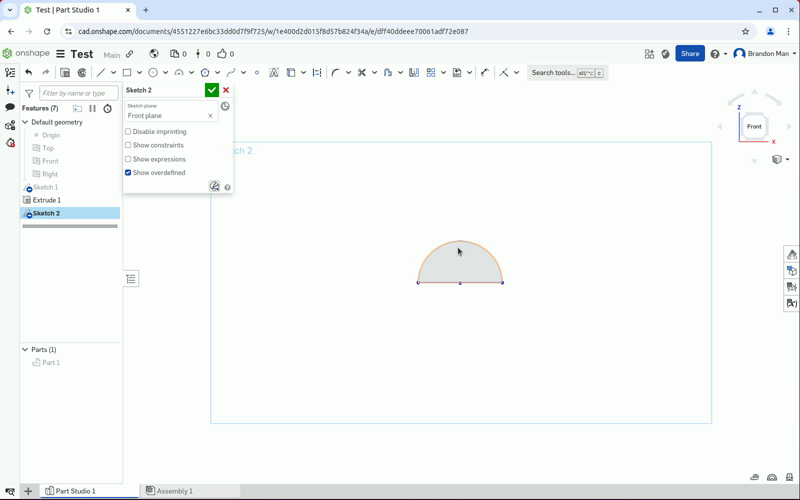
scroll(6)
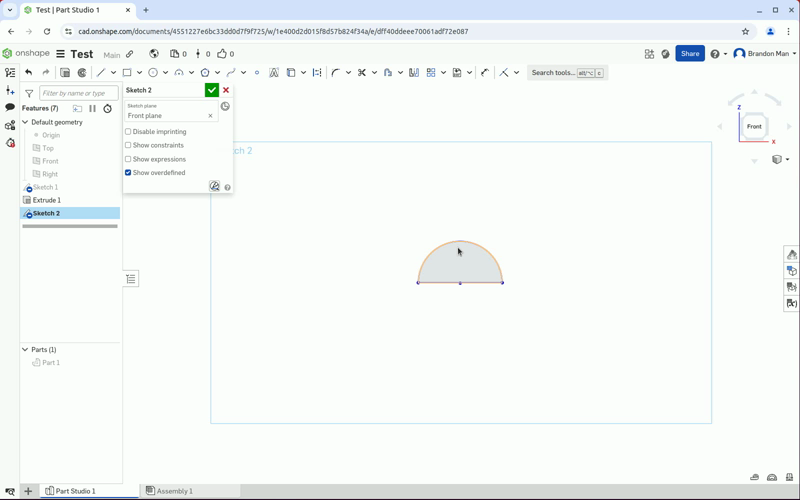
scroll(6)
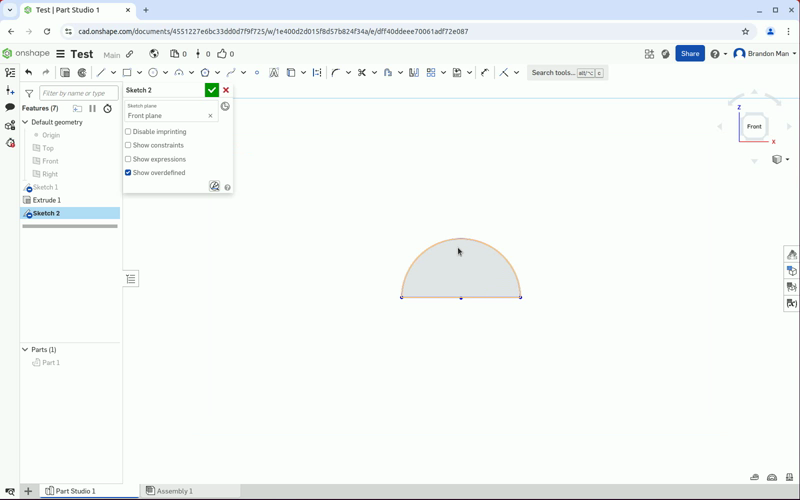
scroll(6)
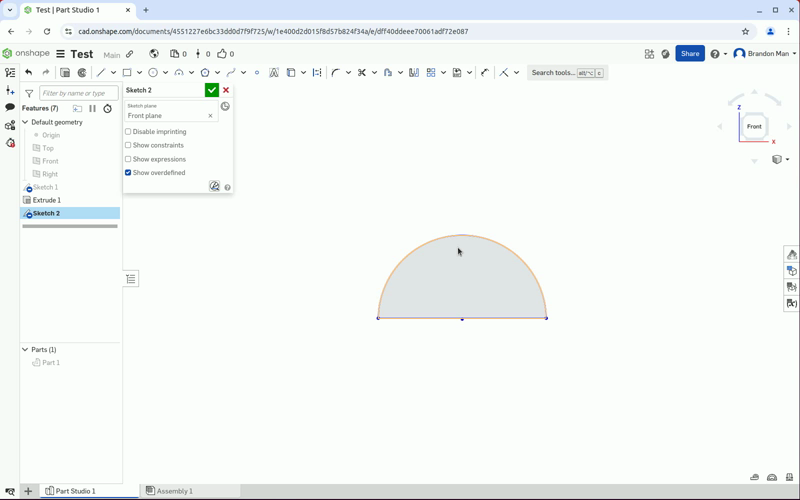
scroll(6)
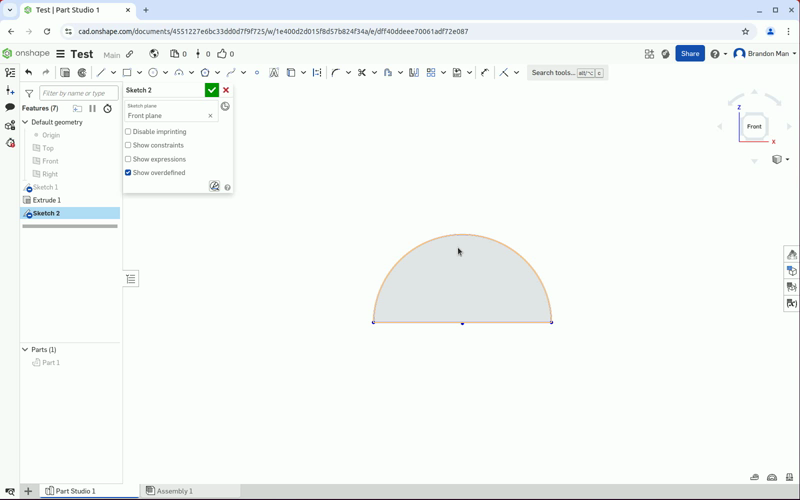
scroll(6)
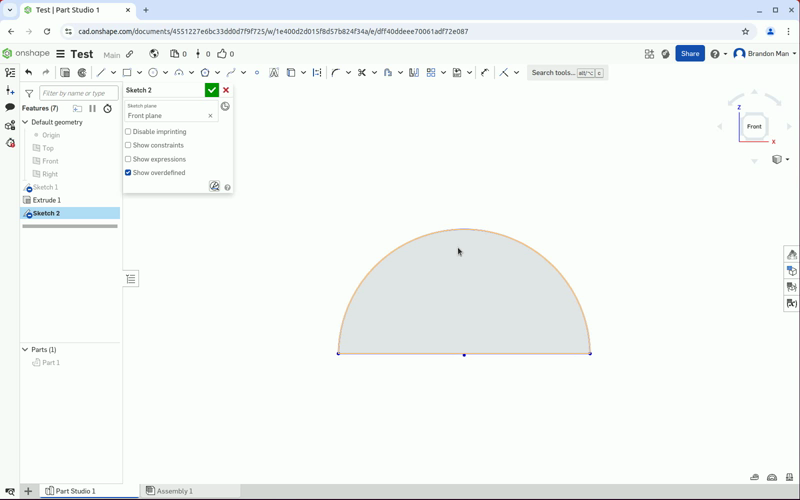
scroll(6)
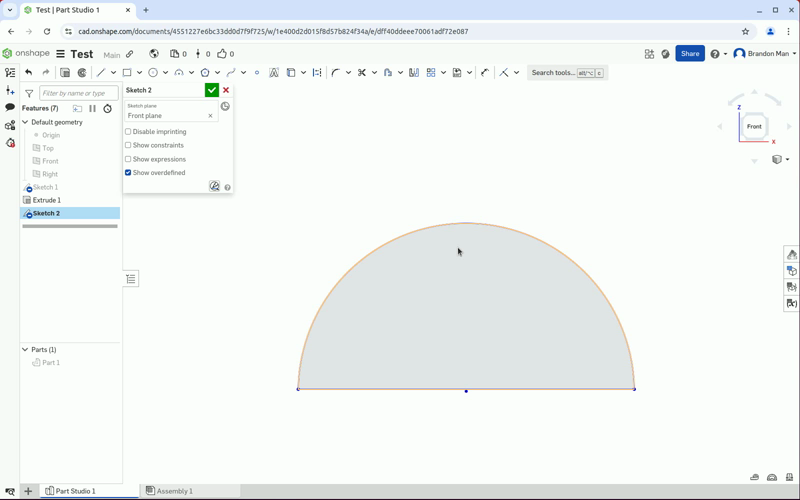
scroll(6)
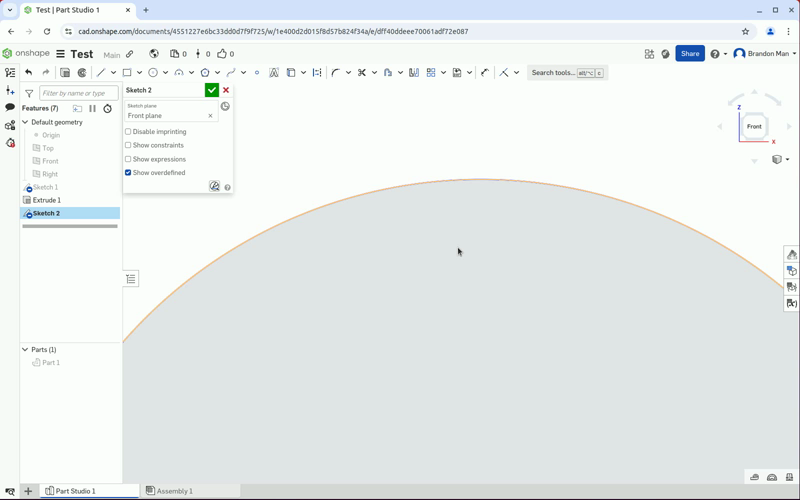
click(458, 247)
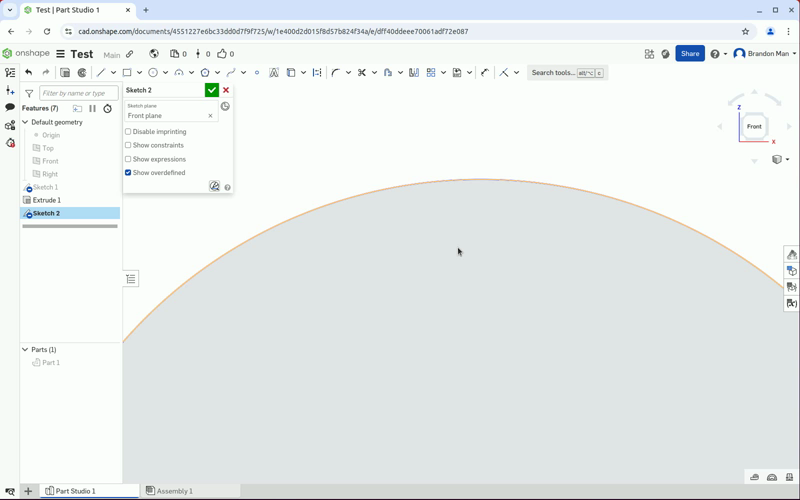
scroll(-6)
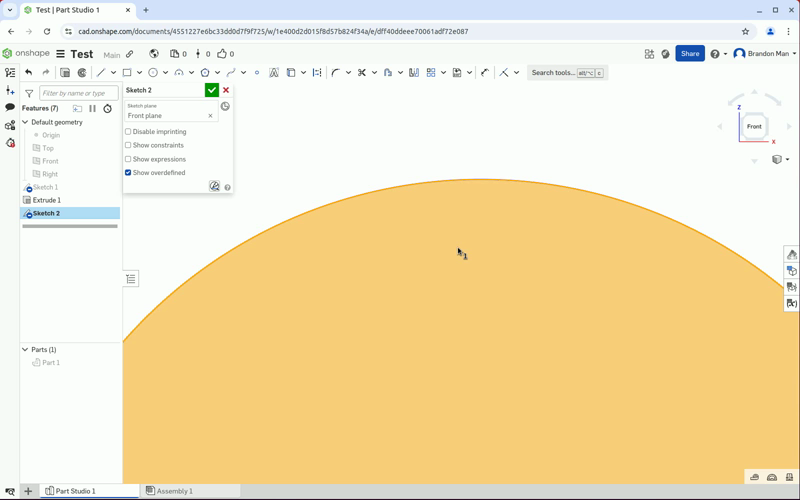
scroll(-6)
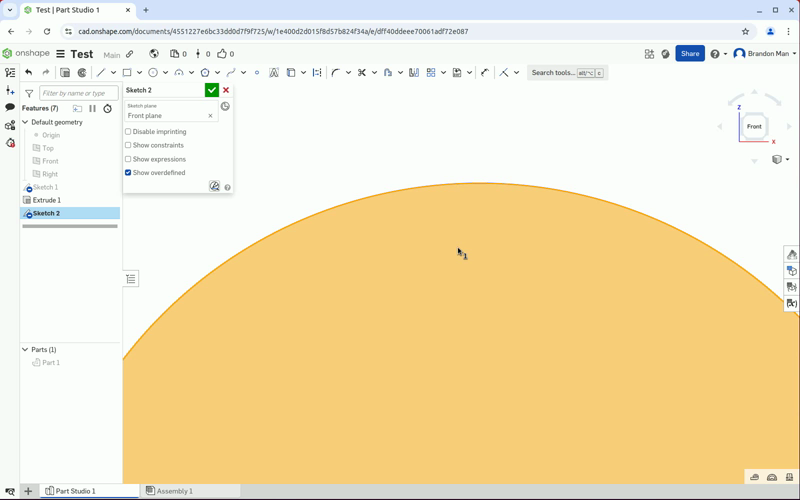
scroll(-6)
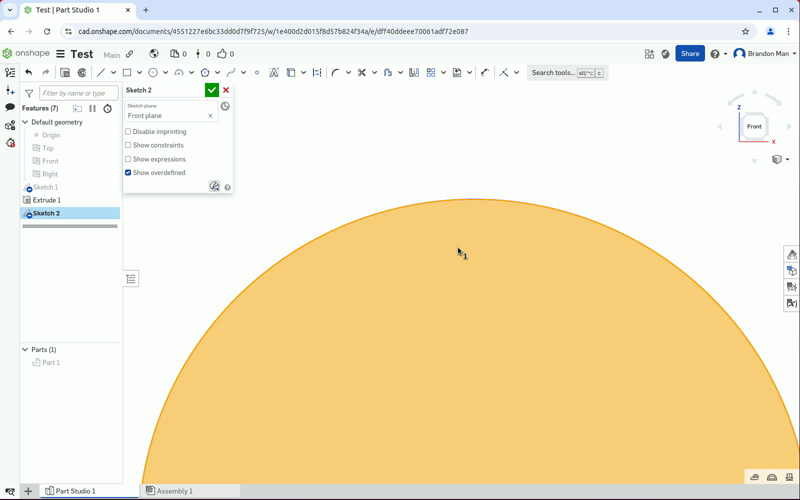
scroll(-6)
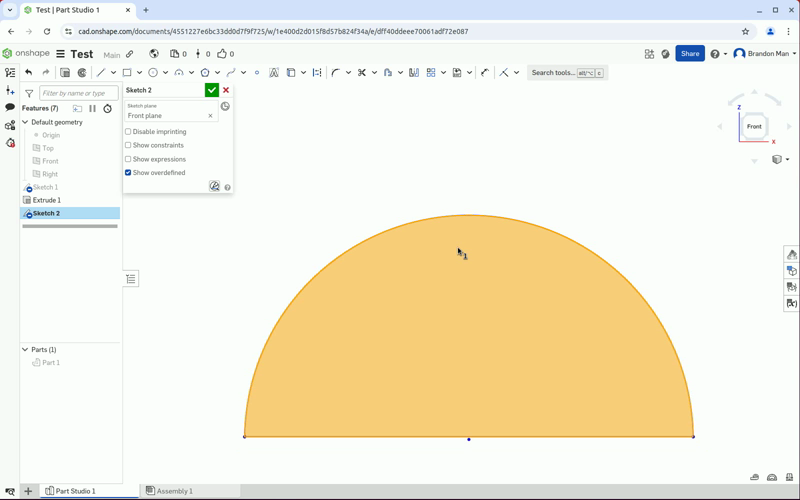
scroll(-6)
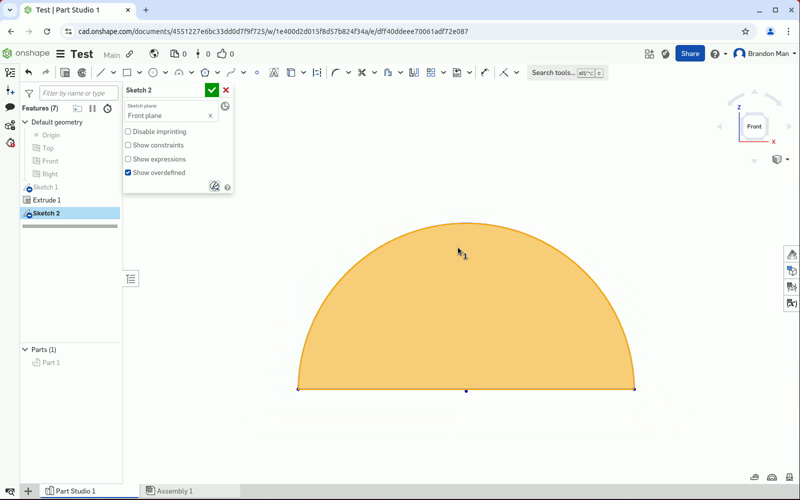
scroll(-6)
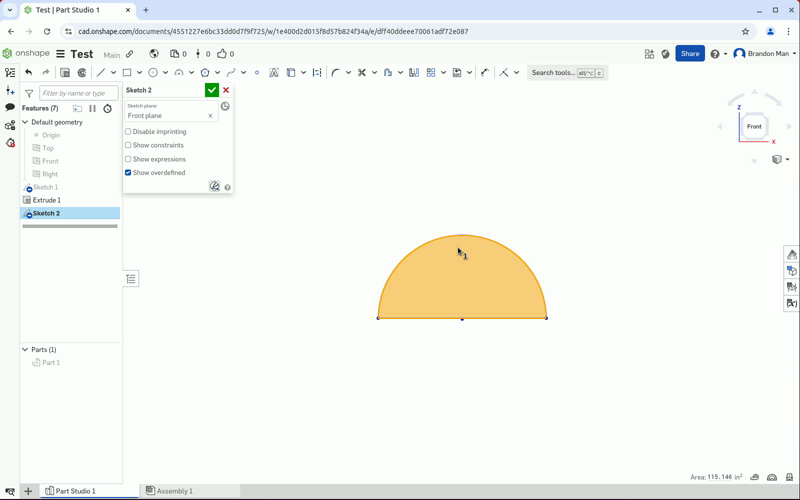
scroll(-6)
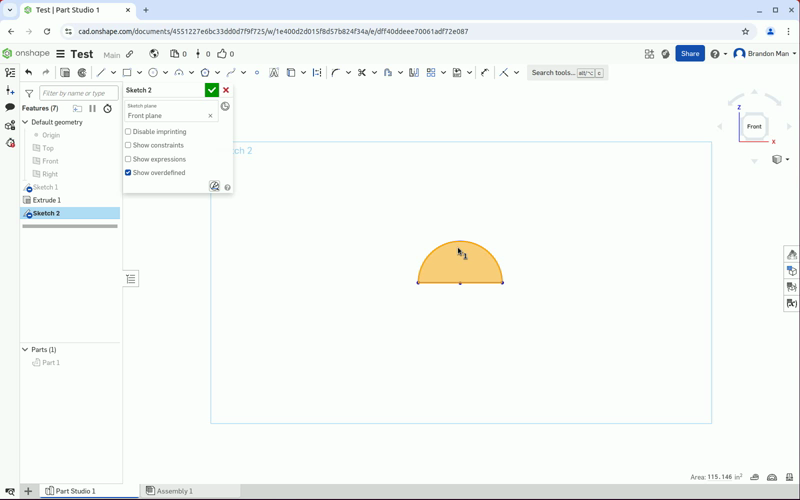
mouse_move(73, 352)
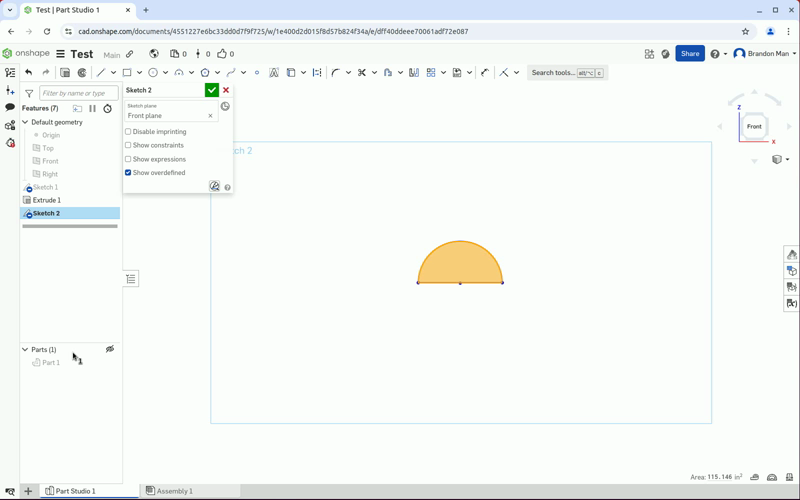
key(shift+y)
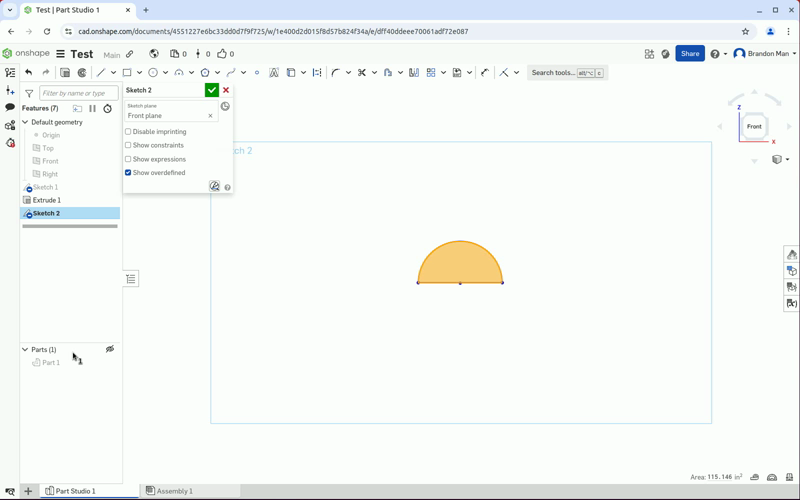
key(shift+e)
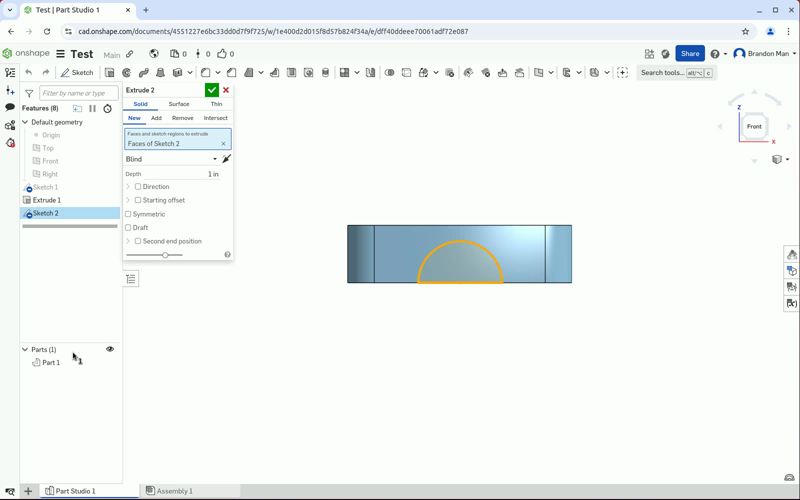
mouse_move(143, 106)
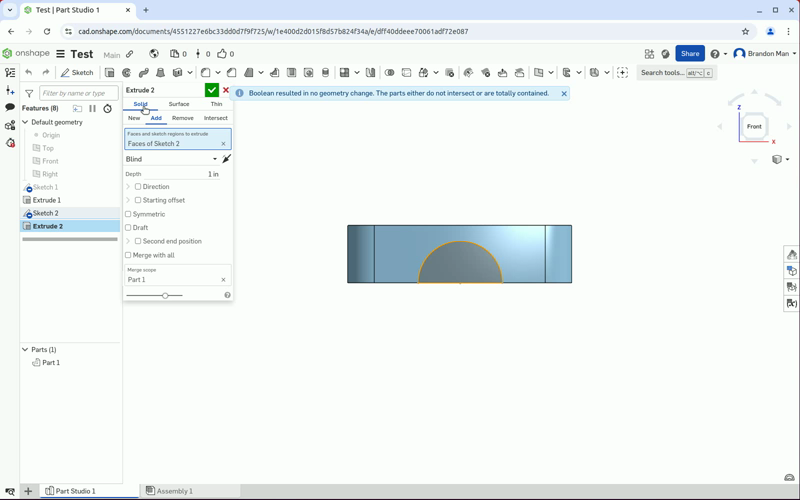
click(143, 106)
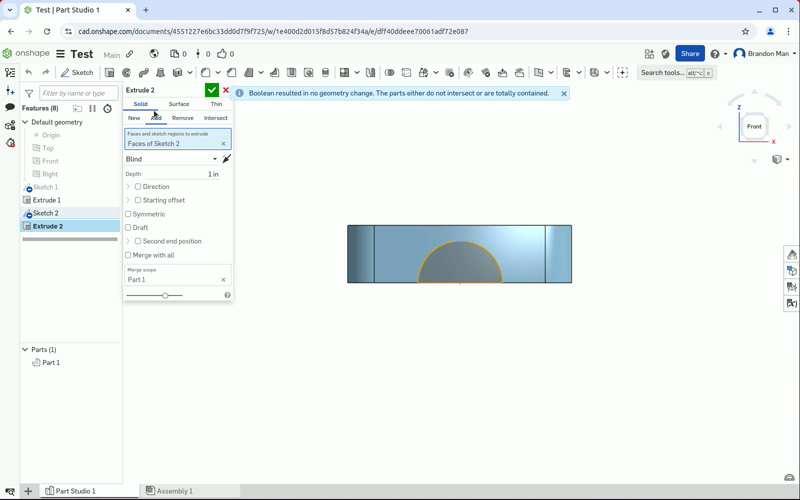
mouse_move(186, 120)
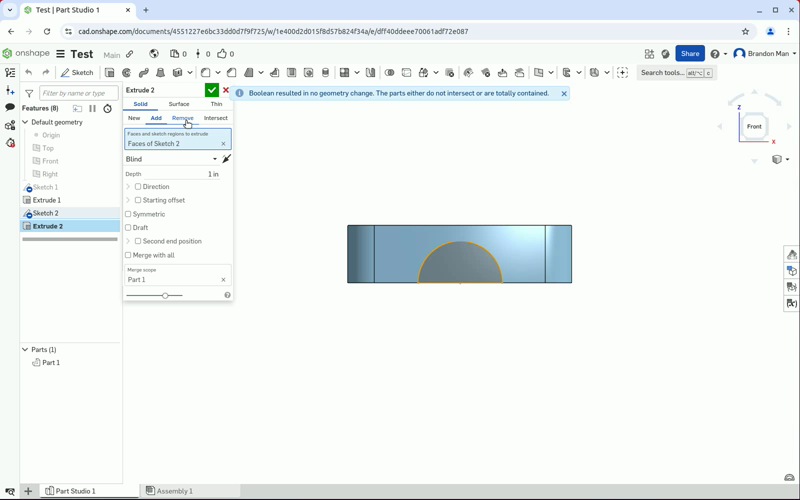
click(186, 120)
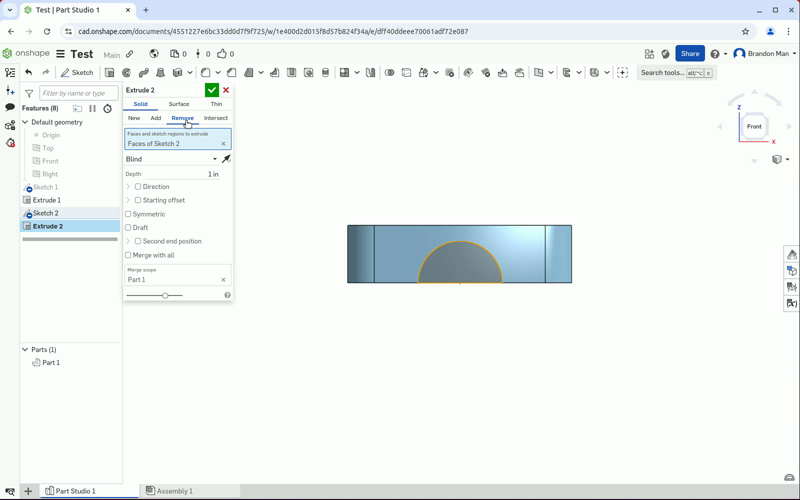
key(tab, 4)
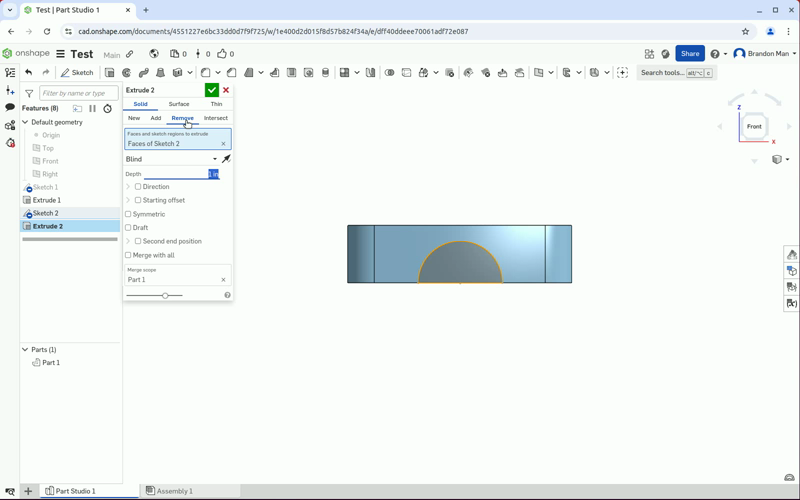
text(26.96)
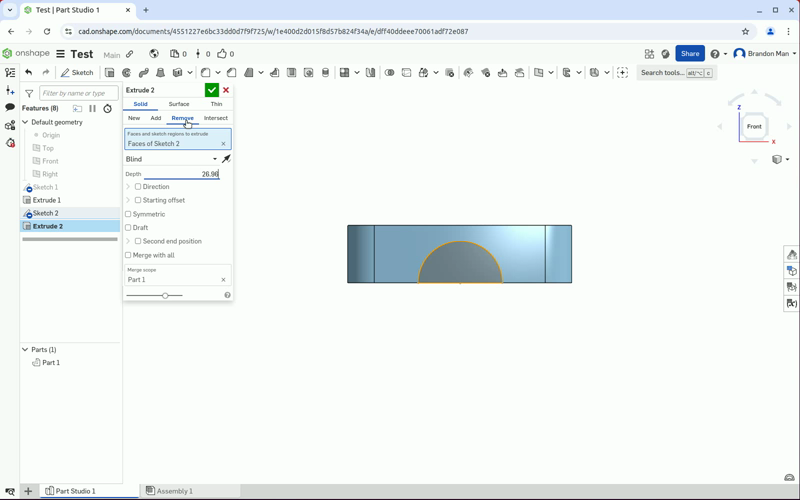
key(tab, 3)
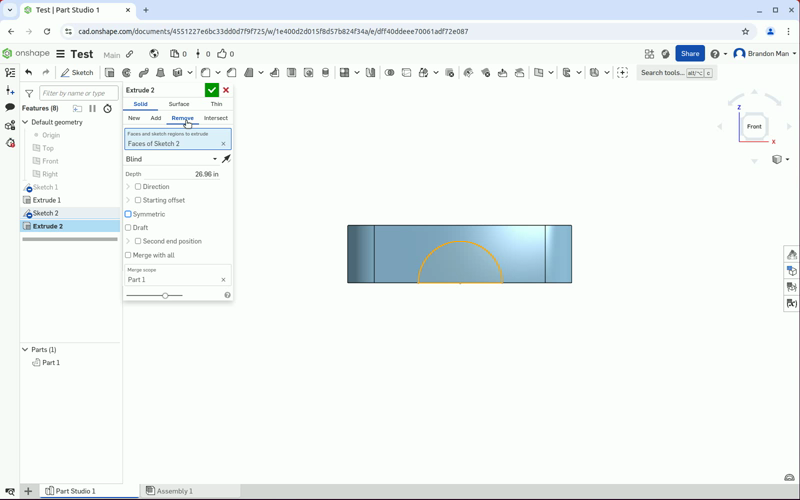
key(space)
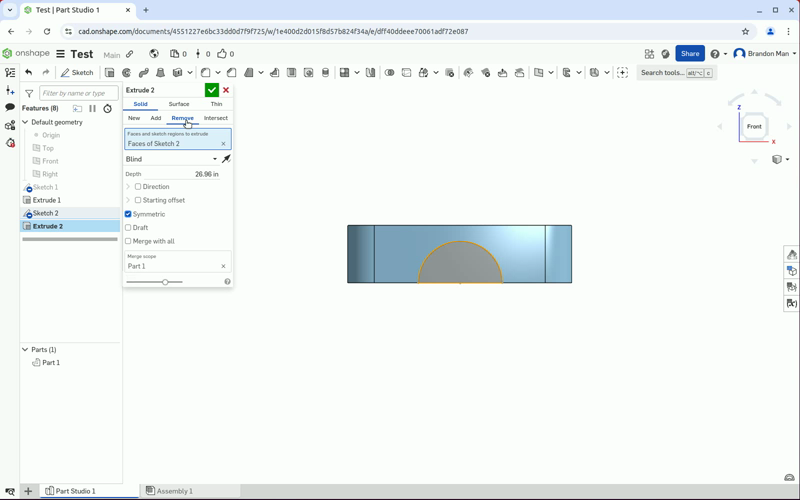
key(tab, 2)
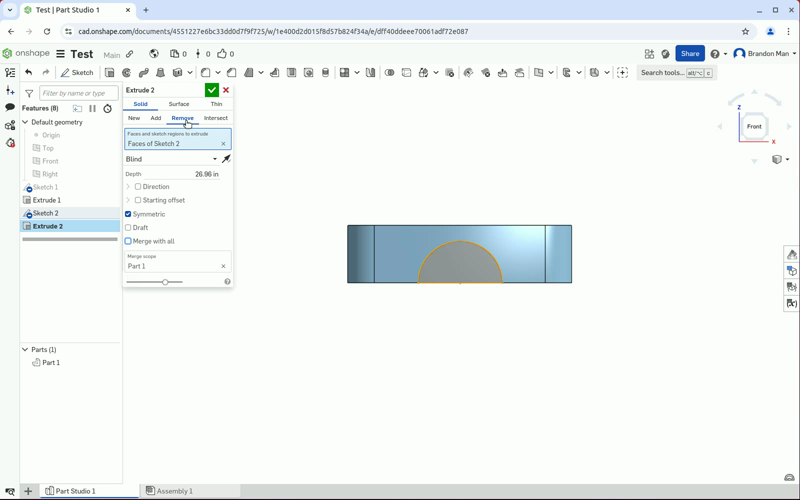
key(space)
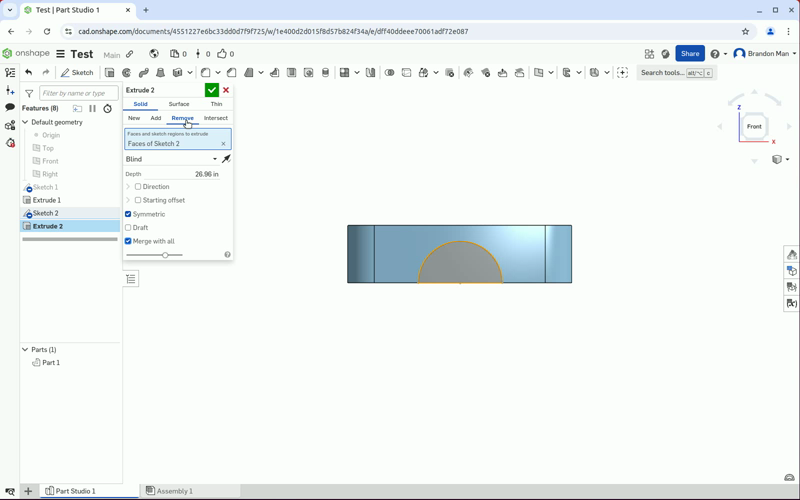
key(enter)
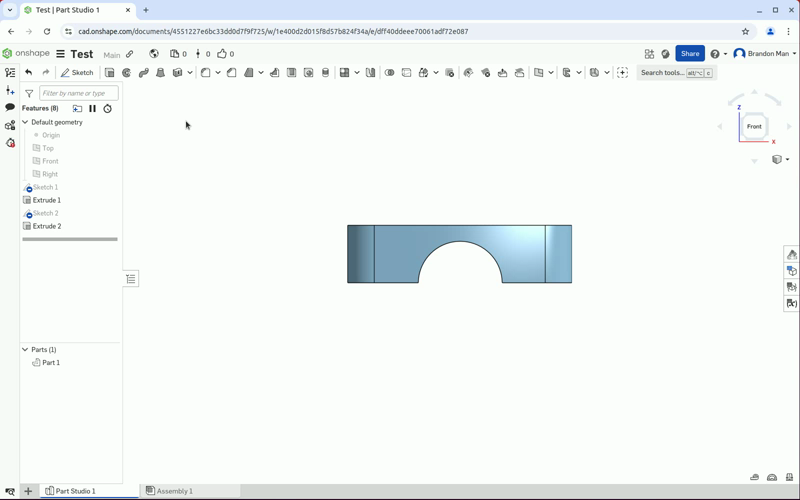
key(shift+h)
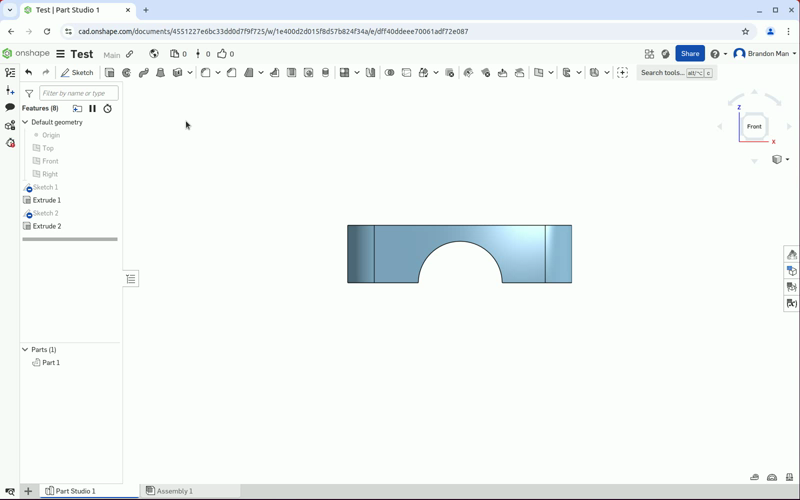
key(shift+h)
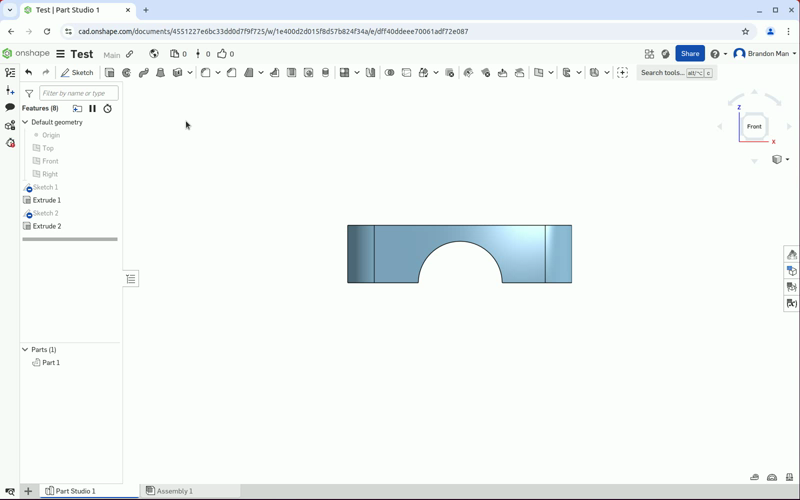
mouse_move(73, 189)
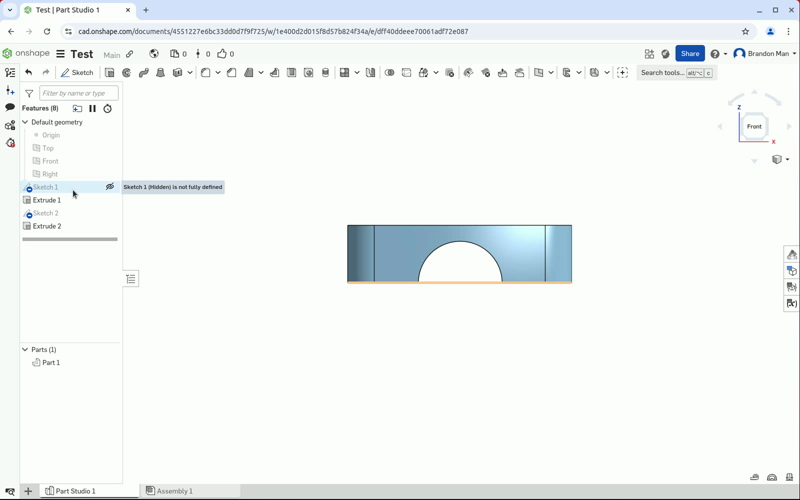
click(73, 189)
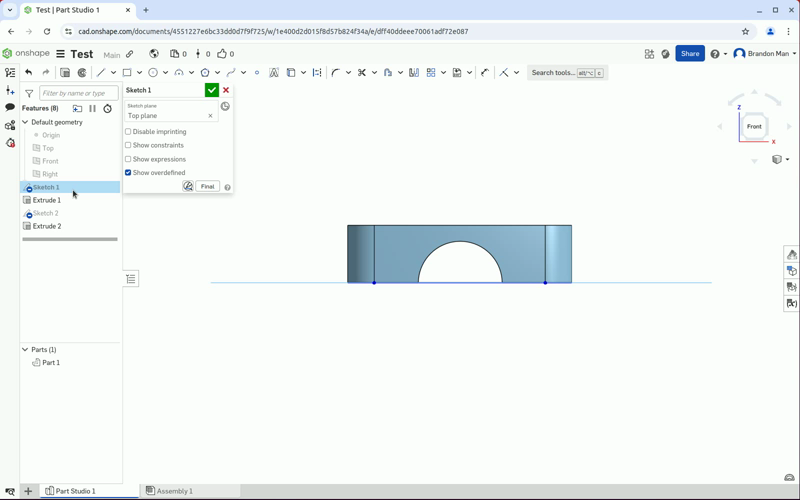
mouse_move(229, 92)
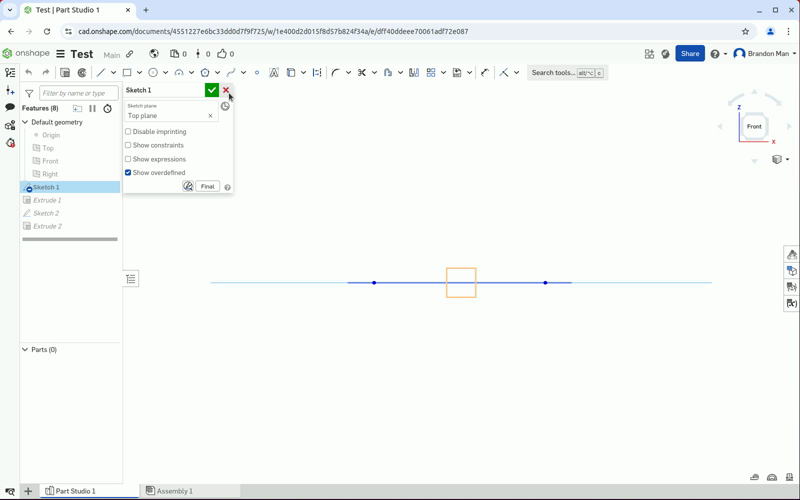
click(229, 92)
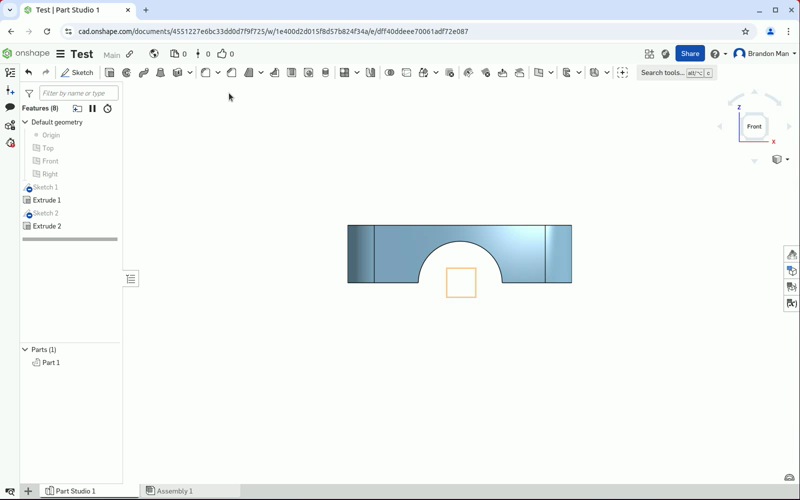
mouse_move(73, 352)
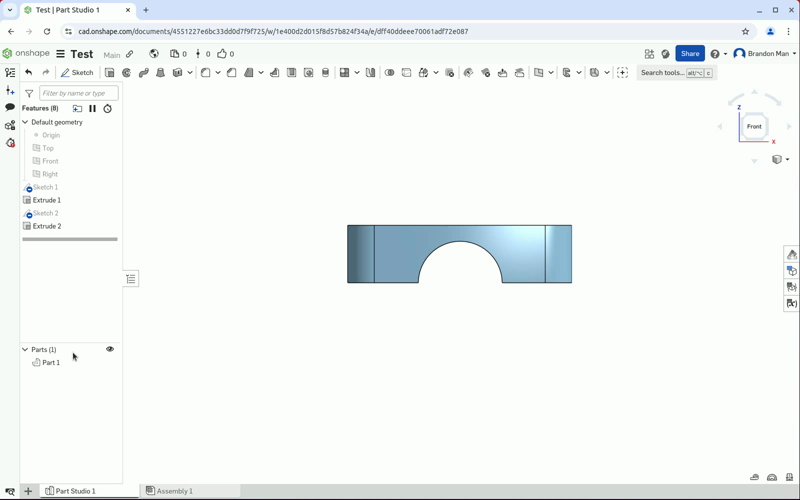
key(y)
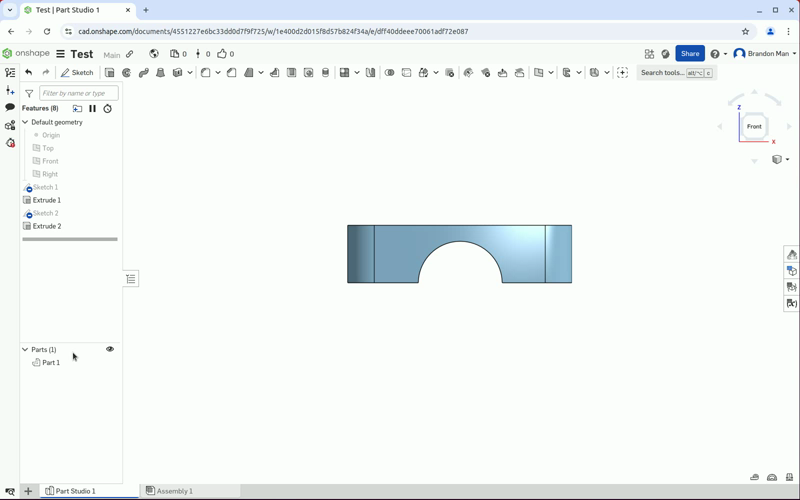
key(shift+p)
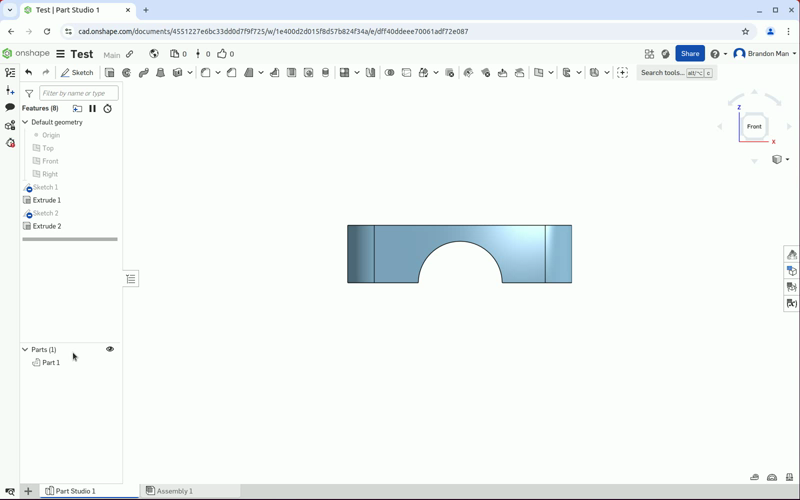
key(space)
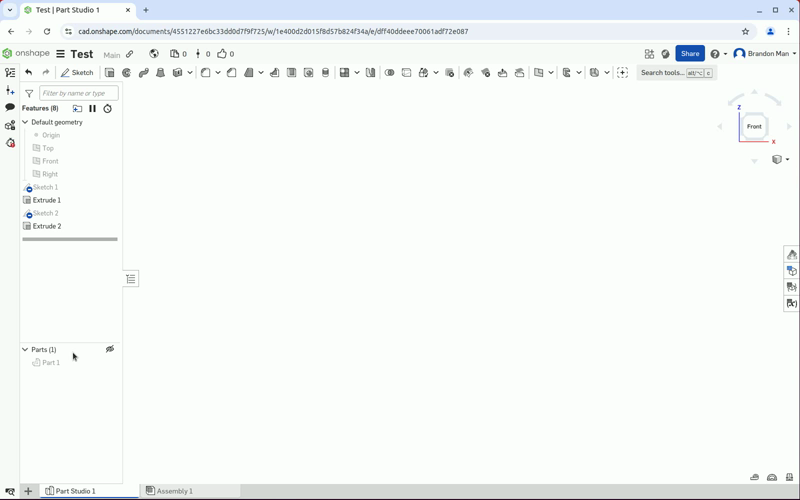
key_down(shift)
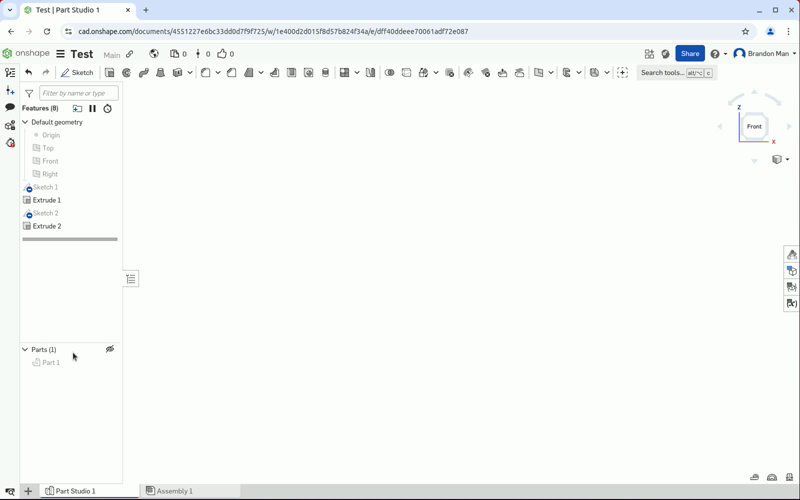
key(down)
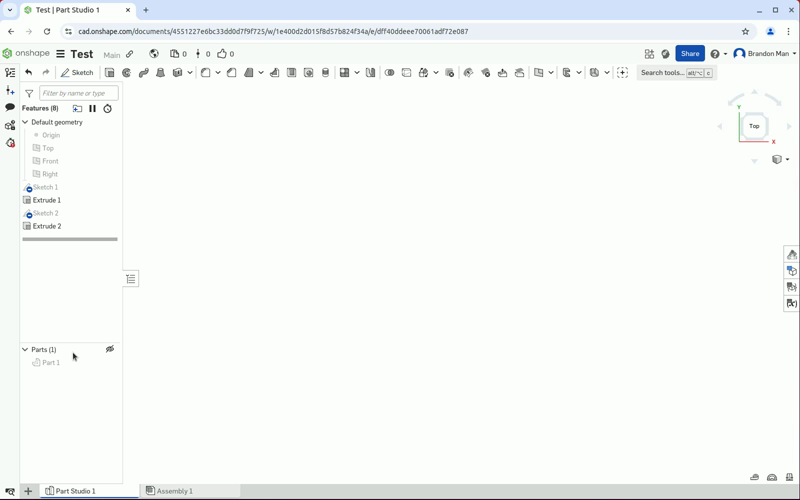
key_up(shift)
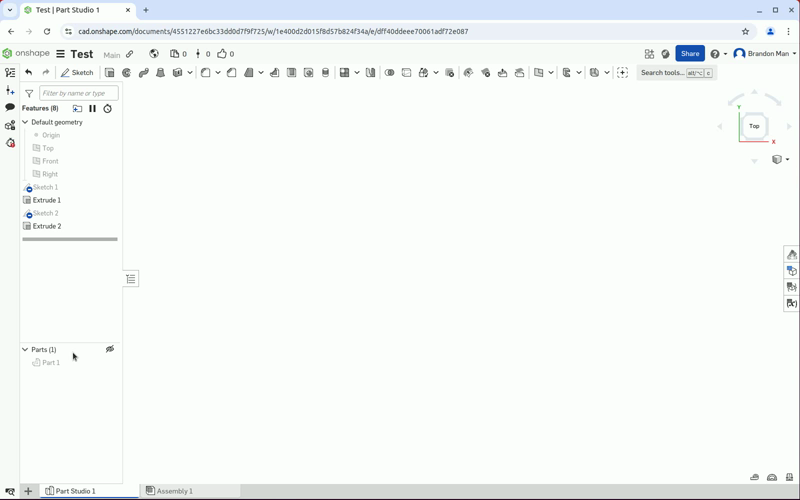
mouse_move(73, 352)
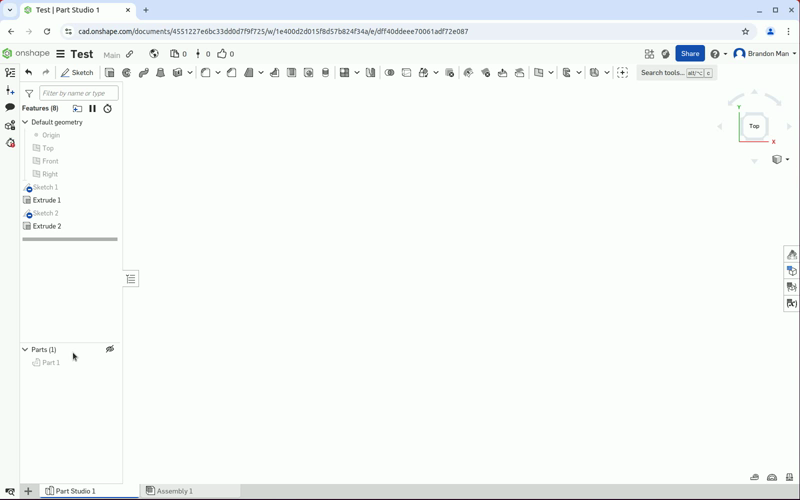
key(shift+y)
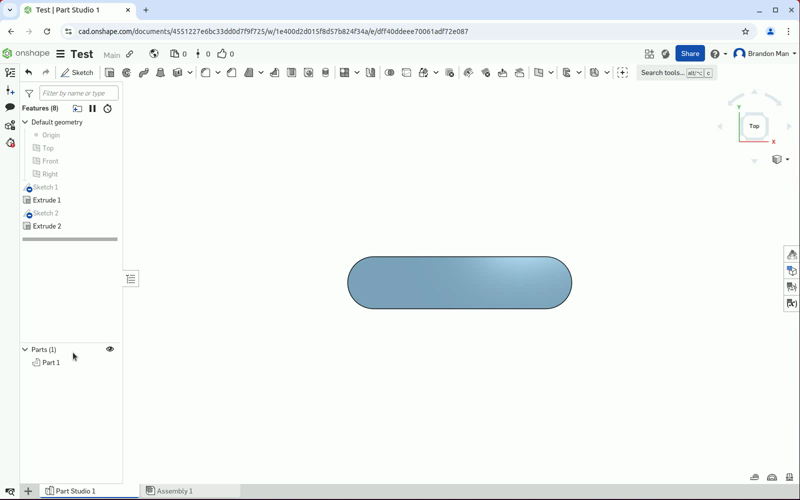
mouse_move(541, 75)
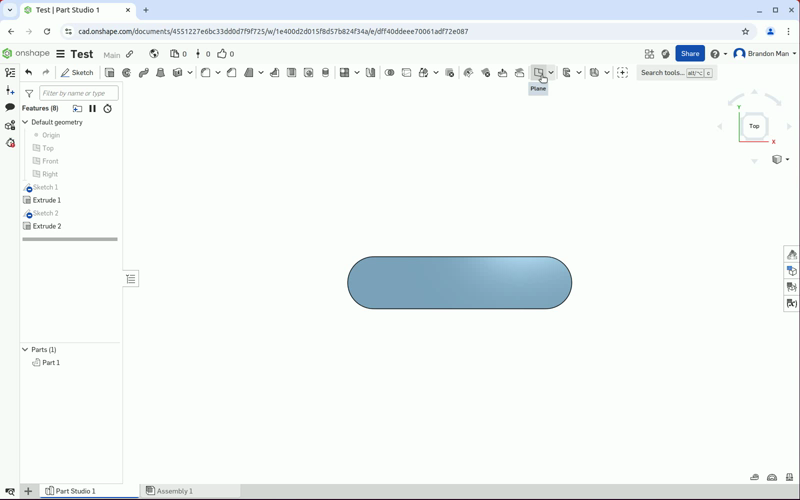
click(541, 75)
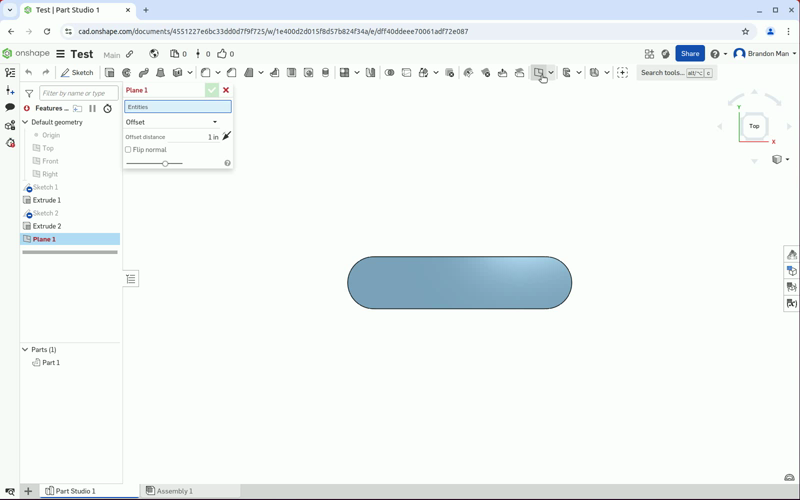
mouse_move(73, 150)
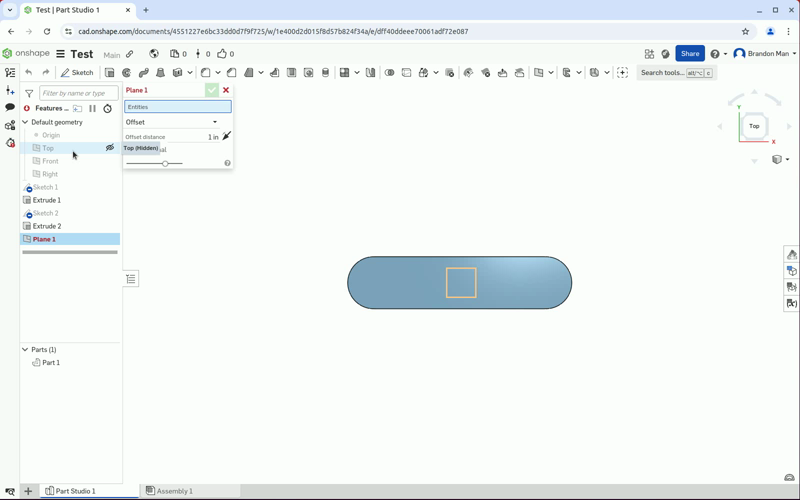
click(73, 150)
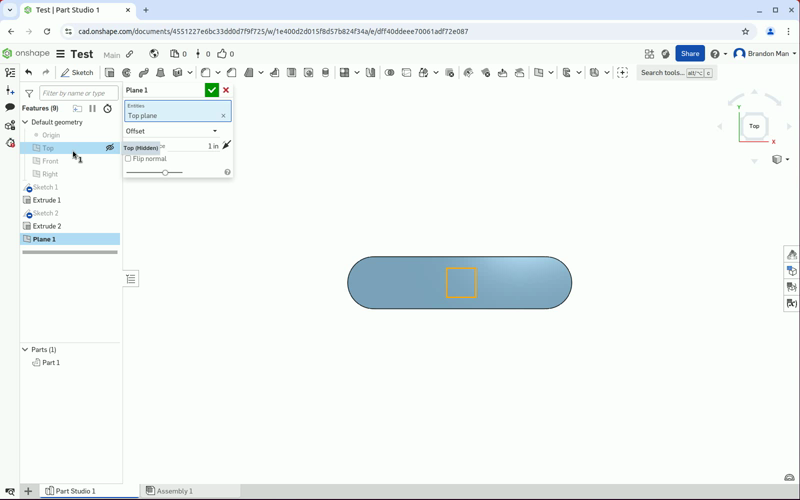
key(tab, 2)
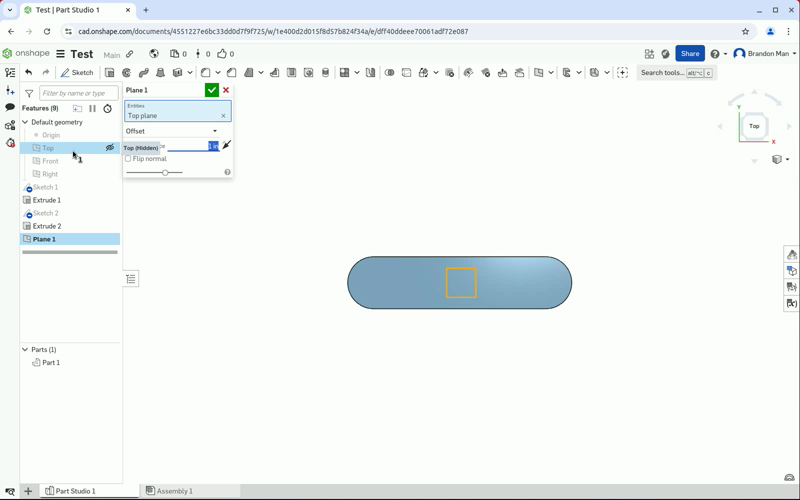
text(11.801)
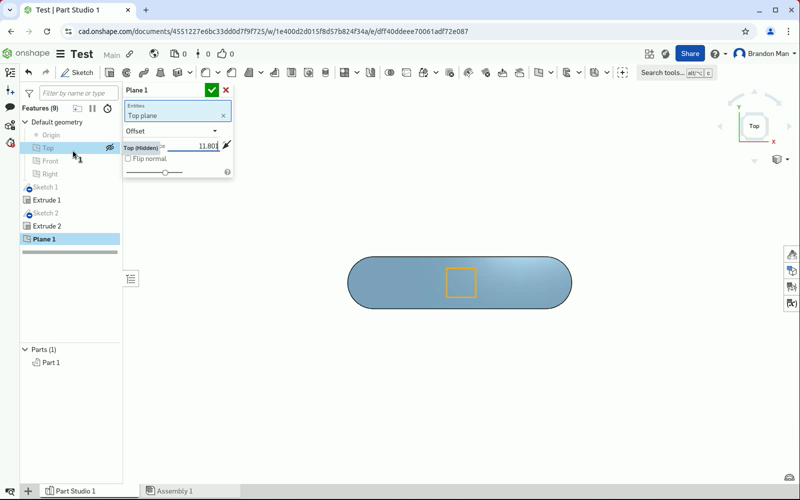
key(enter, 2)
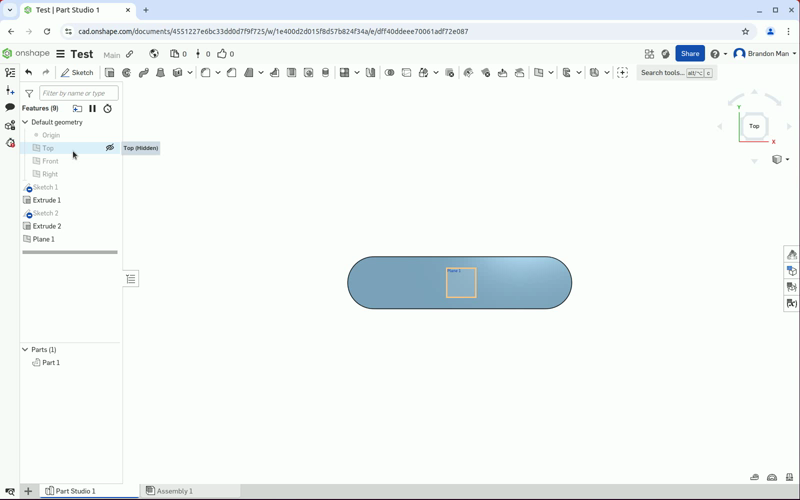
key(shift+s)
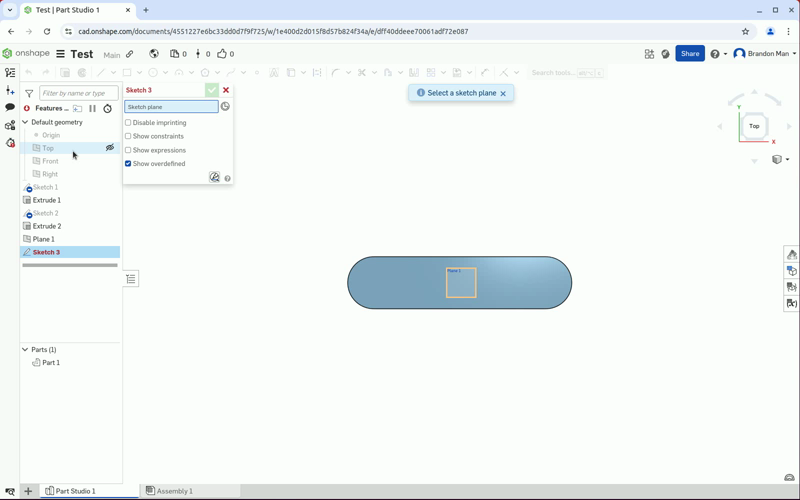
mouse_move(73, 241)
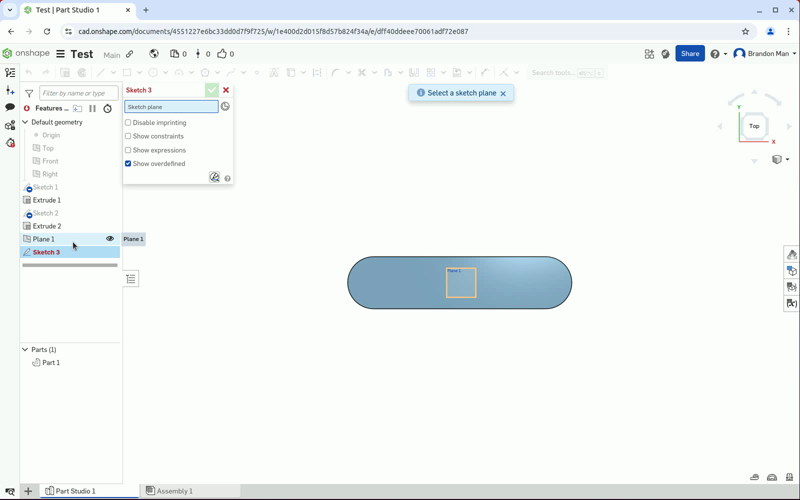
click(73, 241)
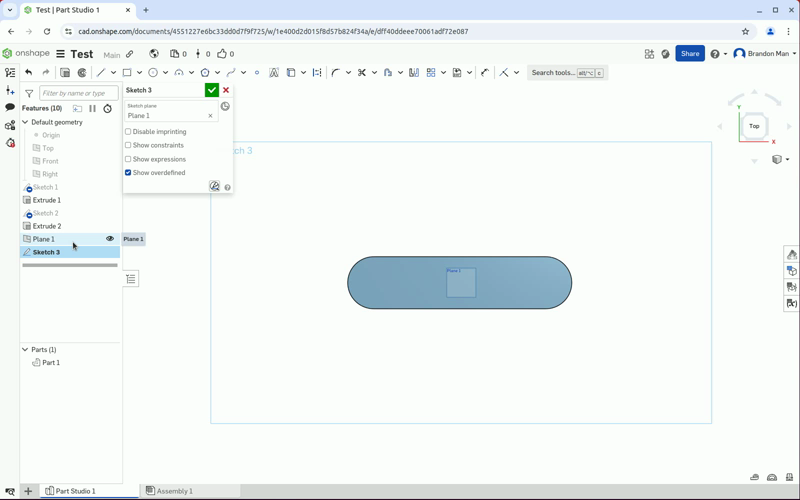
mouse_move(73, 352)
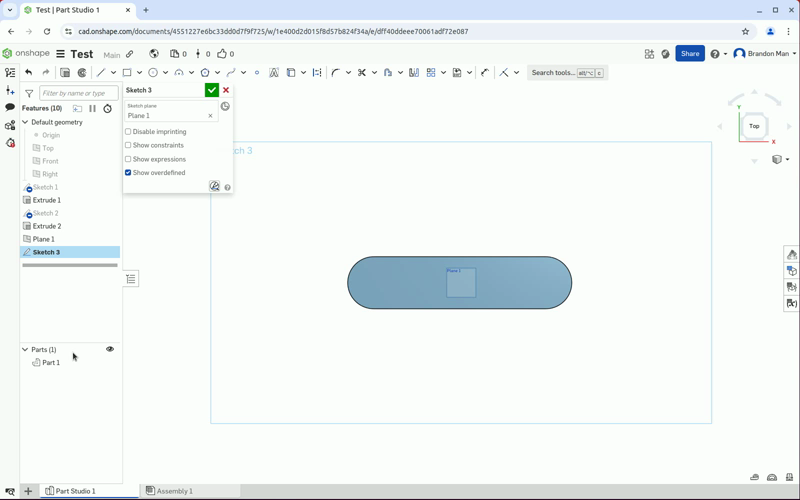
key(y)
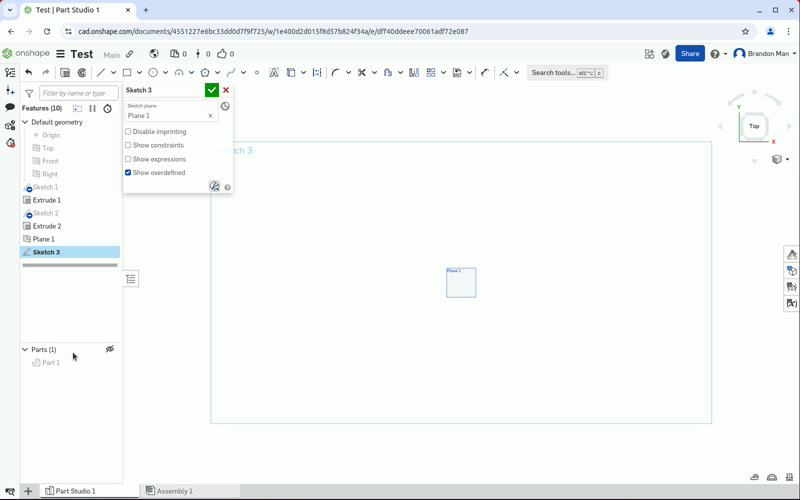
key(c)
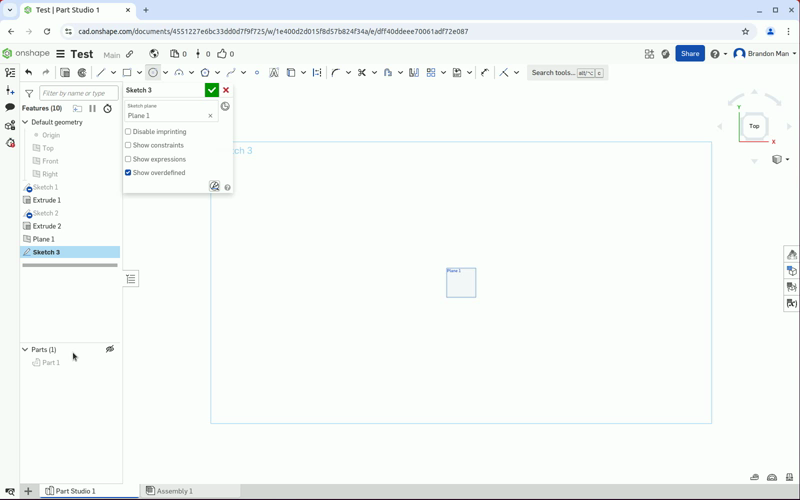
key_down(shift)
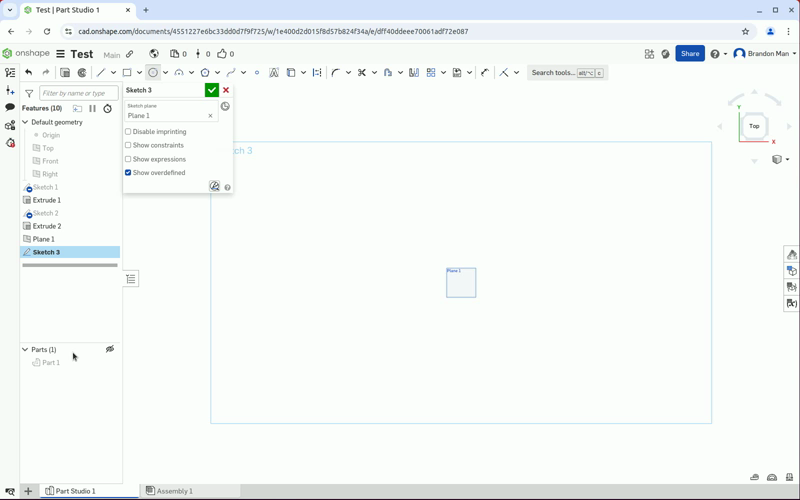
mouse_move(375, 282)
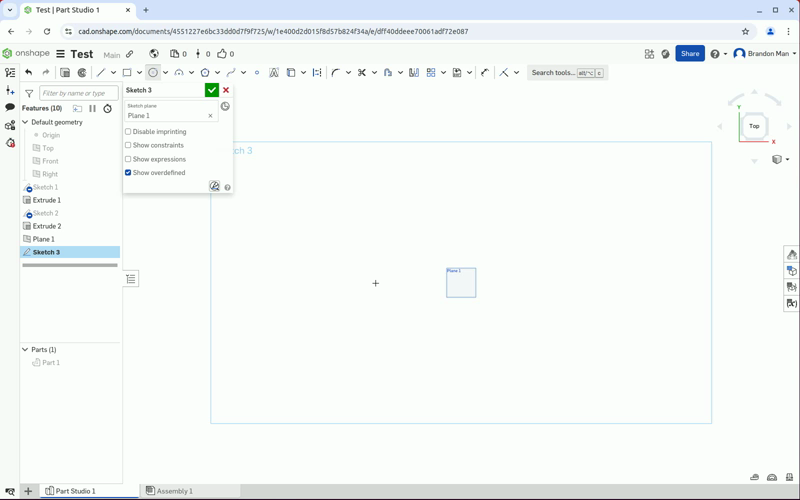
click(375, 282)
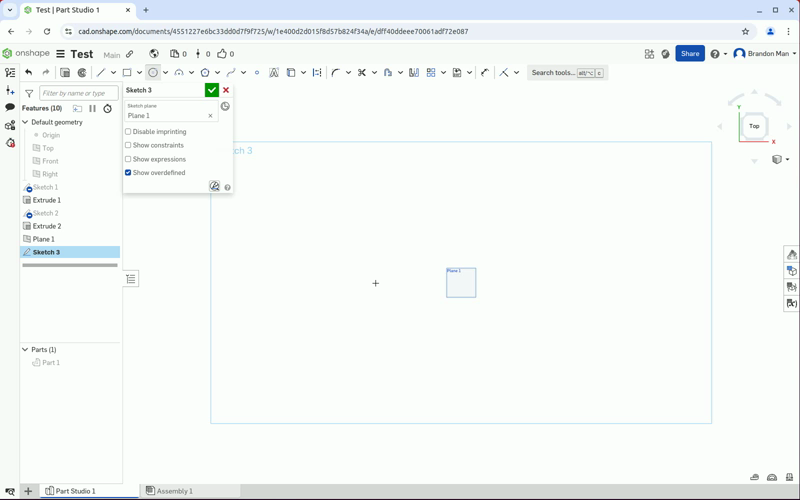
key_up(shift)
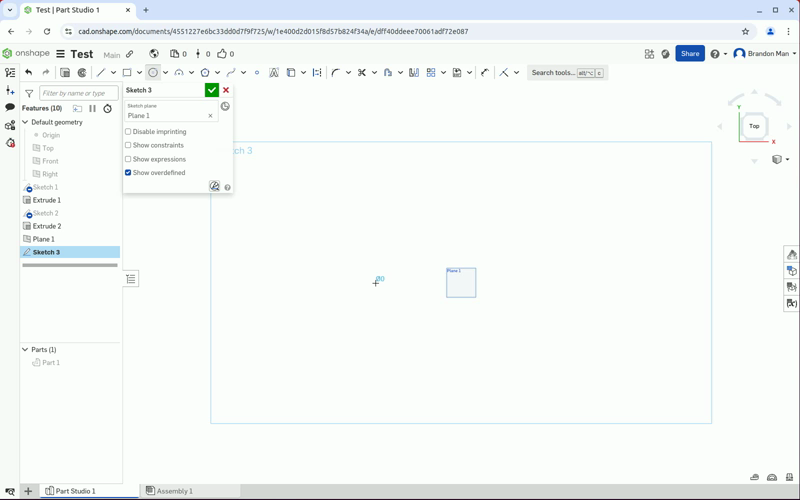
mouse_move(385, 282)
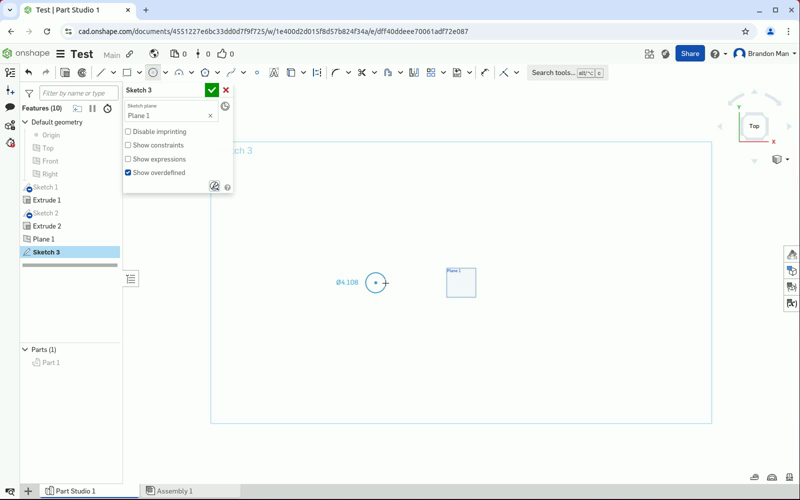
click(385, 282)
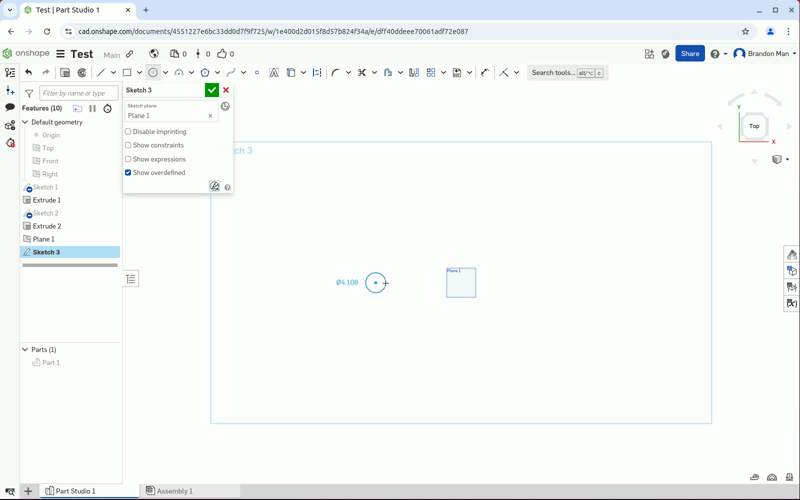
key(esc)
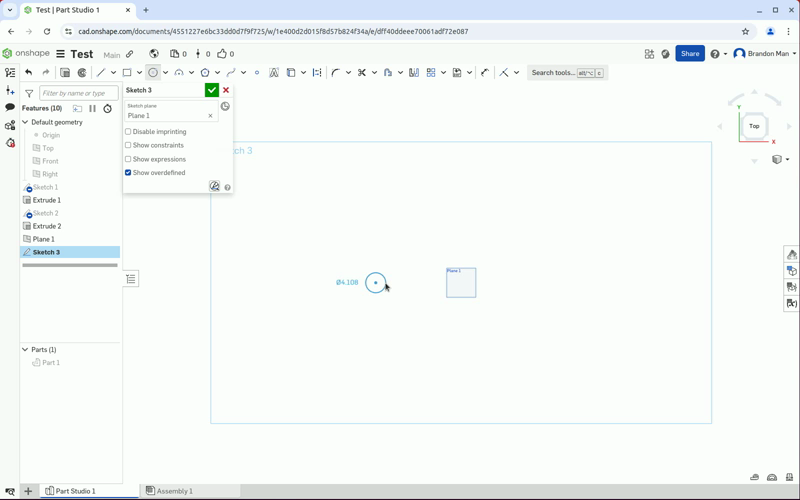
mouse_move(373, 292)
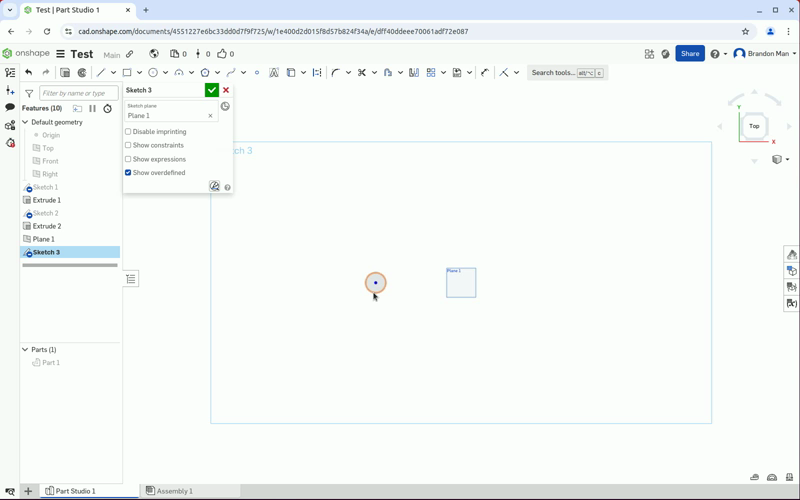
scroll(6)
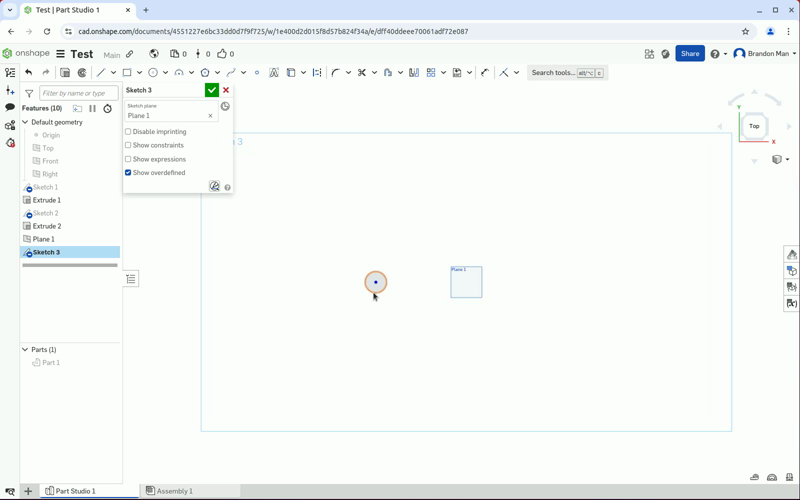
scroll(6)
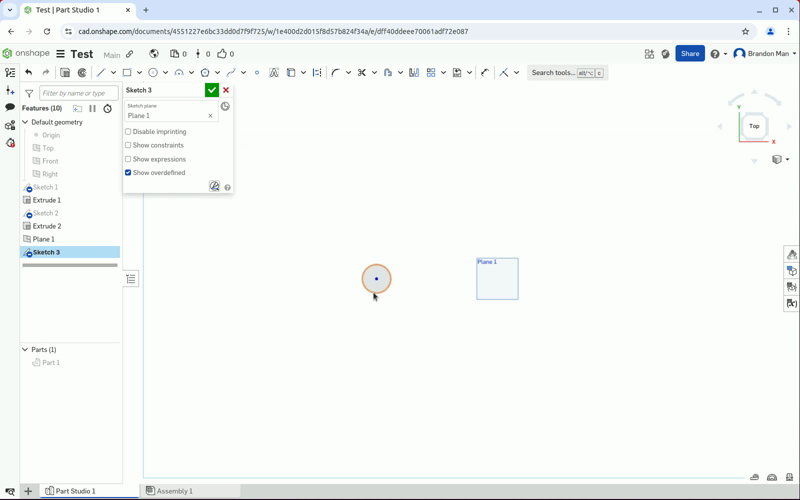
scroll(6)
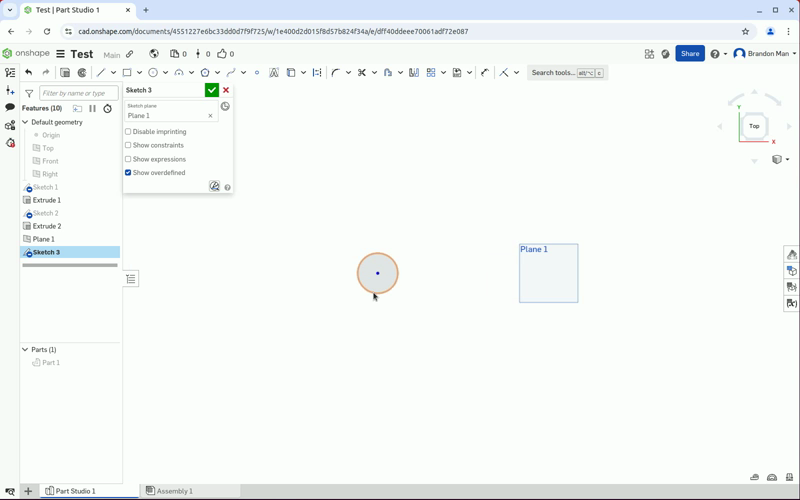
scroll(6)
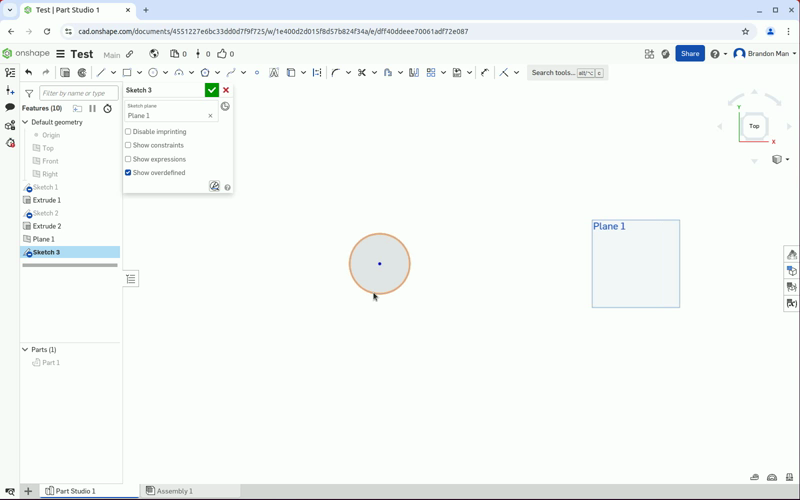
scroll(6)
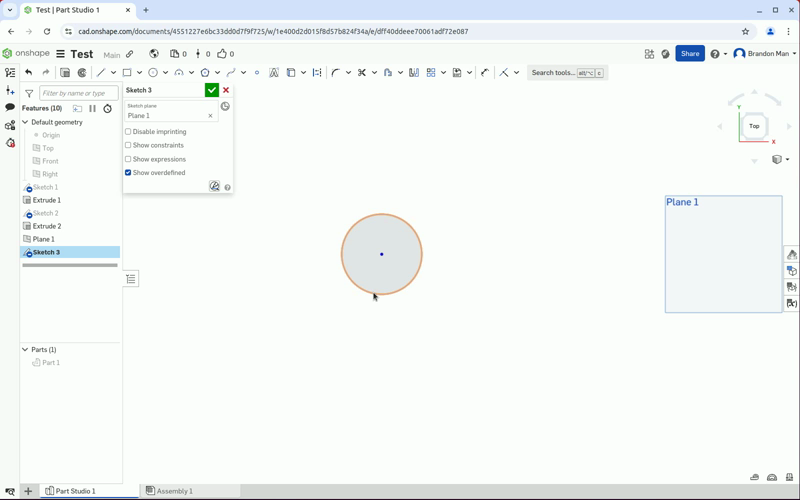
scroll(6)
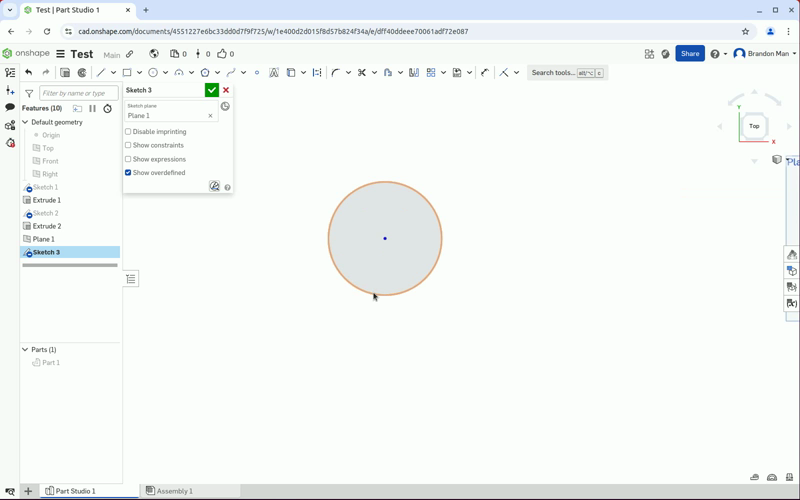
scroll(6)
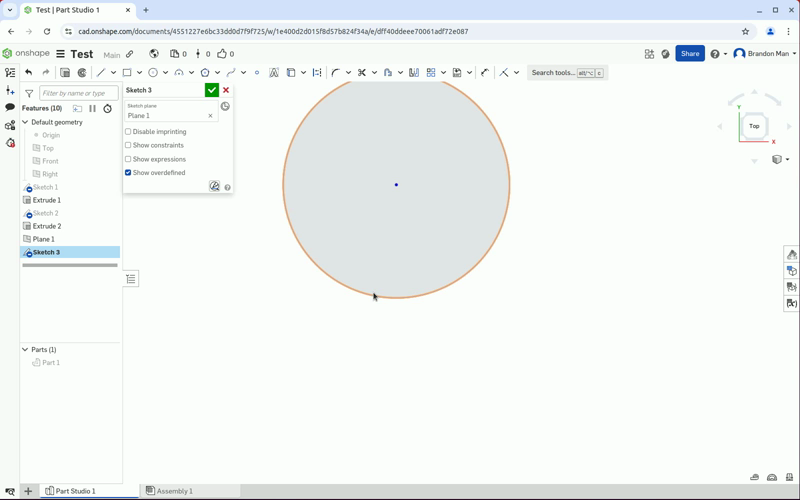
click(373, 292)
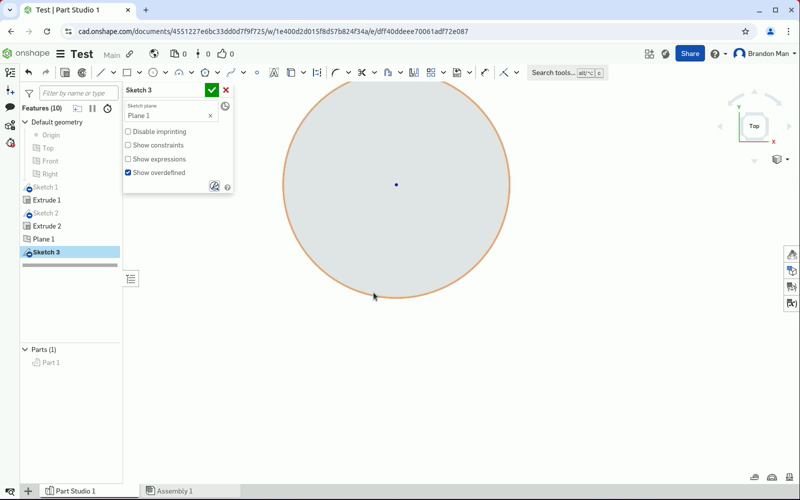
scroll(-6)
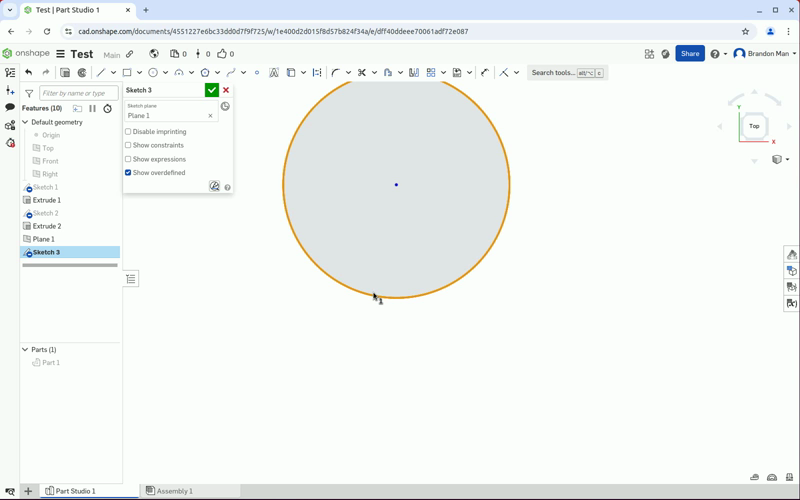
scroll(-6)
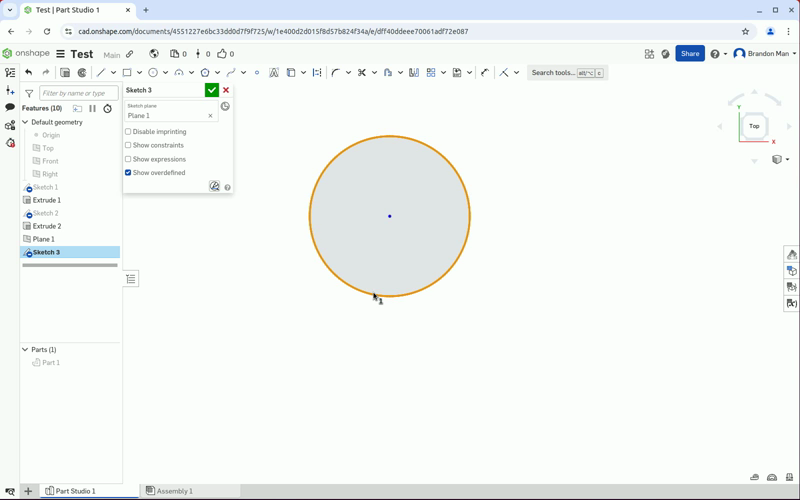
scroll(-6)
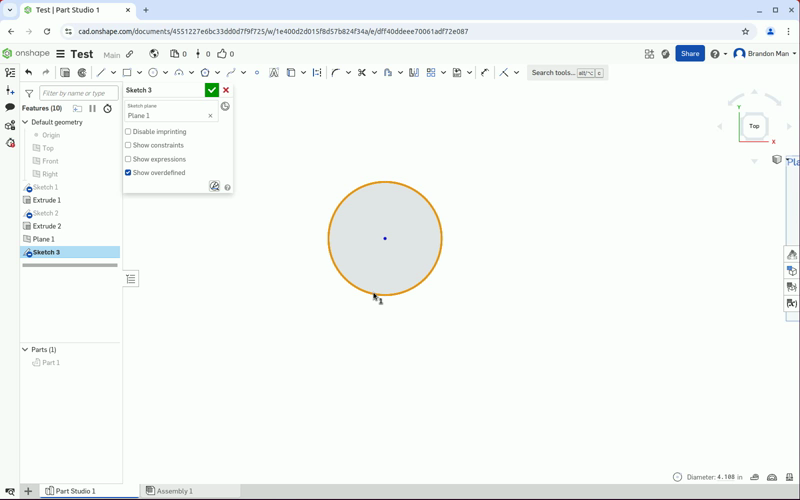
scroll(-6)
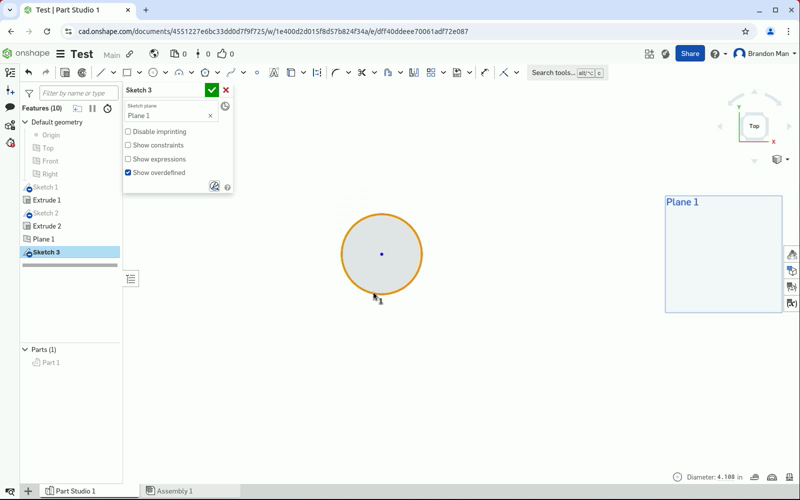
scroll(-6)
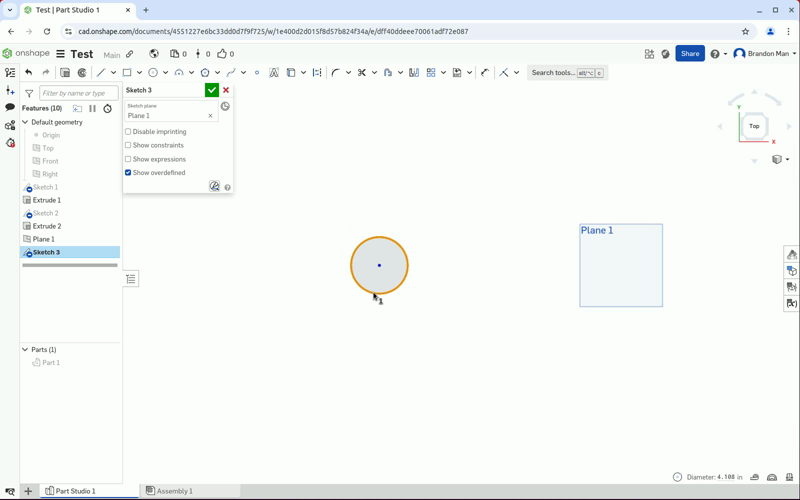
scroll(-6)
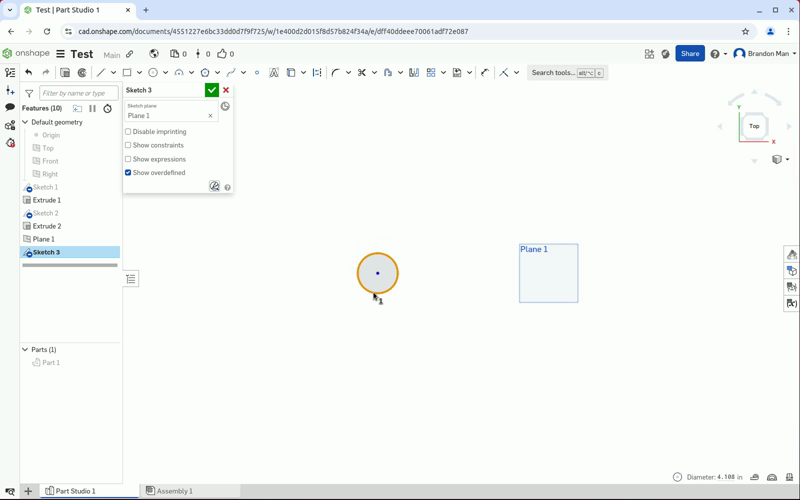
scroll(-6)
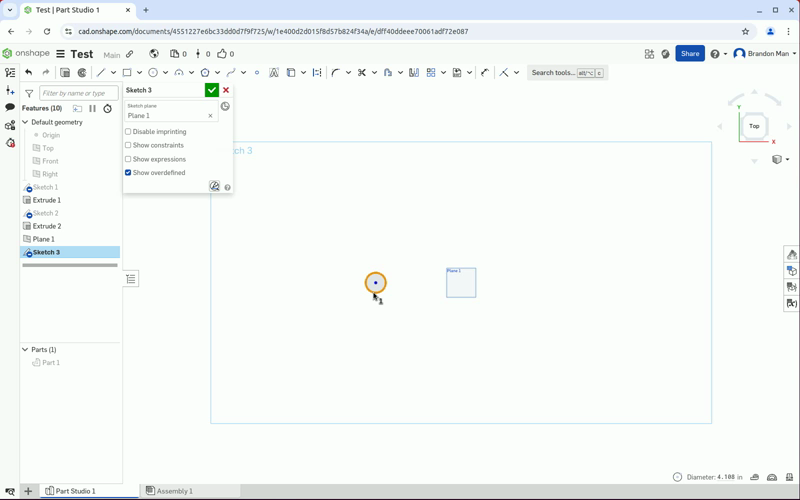
mouse_move(73, 352)
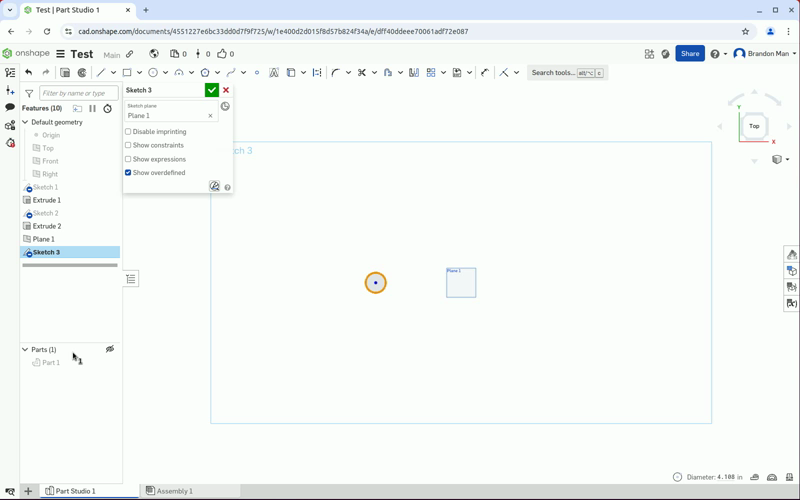
key(shift+y)
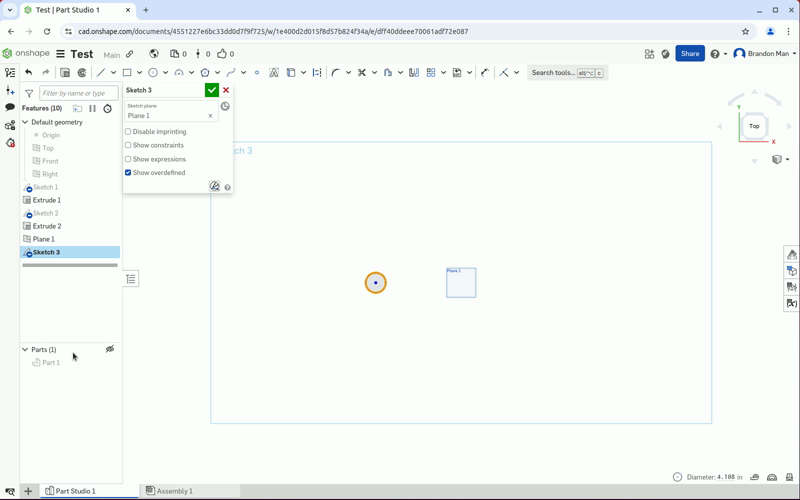
key(shift+e)
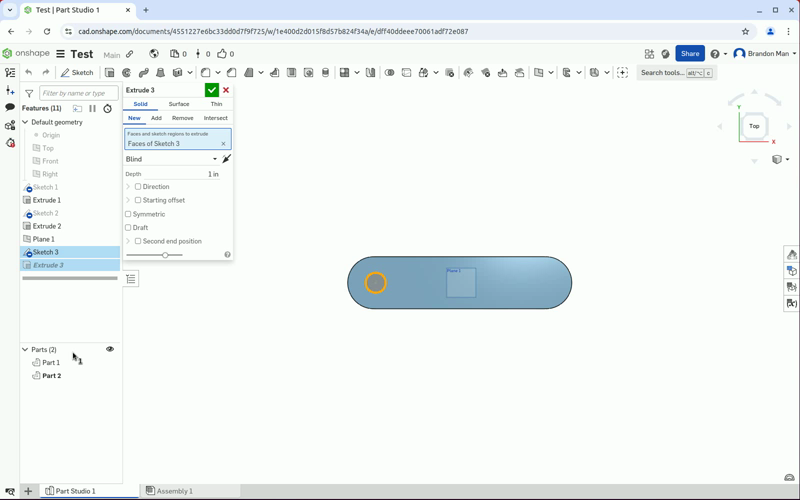
mouse_move(143, 106)
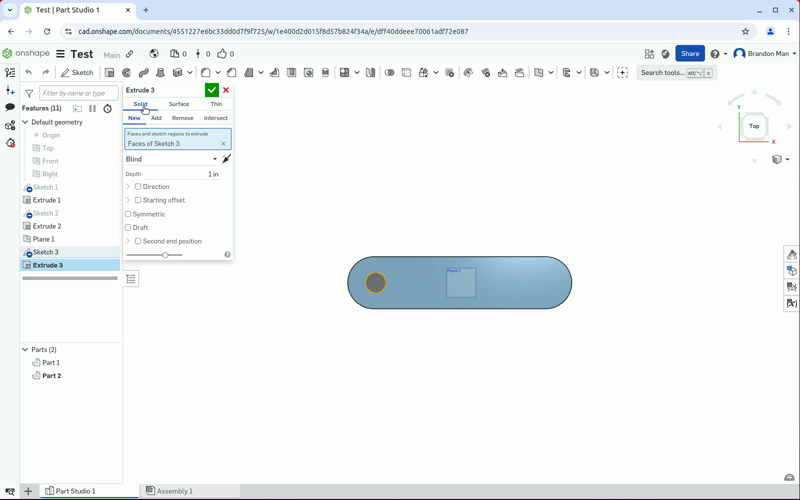
click(143, 106)
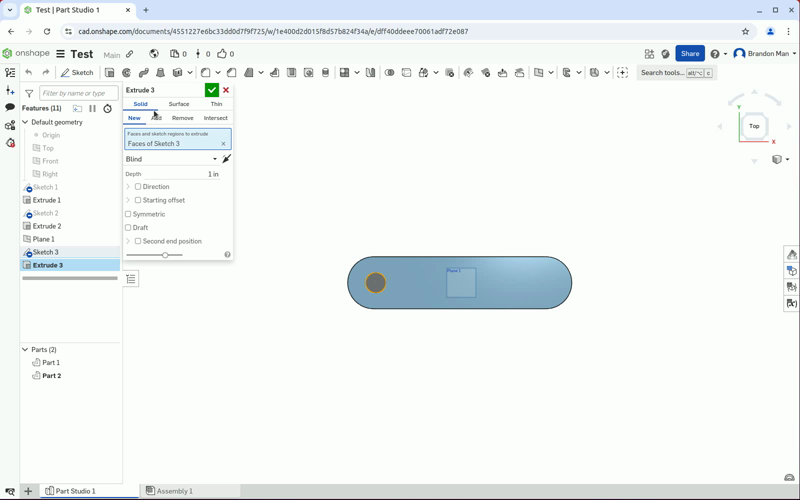
mouse_move(186, 120)
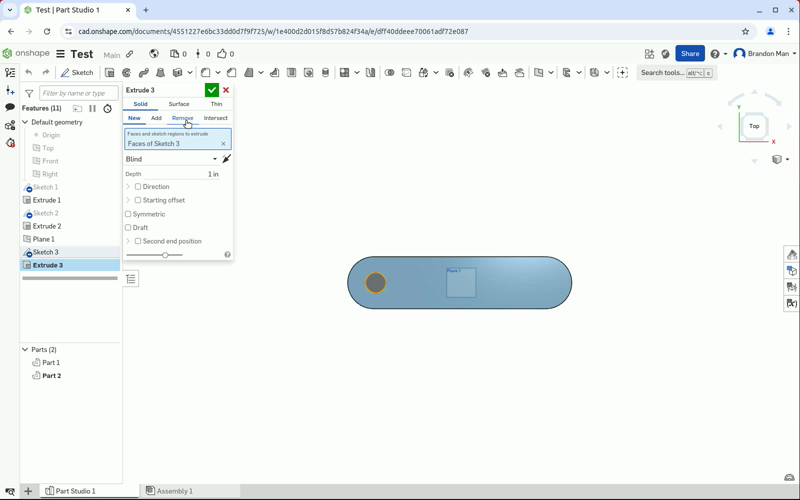
click(186, 120)
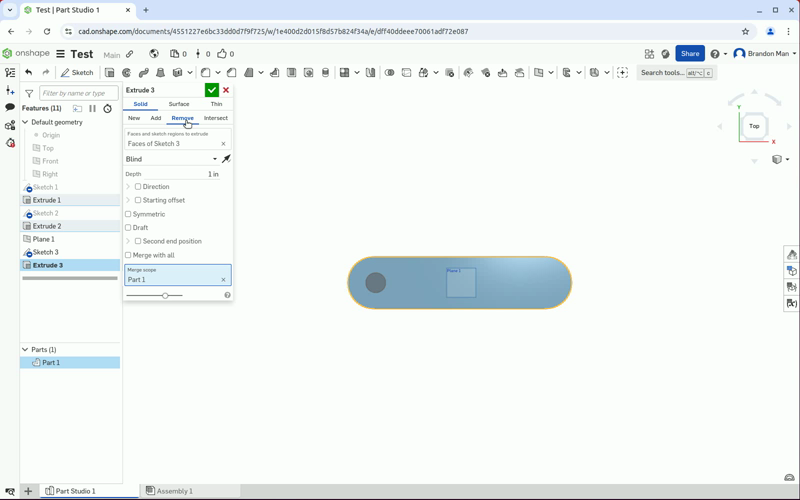
key(tab, 4)
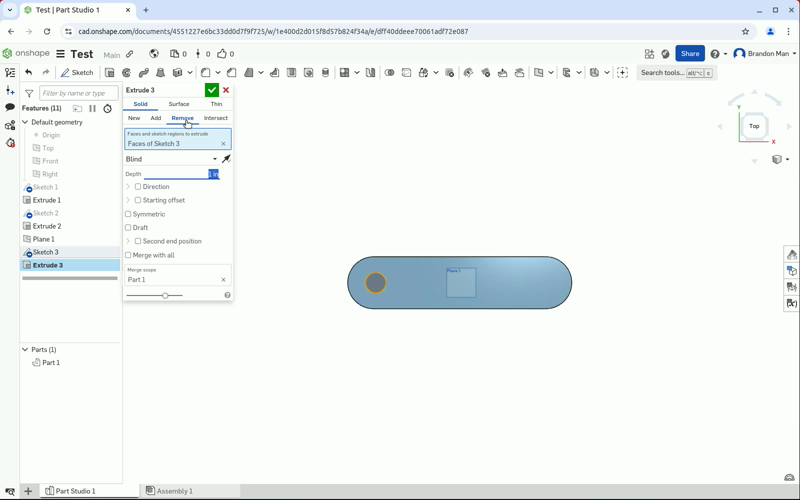
text(26.96)
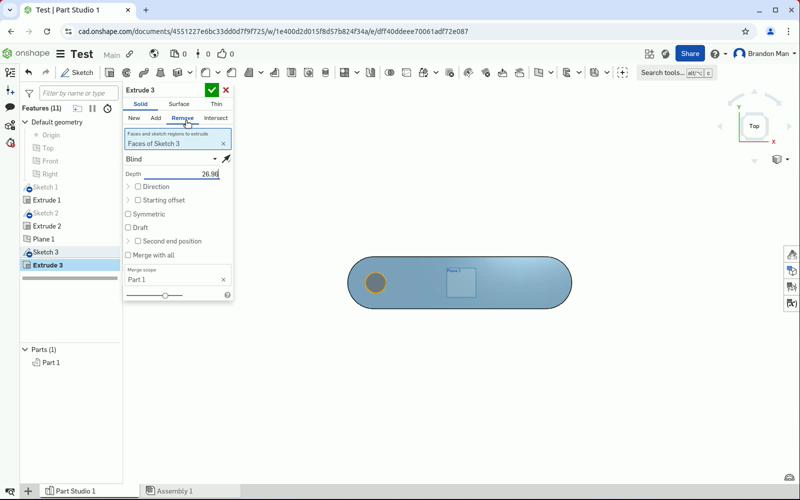
key(tab, 6)
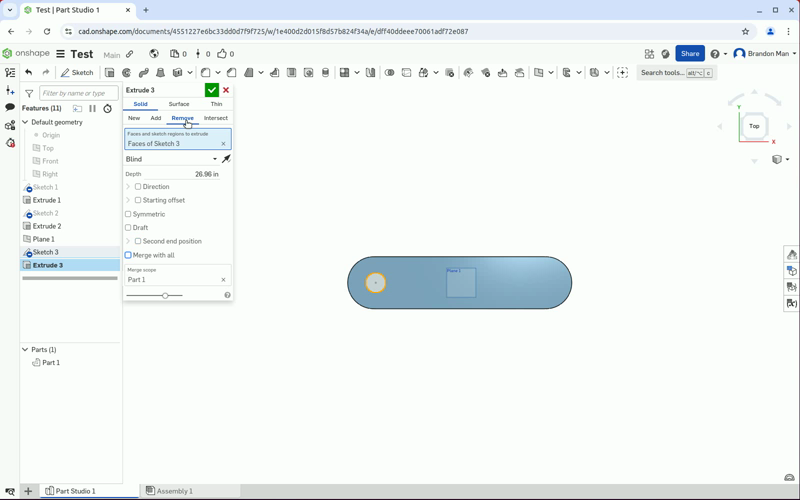
key(space)
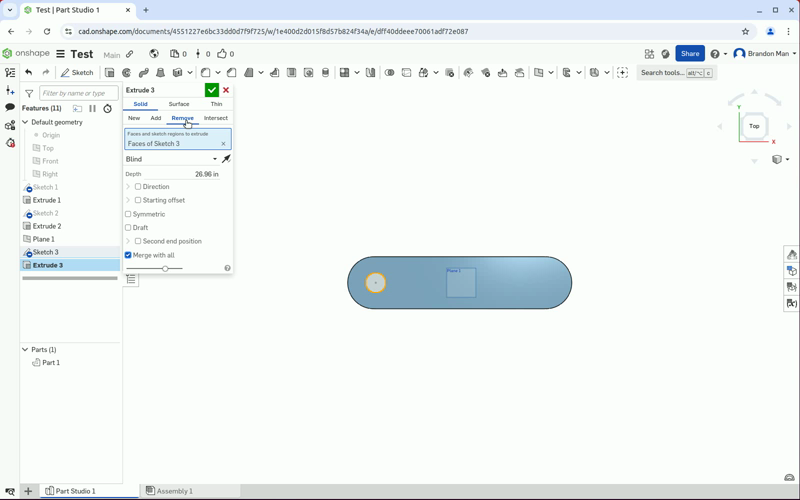
key(enter)
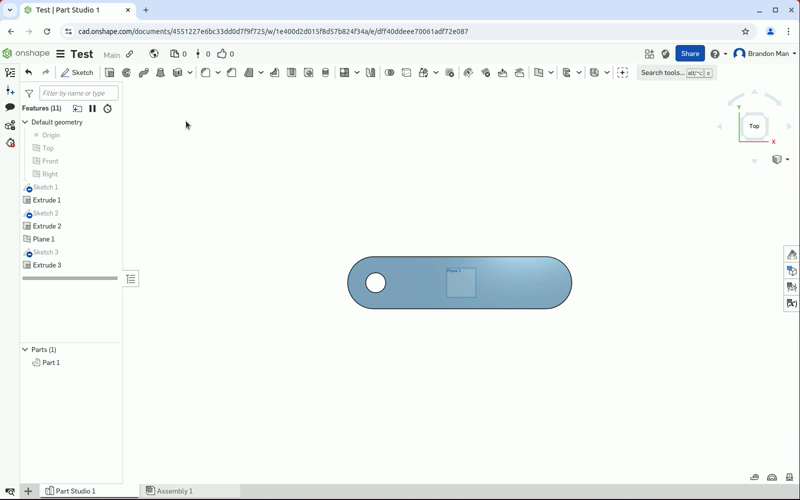
key(shift+h)
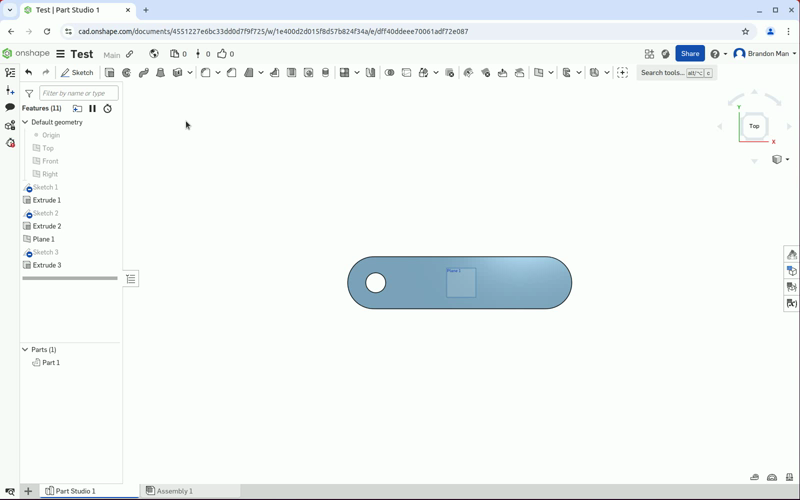
key(shift+h)
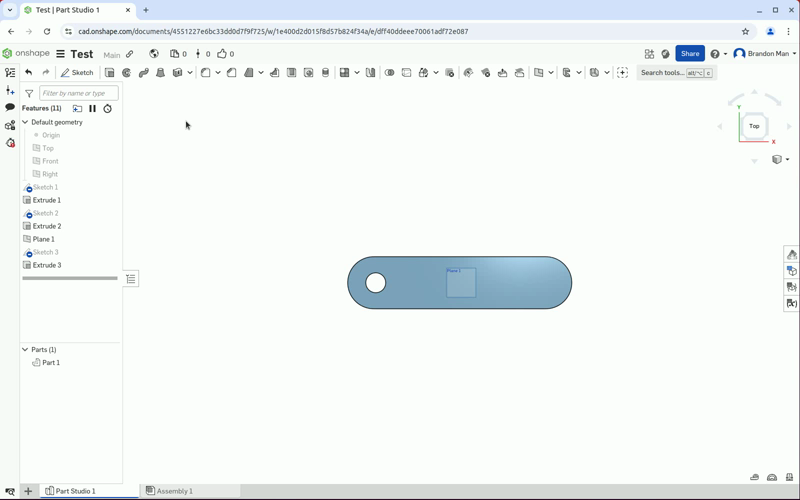
mouse_move(73, 189)
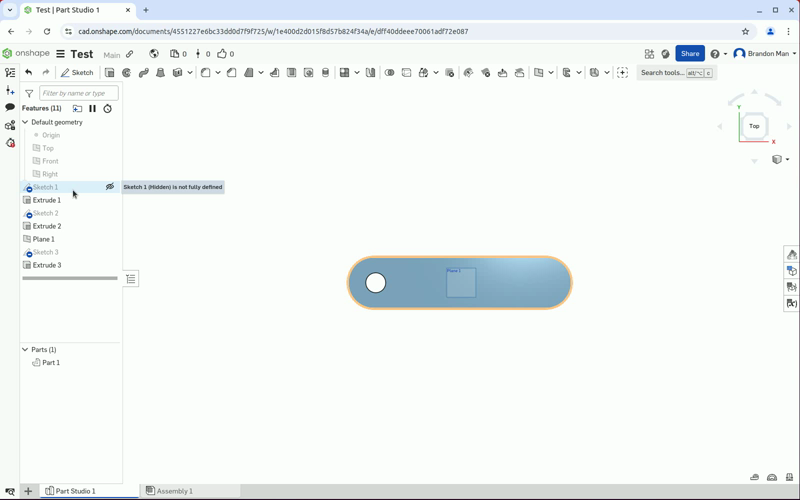
click(73, 189)
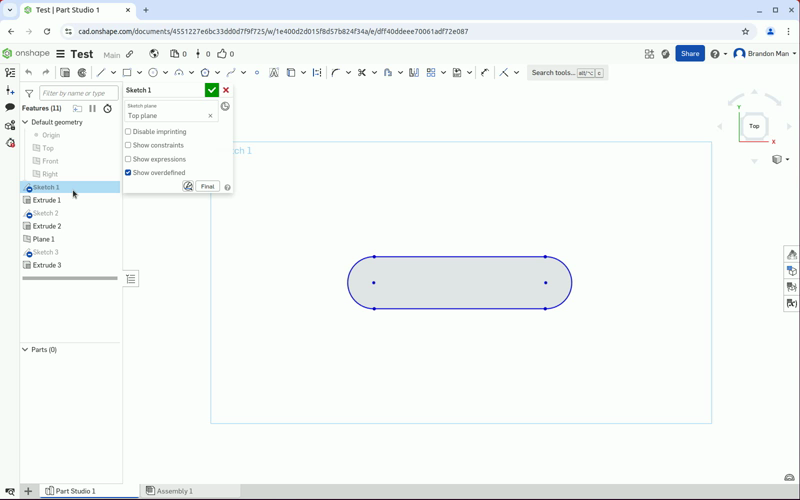
mouse_move(229, 92)
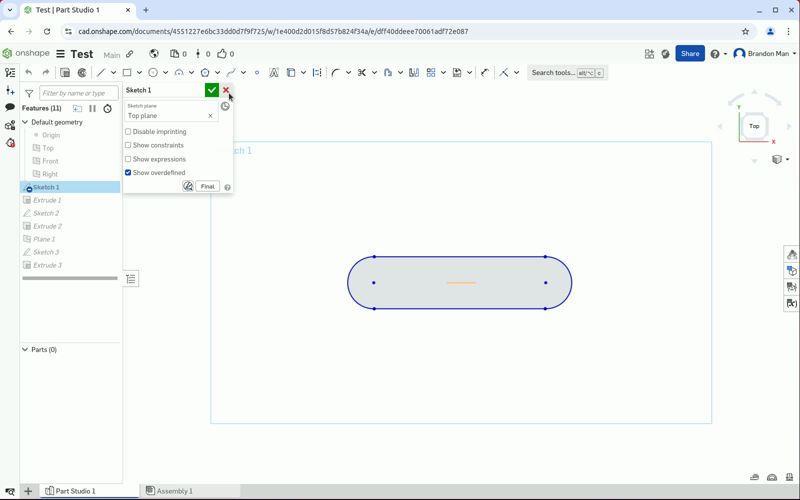
click(229, 92)
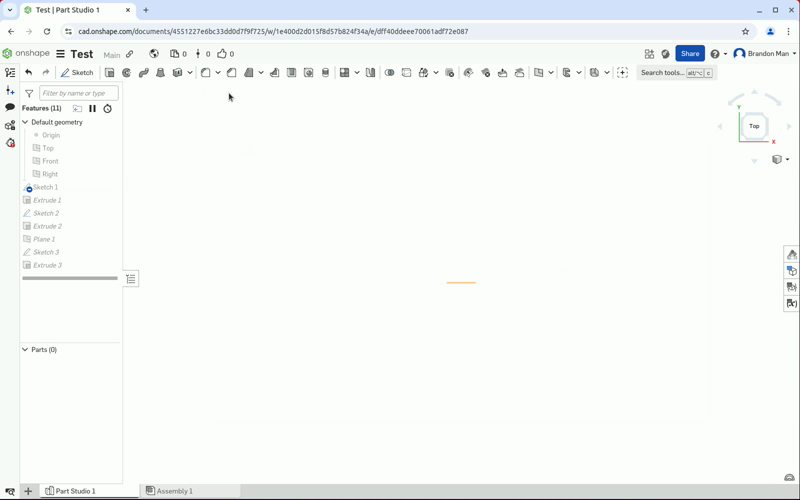
key(shift+s)
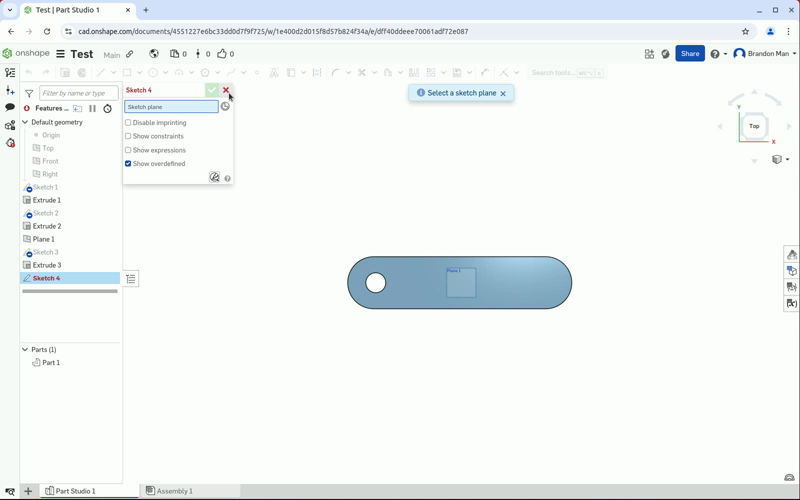
mouse_move(73, 241)
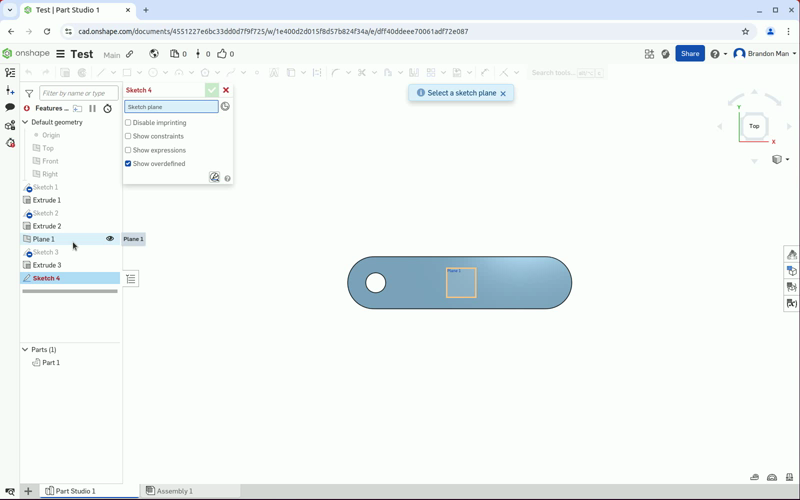
click(73, 241)
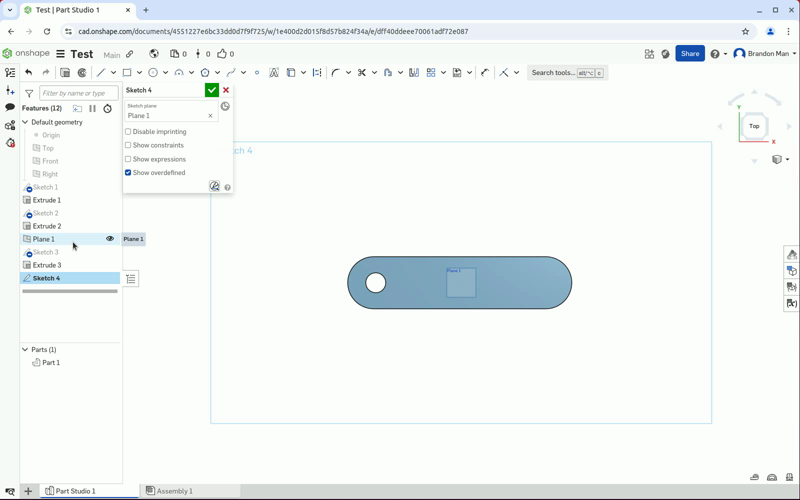
mouse_move(73, 352)
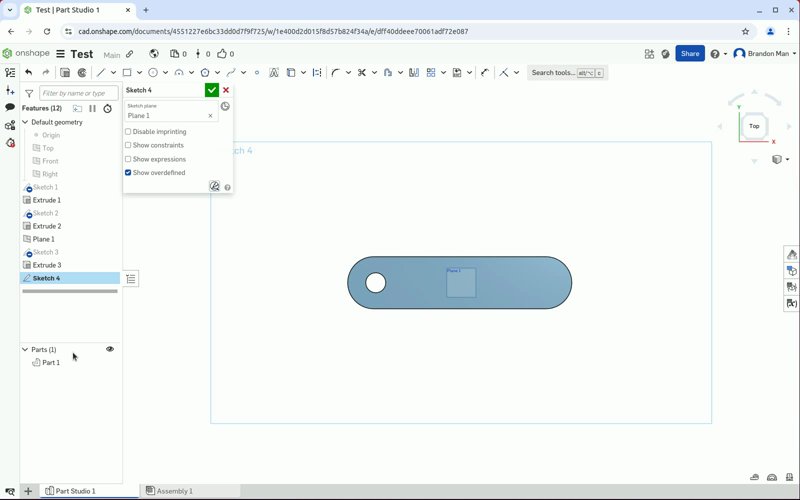
key(y)
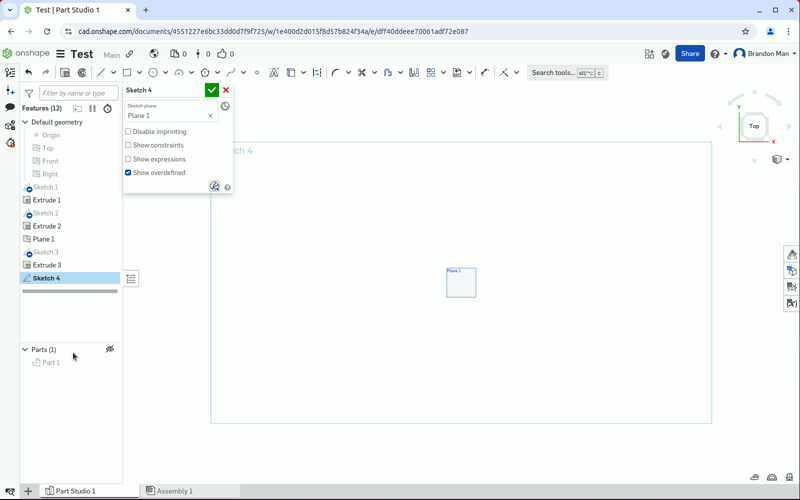
key(c)
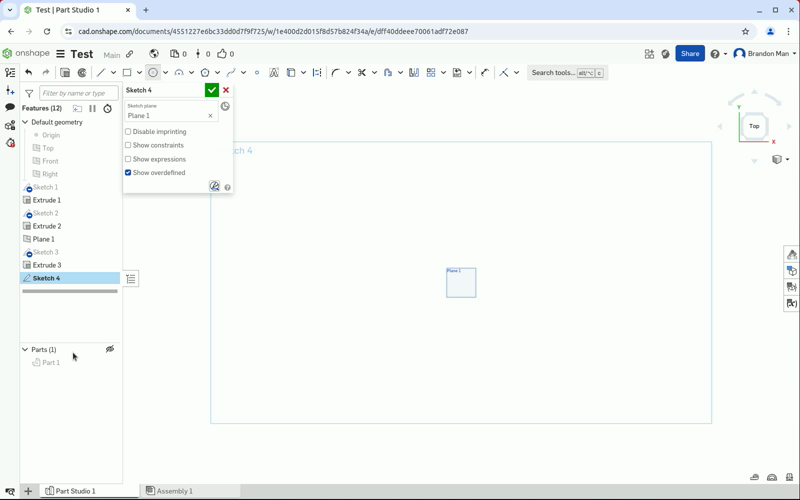
key_down(shift)
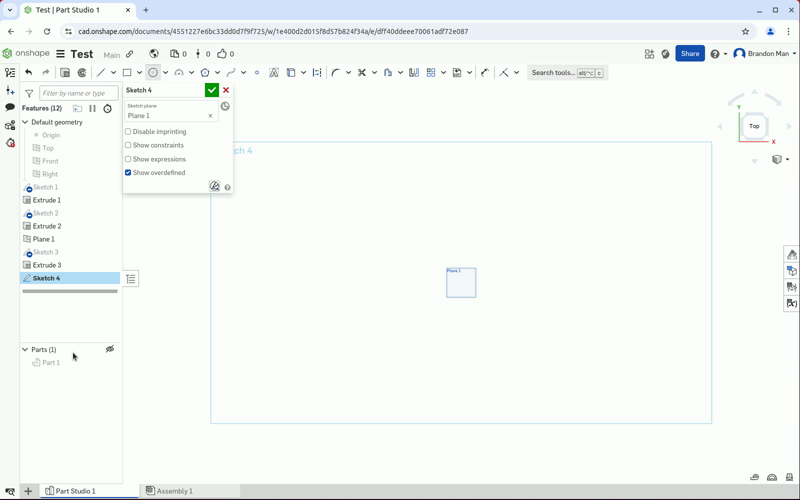
mouse_move(548, 282)
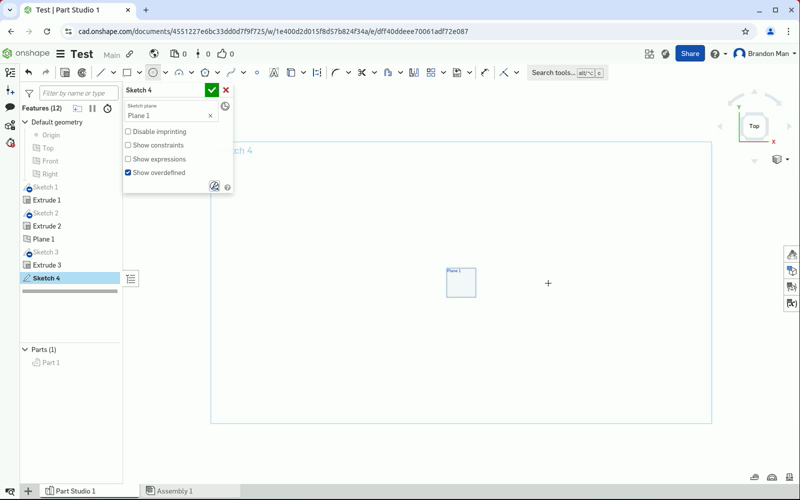
click(548, 282)
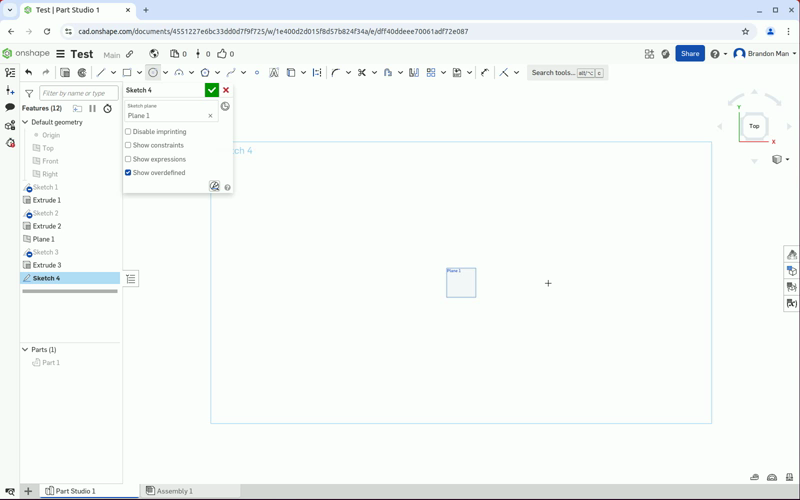
key_up(shift)
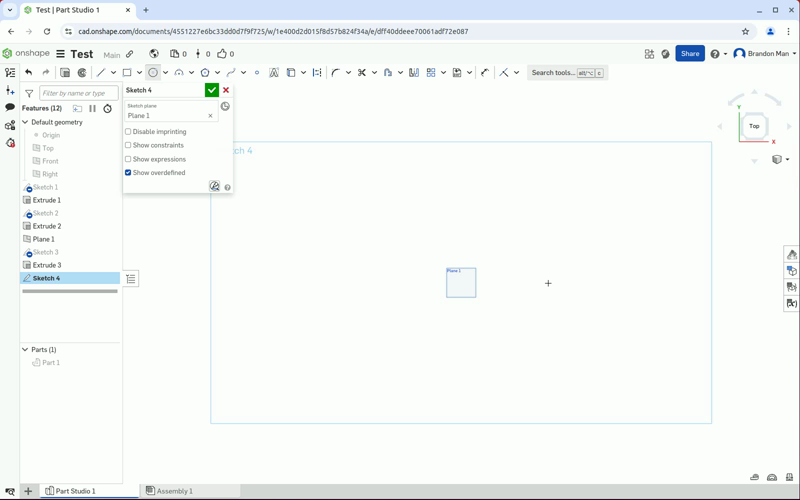
mouse_move(558, 282)
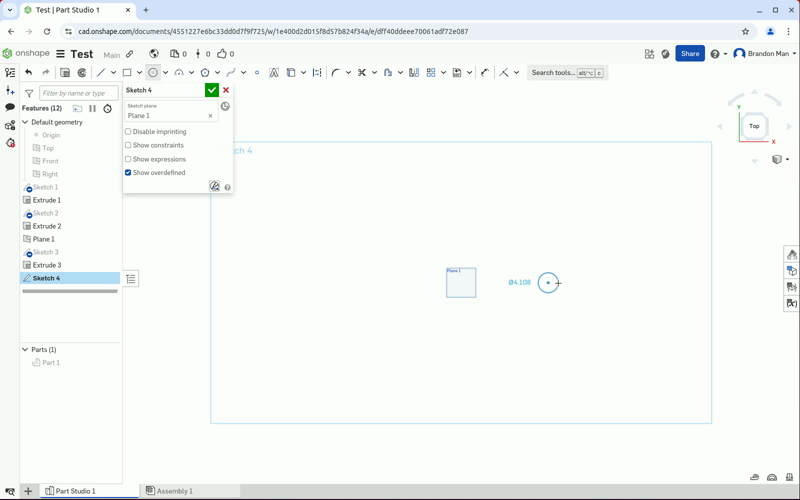
click(558, 282)
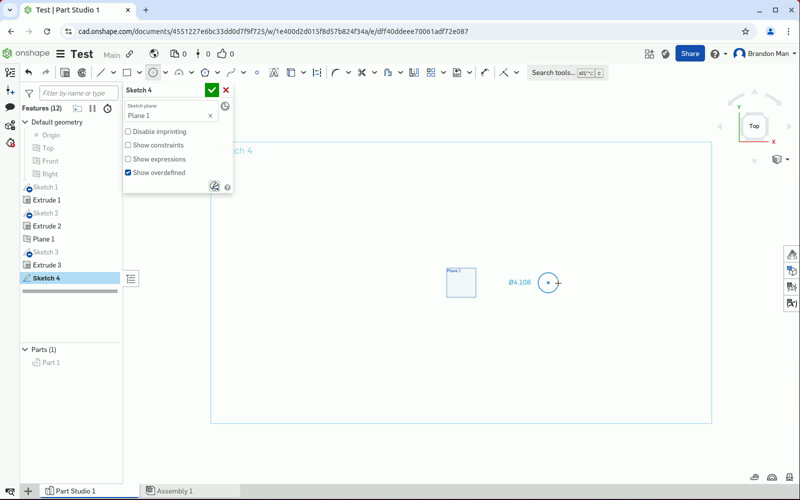
key(esc)
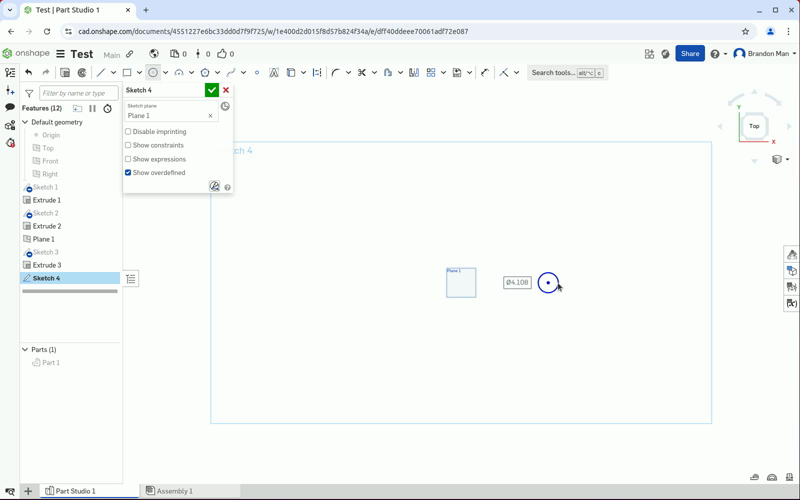
mouse_move(551, 290)
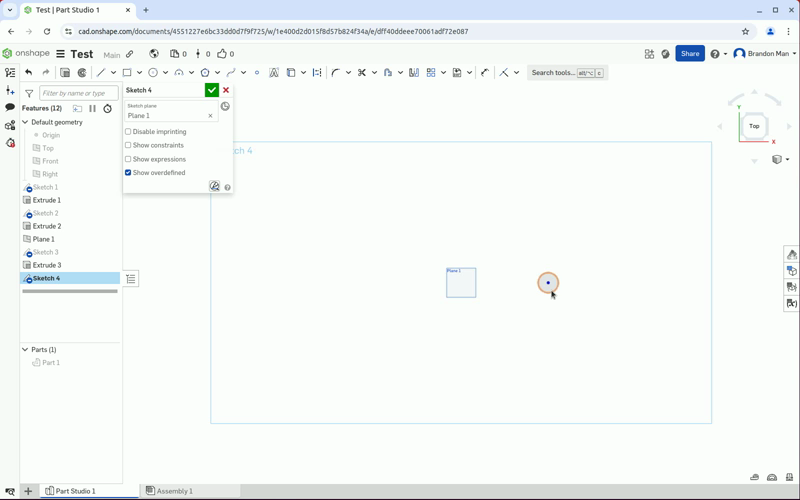
scroll(6)
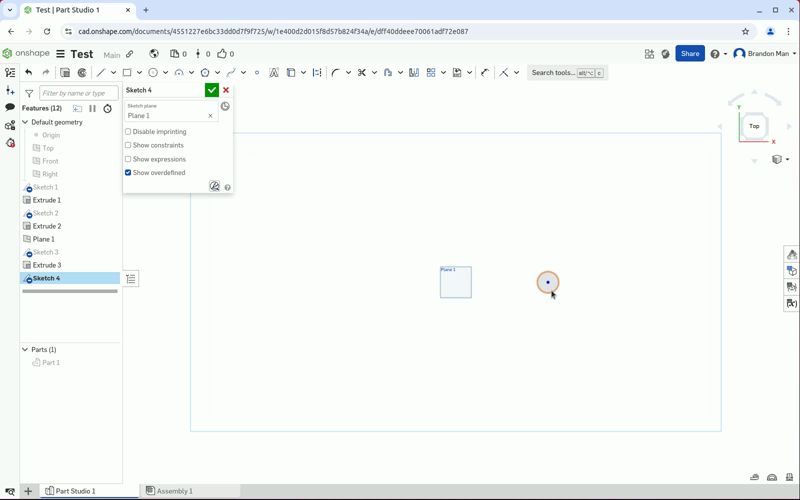
scroll(6)
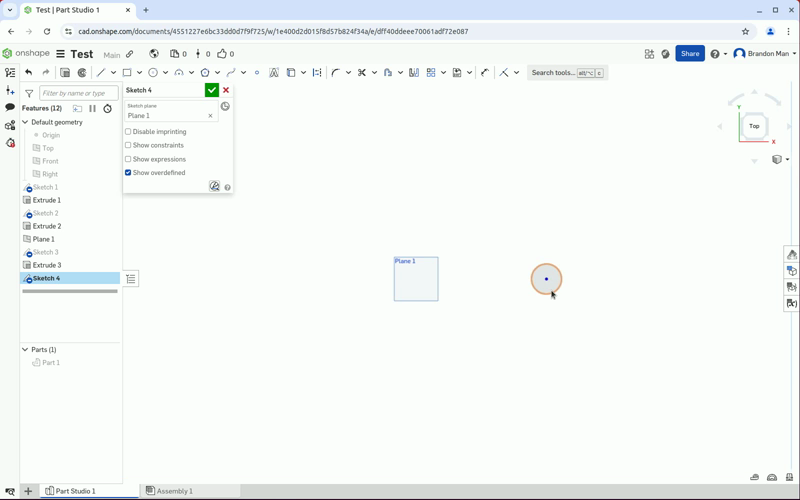
scroll(6)
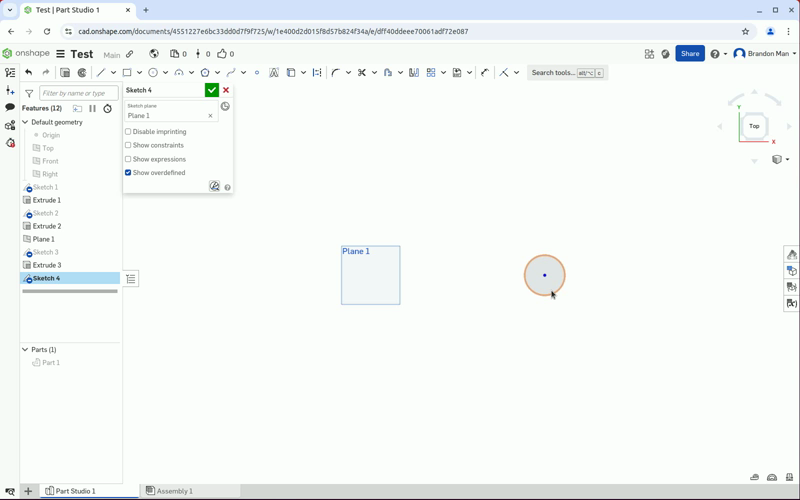
scroll(6)
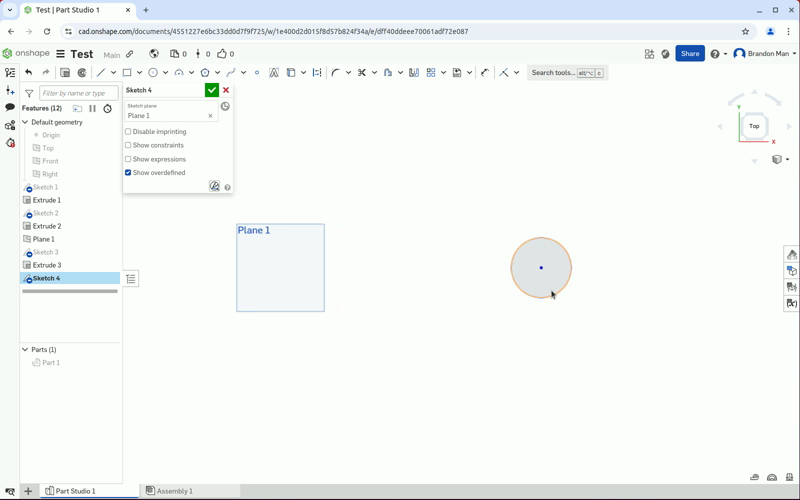
scroll(6)
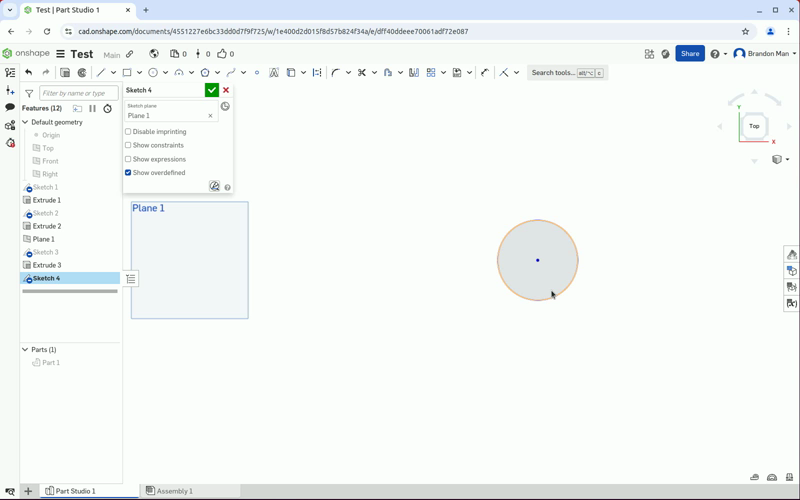
scroll(6)
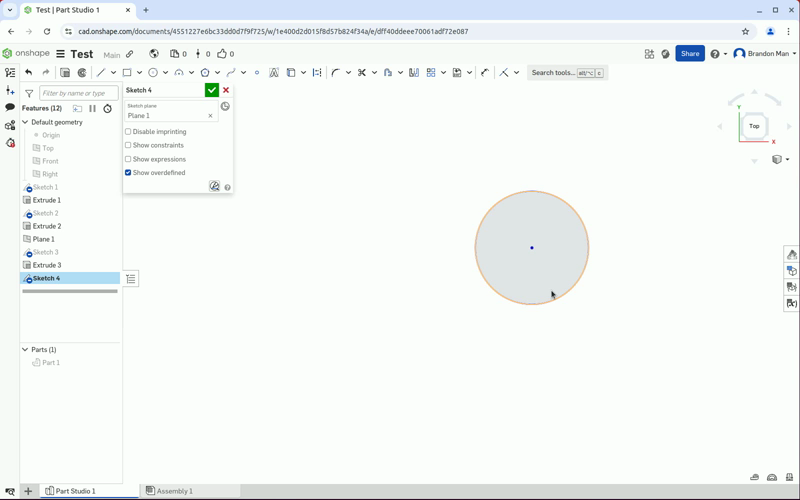
scroll(6)
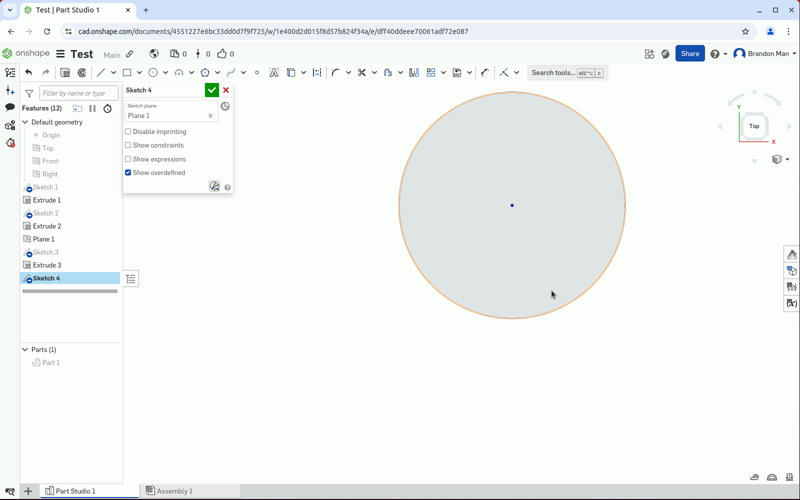
click(551, 290)
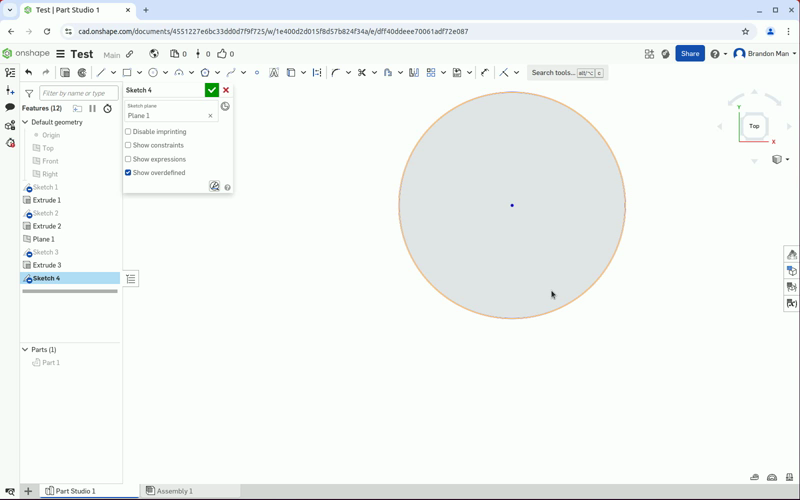
scroll(-6)
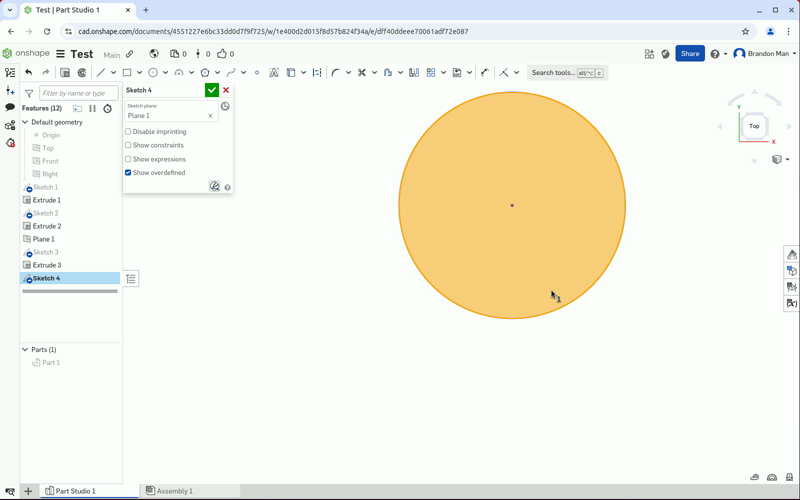
scroll(-6)
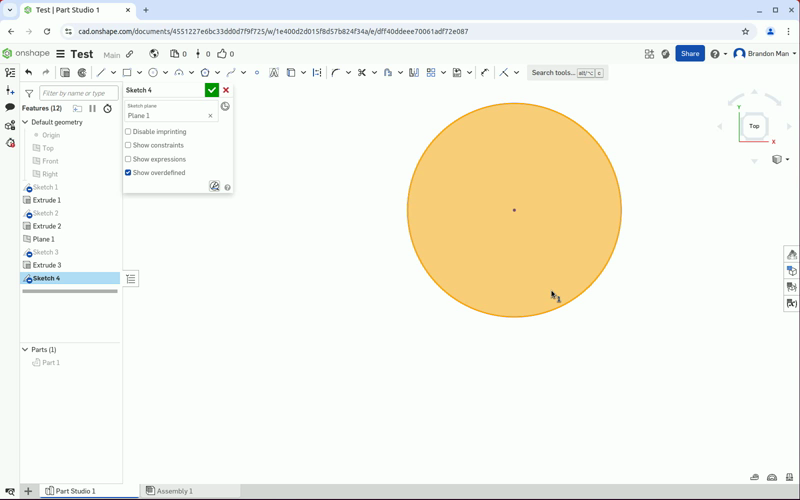
scroll(-6)
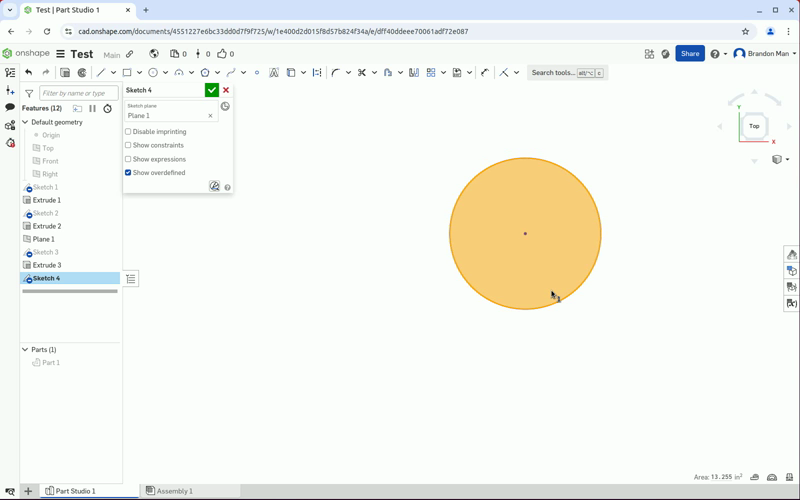
scroll(-6)
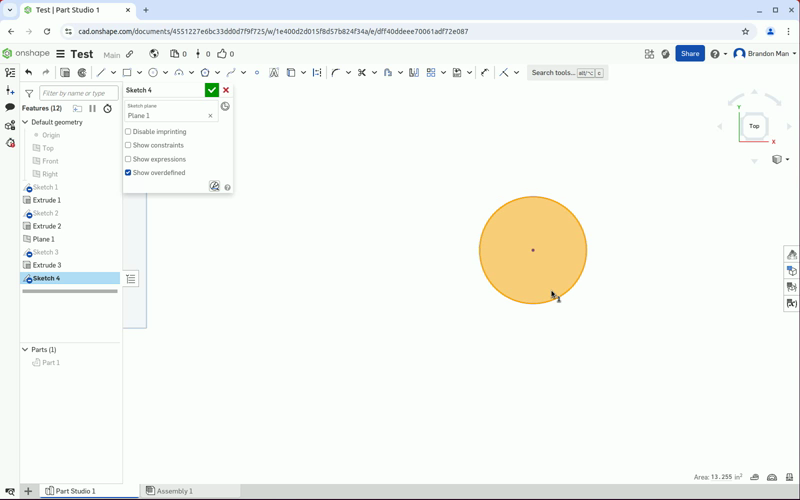
scroll(-6)
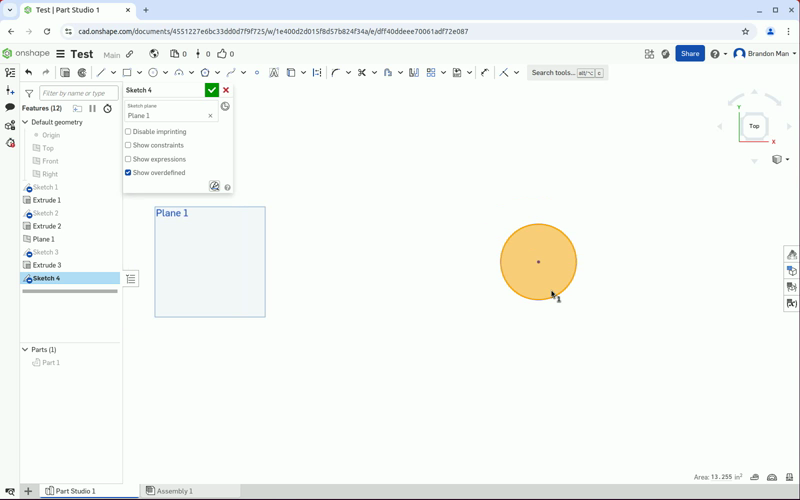
scroll(-6)
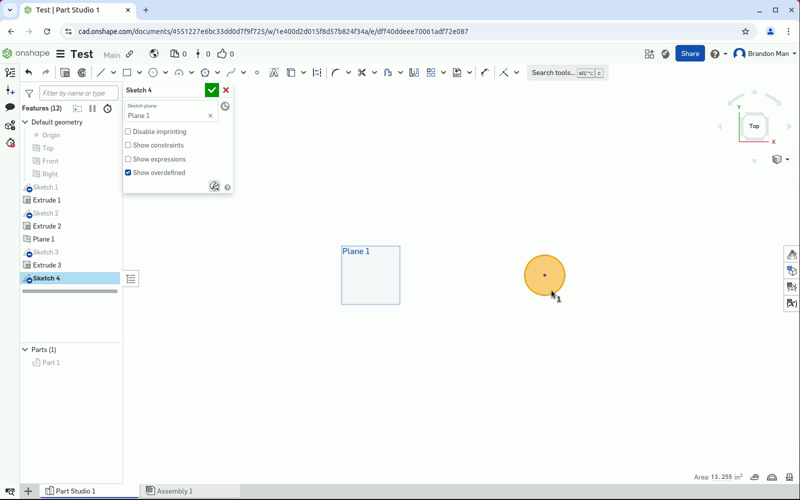
scroll(-6)
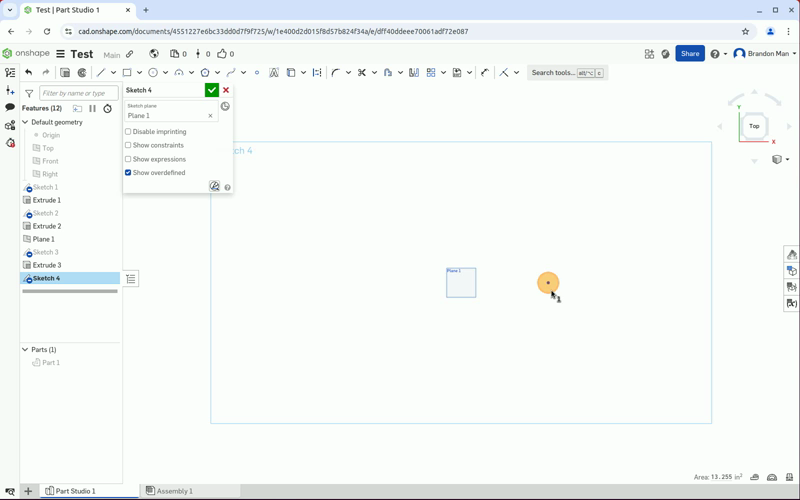
mouse_move(73, 352)
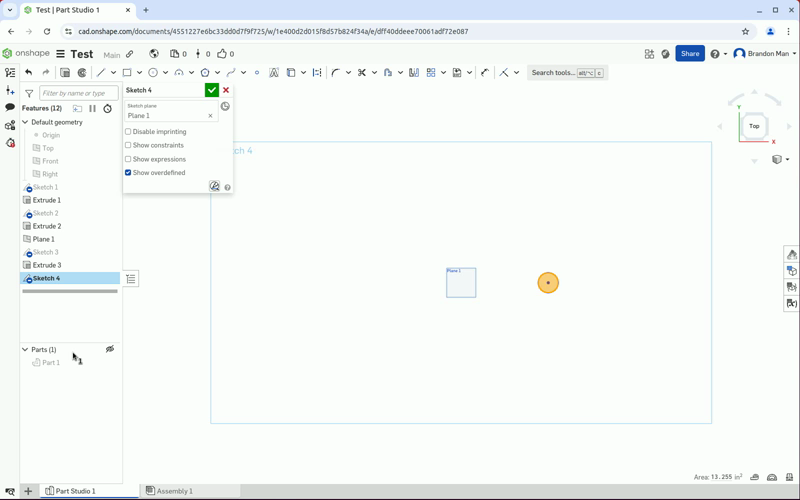
key(shift+y)
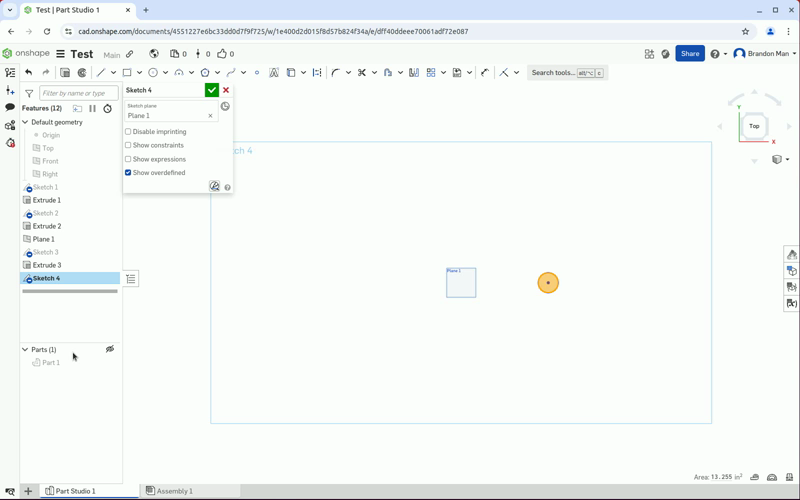
key(shift+e)
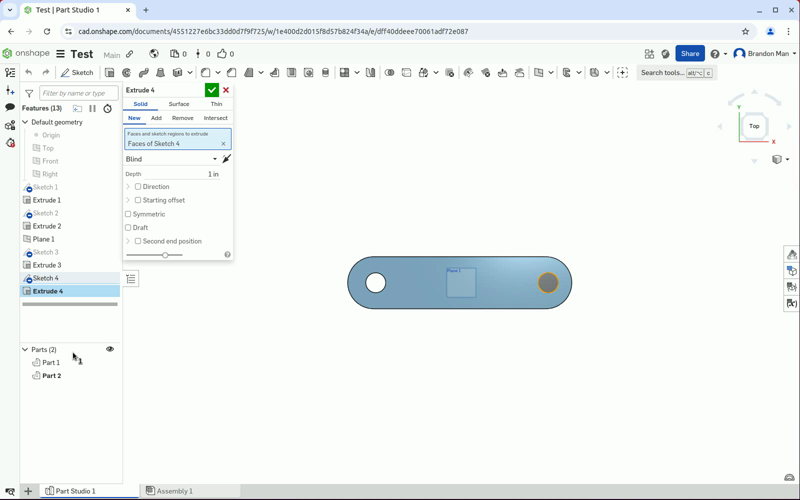
mouse_move(143, 106)
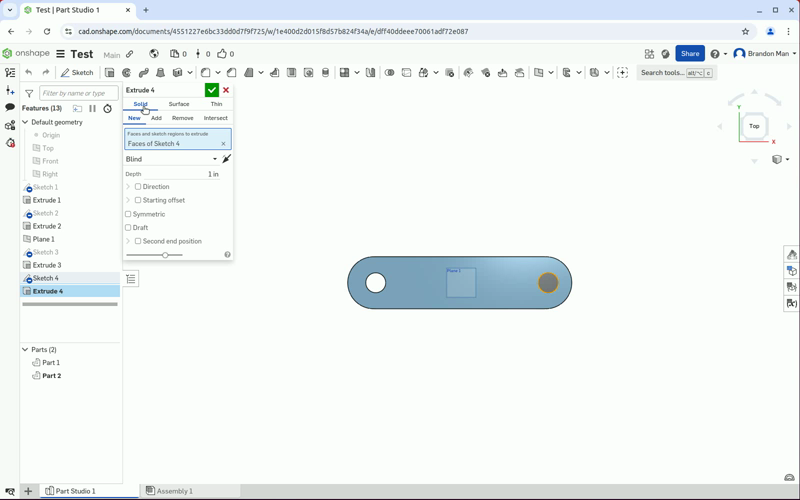
click(143, 106)
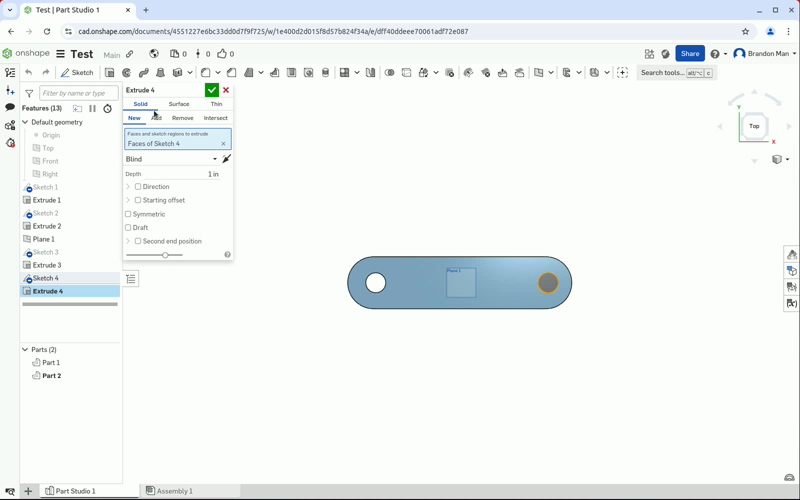
mouse_move(186, 120)
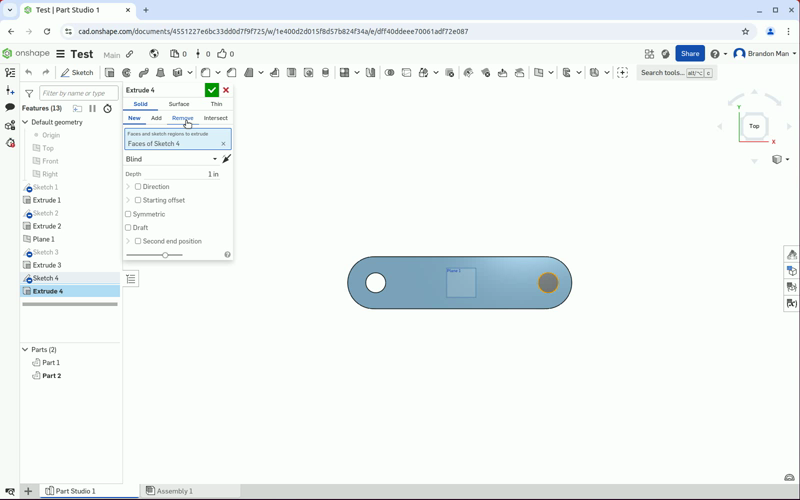
click(186, 120)
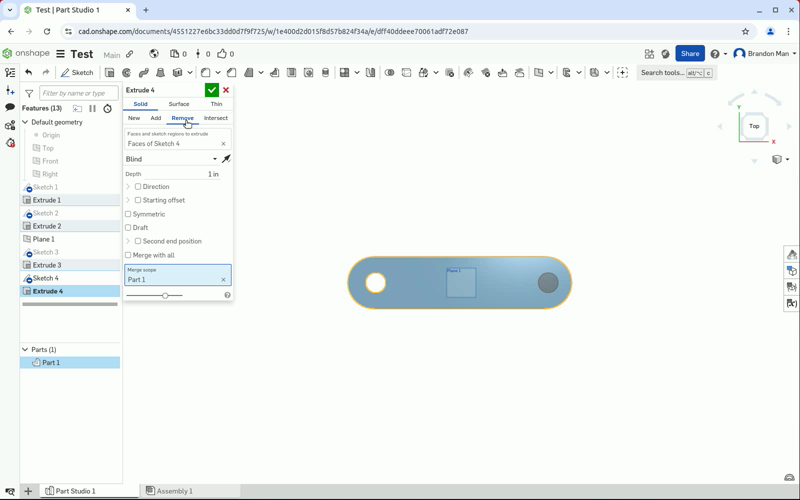
key(tab, 4)
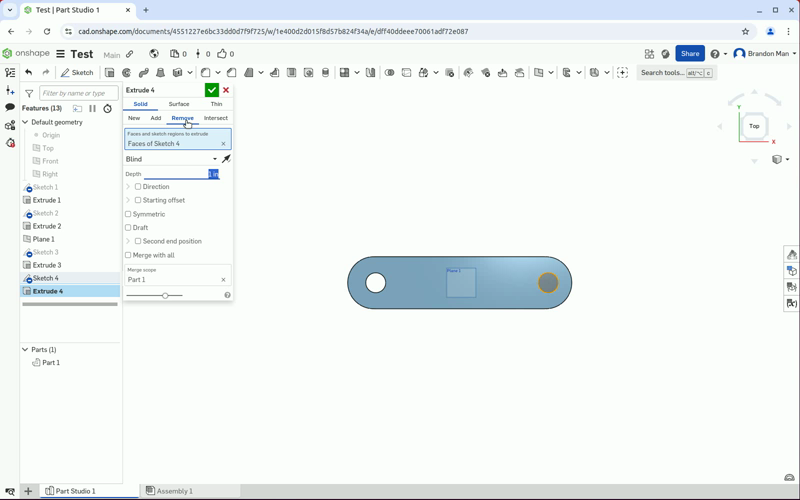
text(26.96)
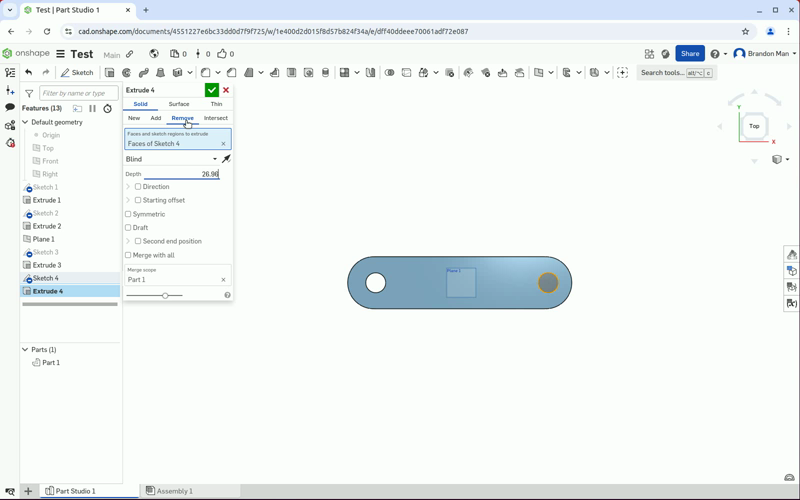
key(tab, 6)
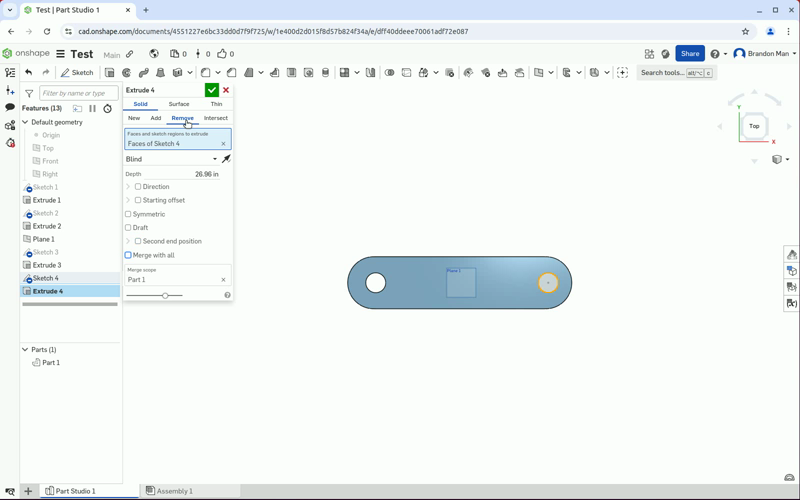
key(space)
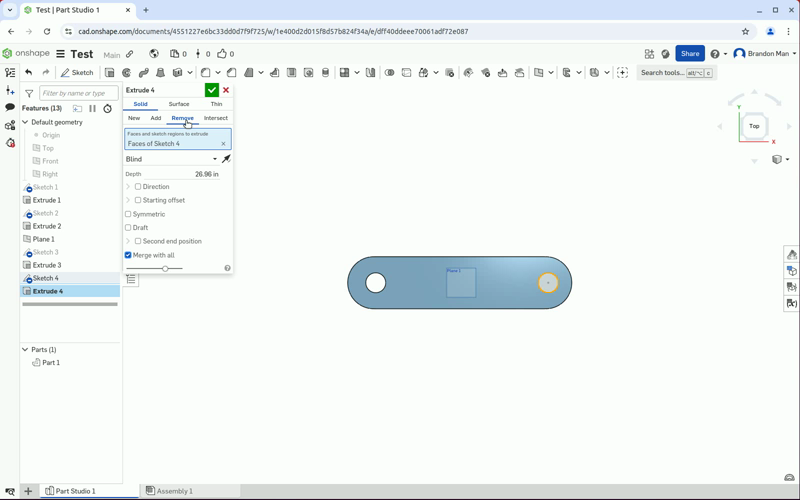
key(enter)
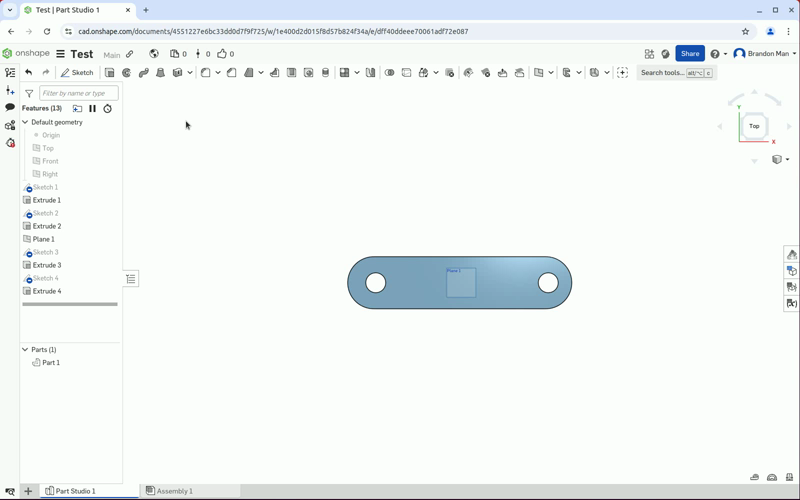
key(shift+h)
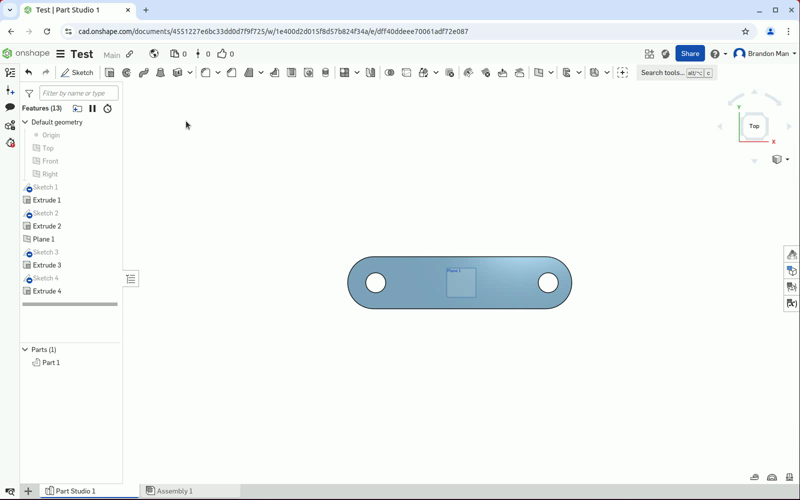
key(shift+h)
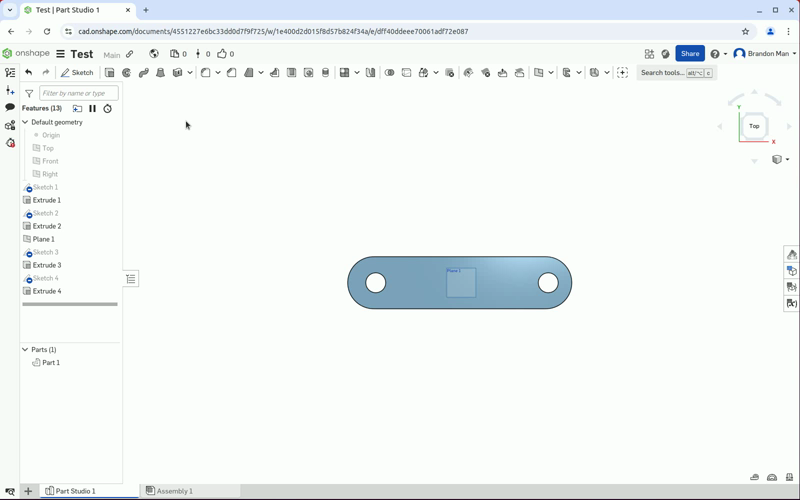
mouse_move(73, 189)
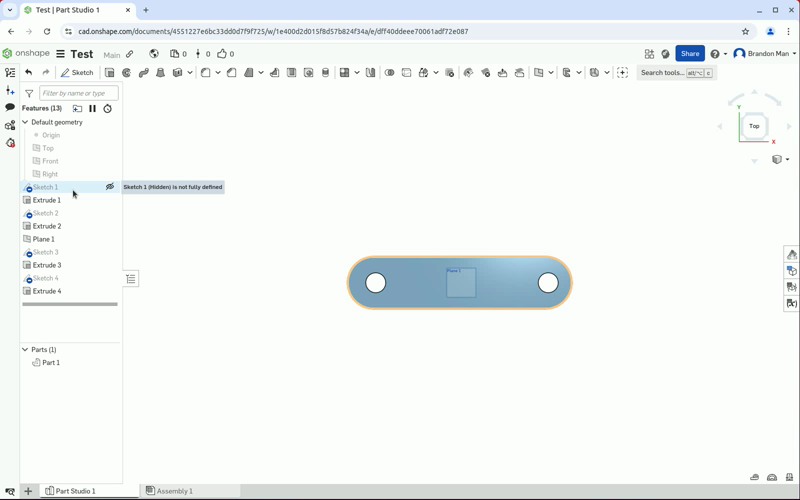
click(73, 189)
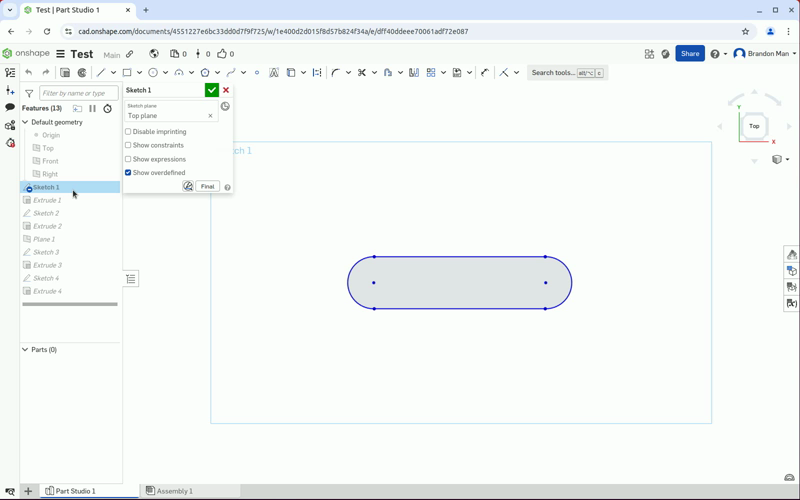
mouse_move(229, 92)
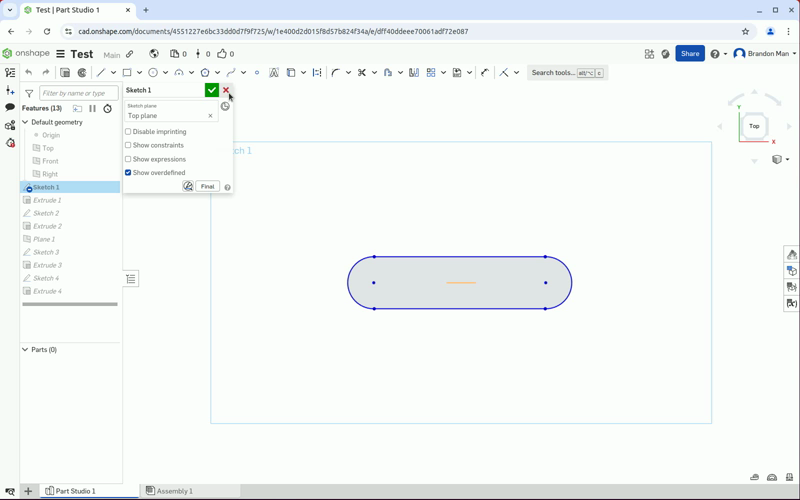
click(229, 92)
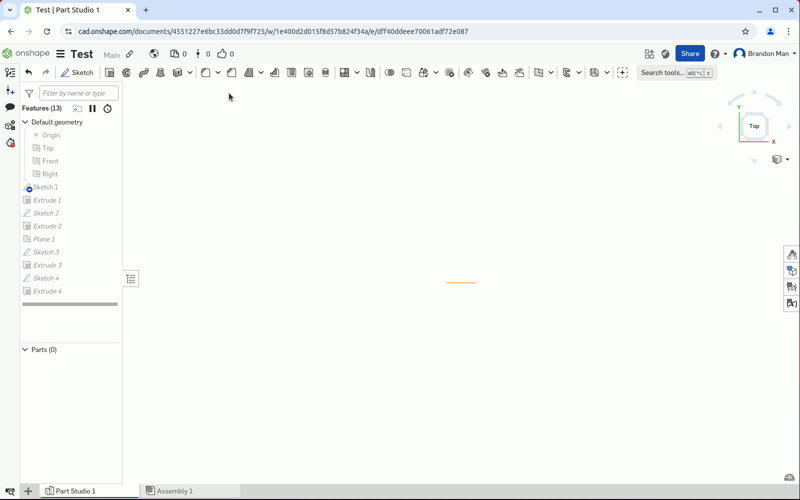
mouse_move(73, 352)
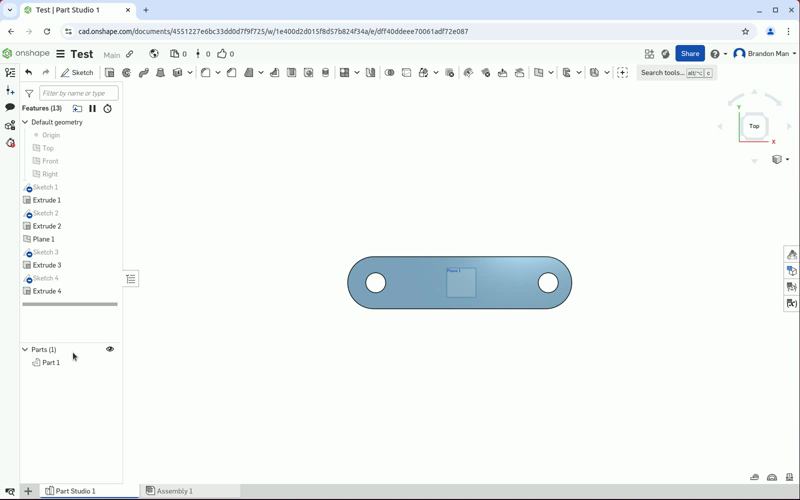
key(y)
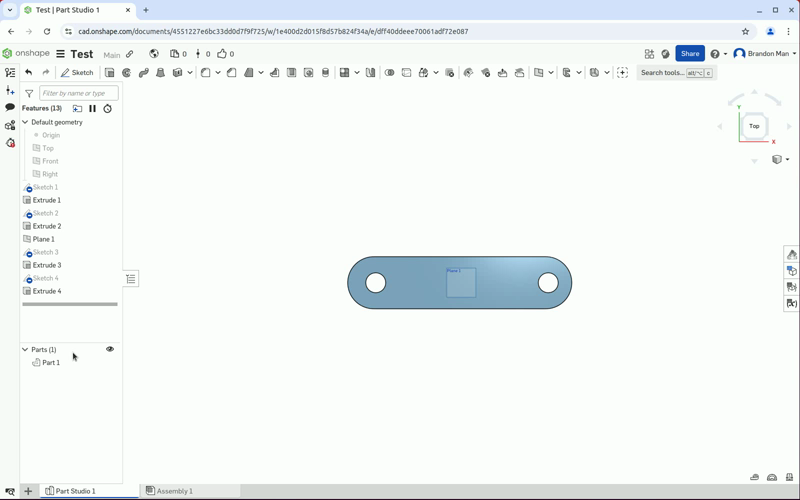
key(shift+p)
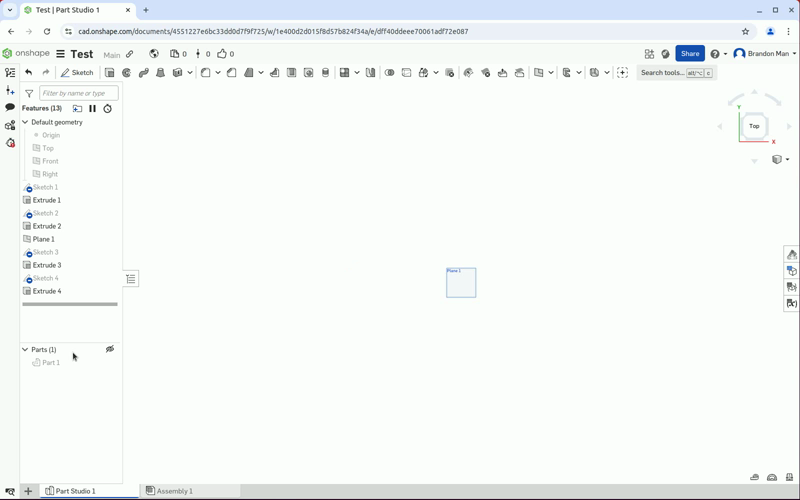
key(space)
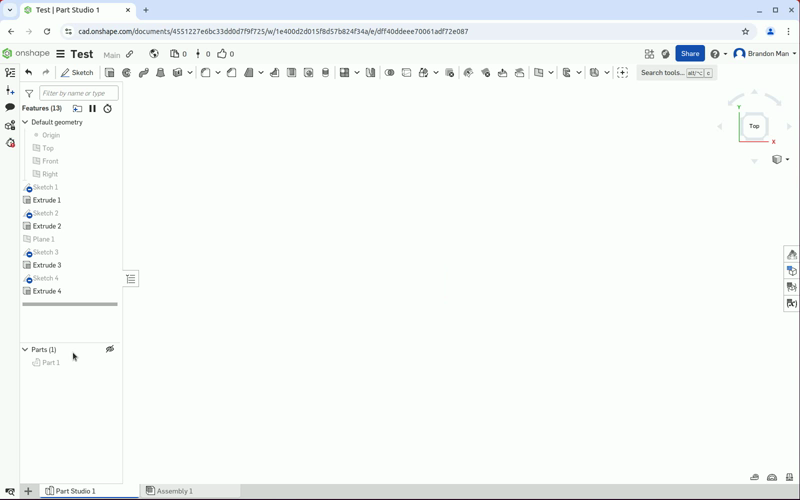
key_down(shift)
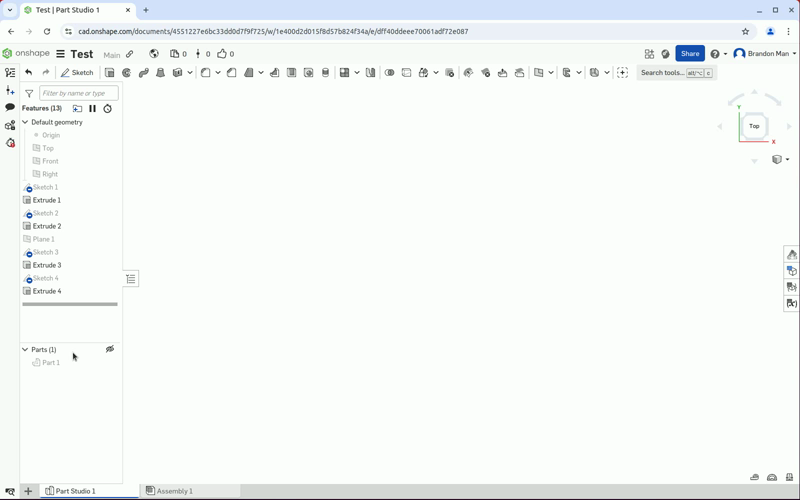
key(up)
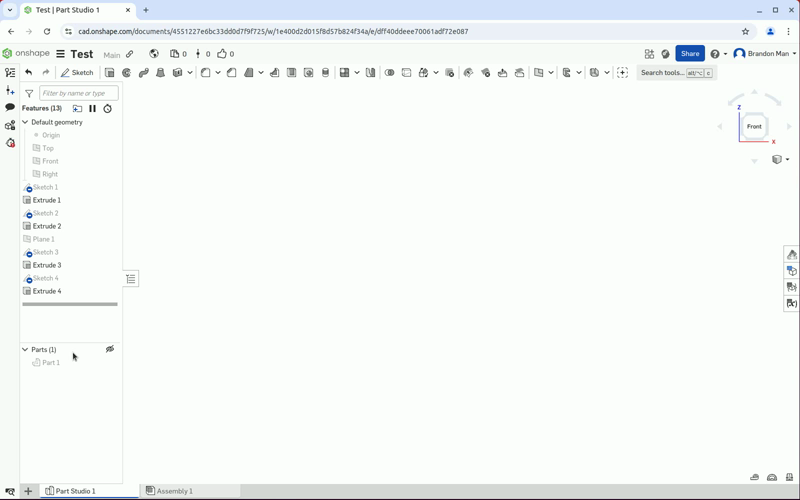
key_up(shift)
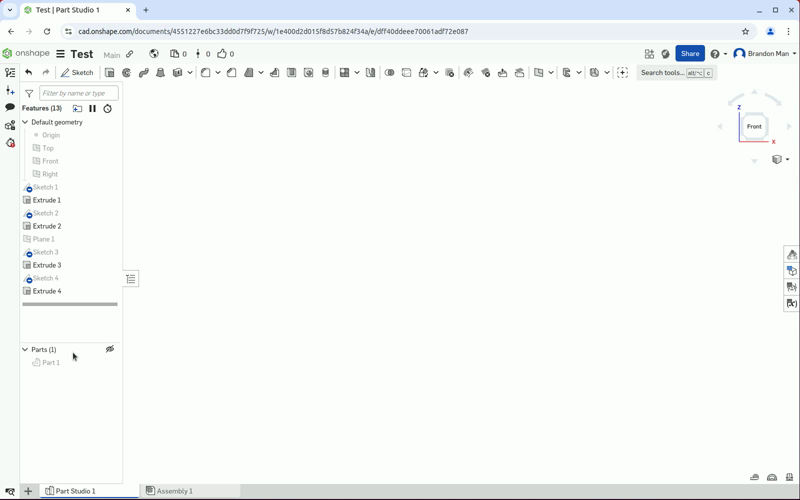
mouse_move(73, 352)
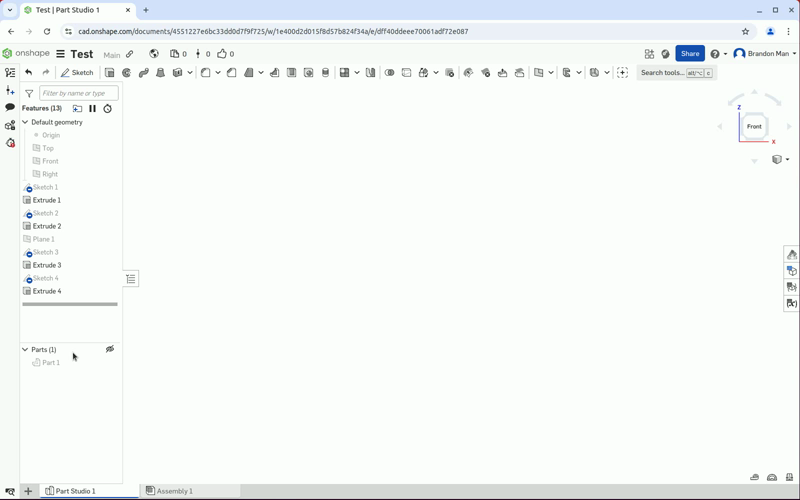
key(shift+y)
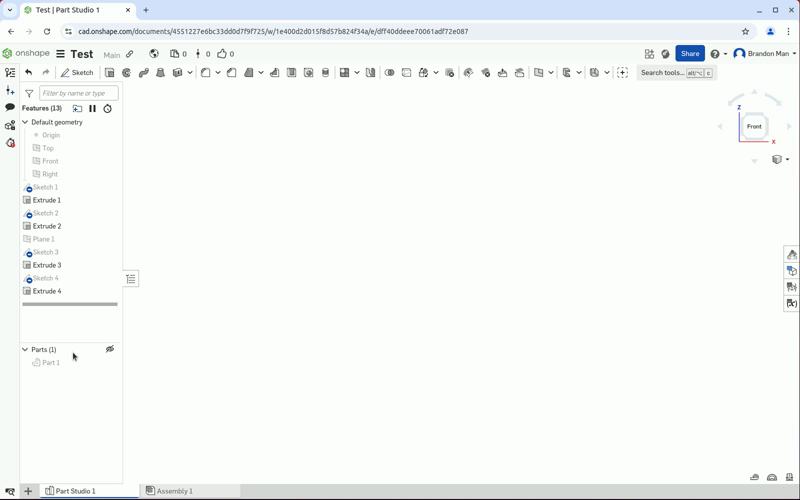
key(shift+s)
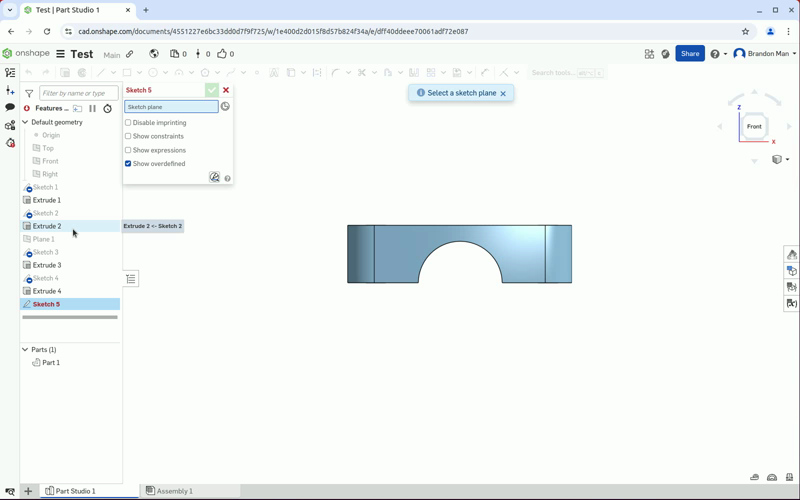
scroll(3)
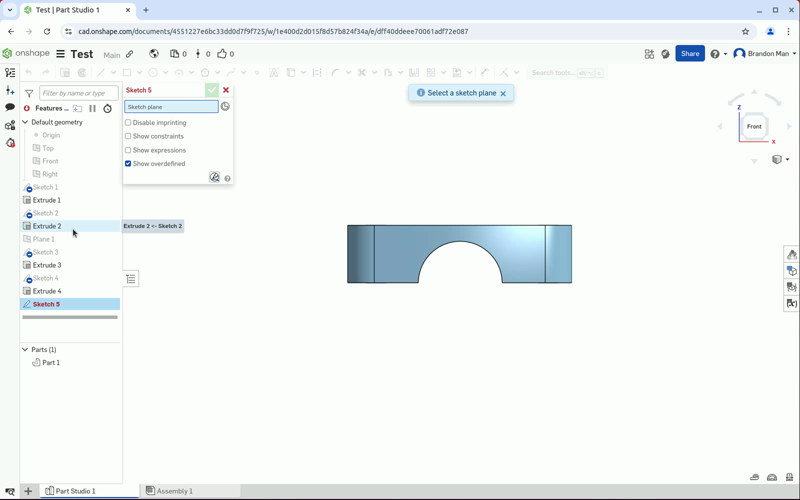
mouse_move(73, 163)
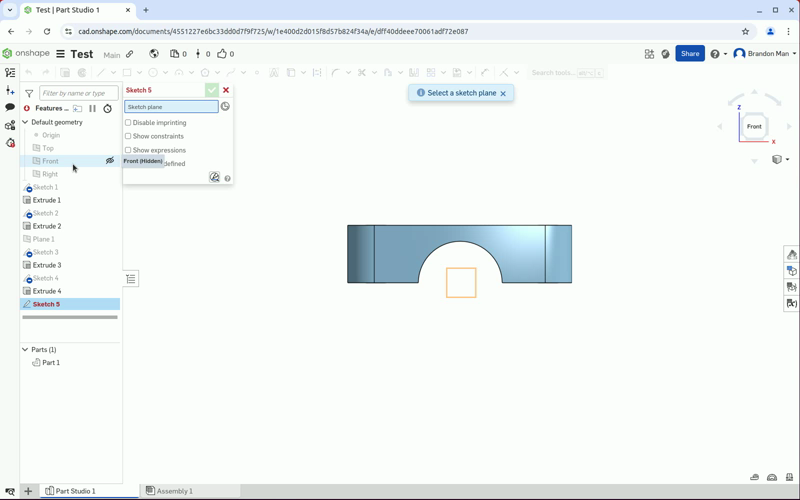
click(73, 163)
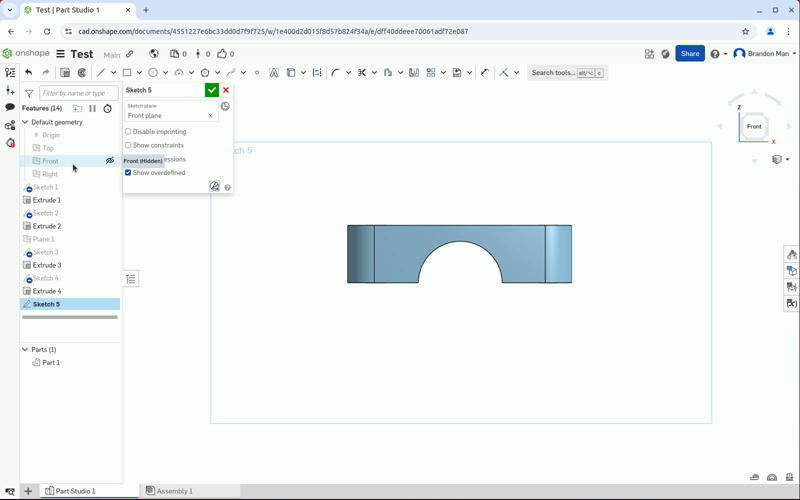
mouse_move(73, 352)
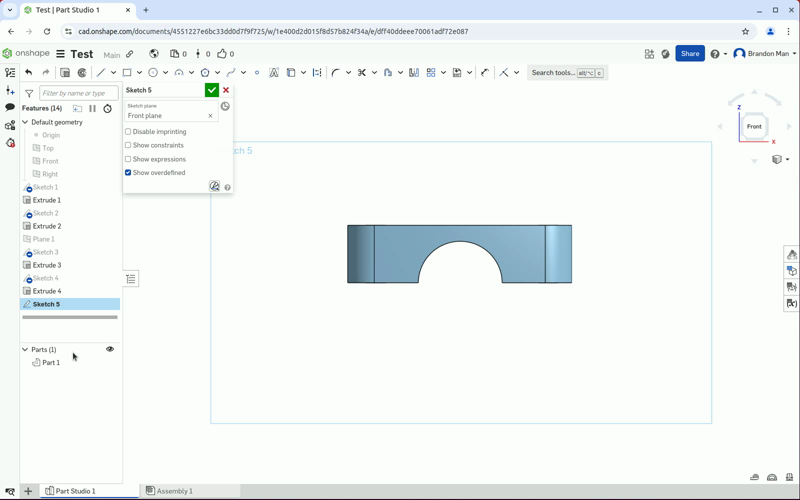
key(y)
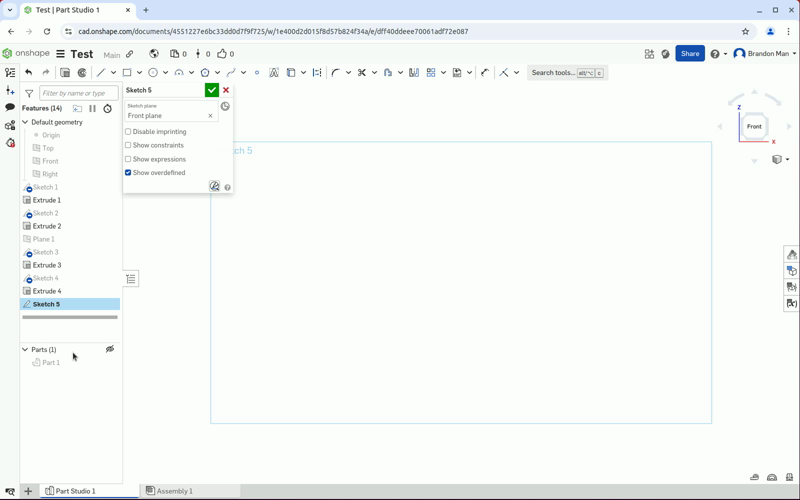
key(l)
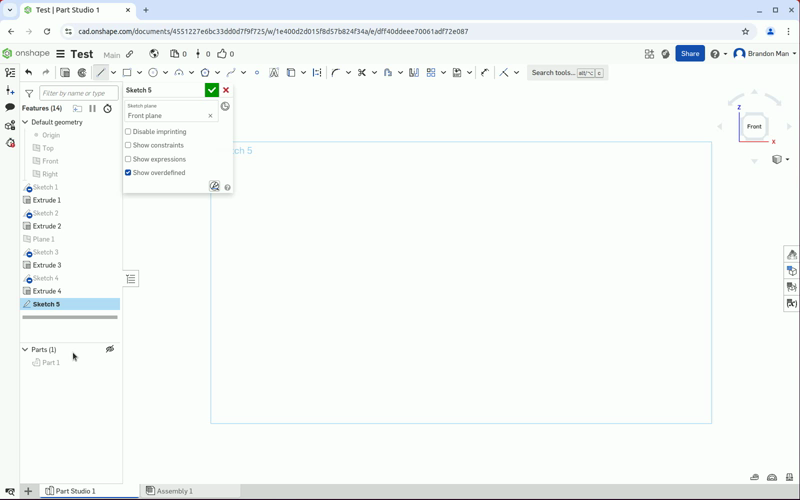
key_down(shift)
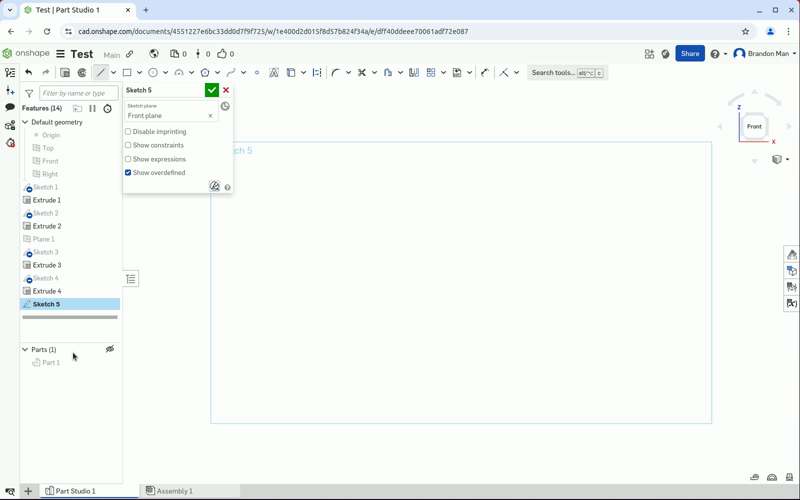
mouse_move(343, 285)
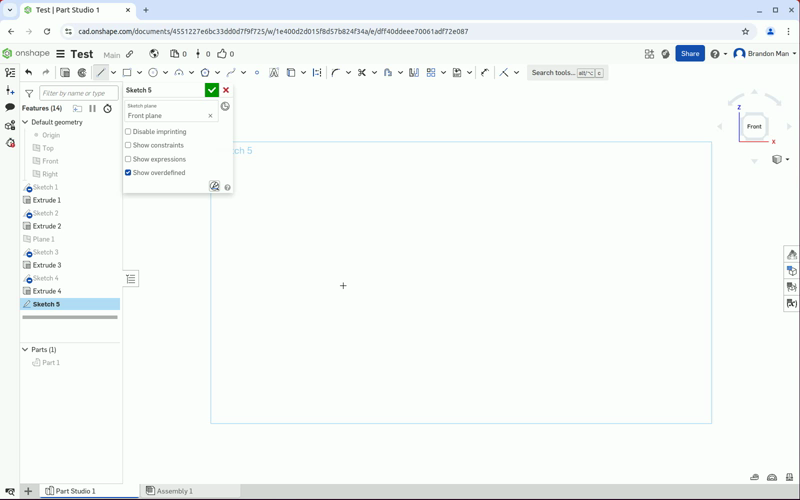
click(343, 285)
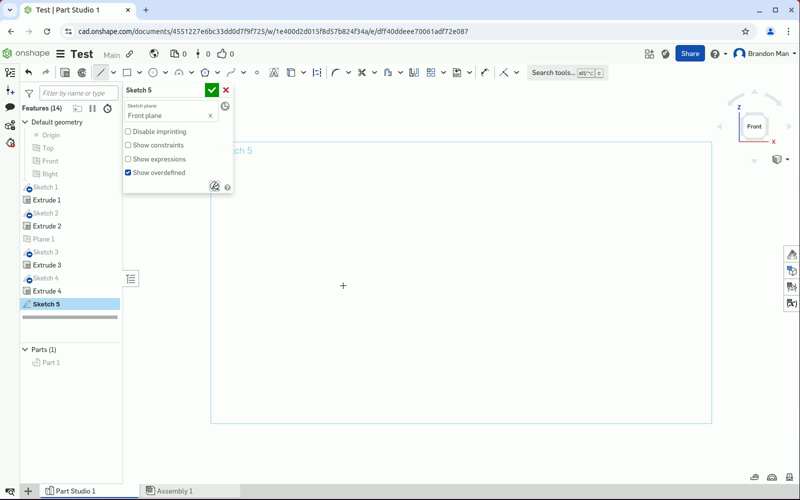
key_up(shift)
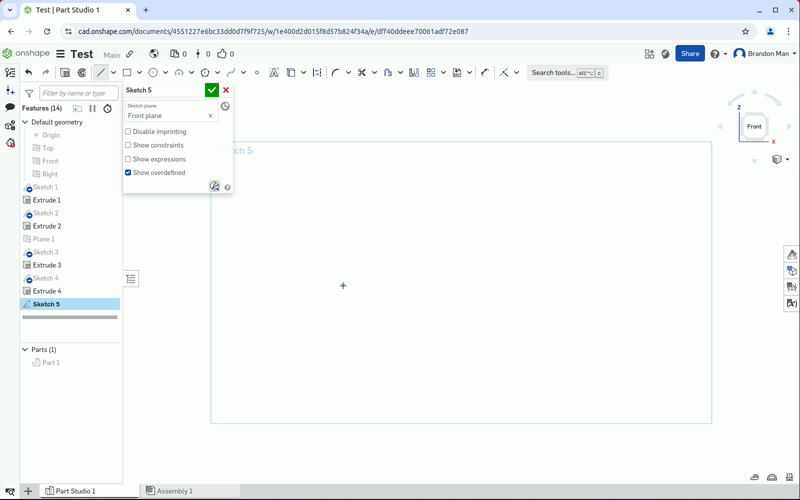
key_down(shift)
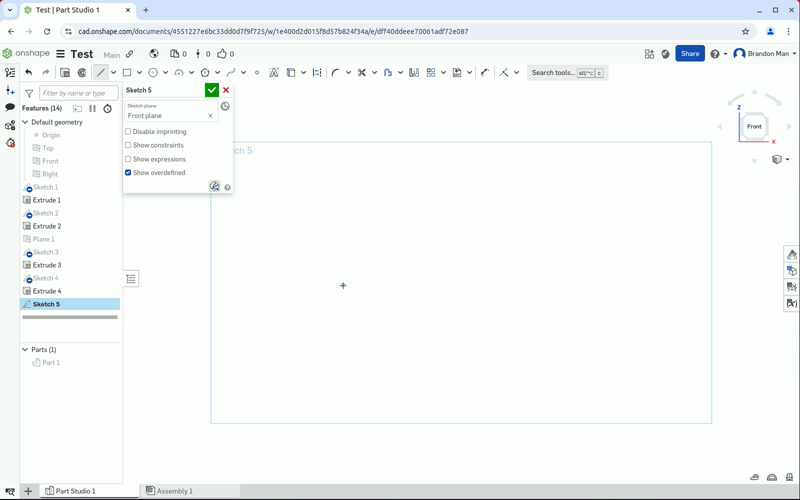
mouse_move(577, 285)
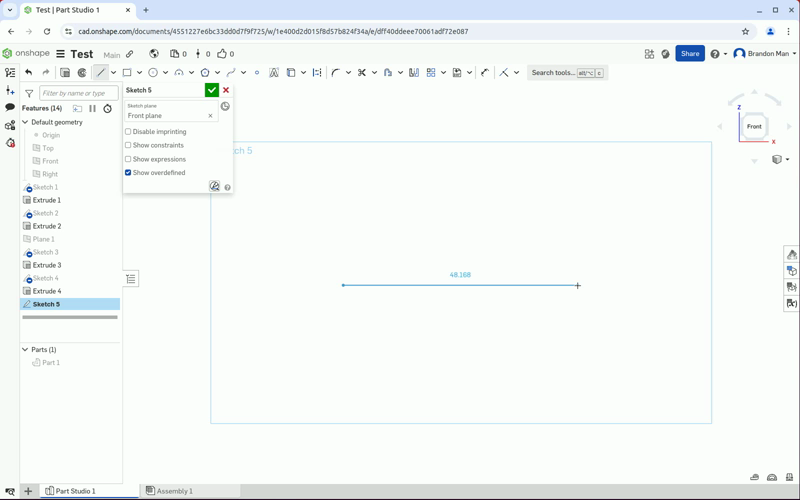
click(577, 285)
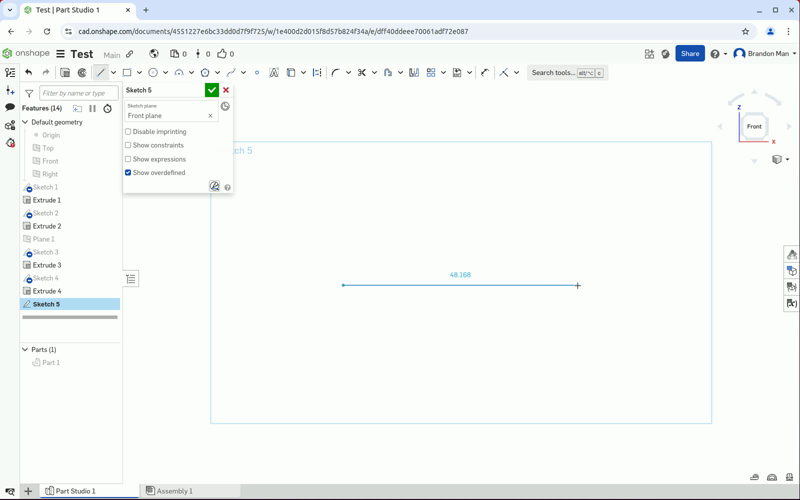
key_up(shift)
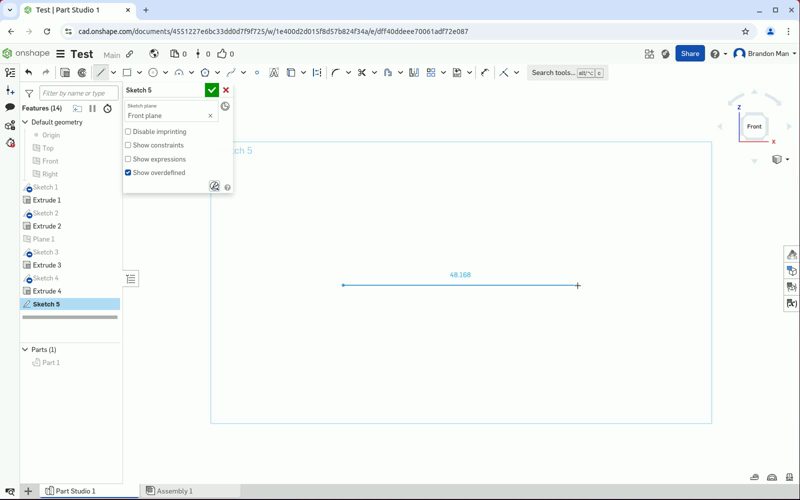
key_down(shift)
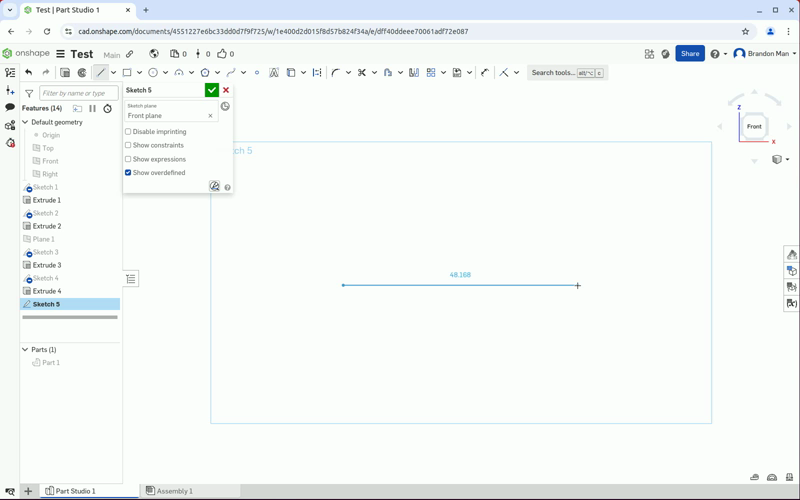
mouse_move(589, 285)
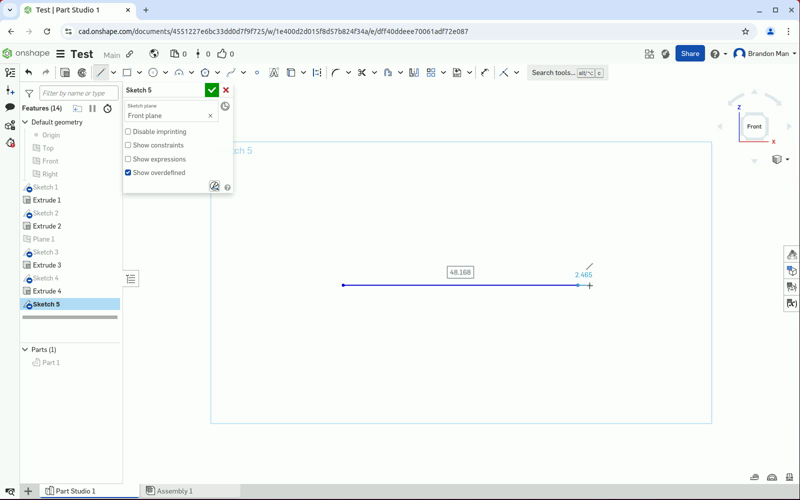
mouse_move(577, 280)
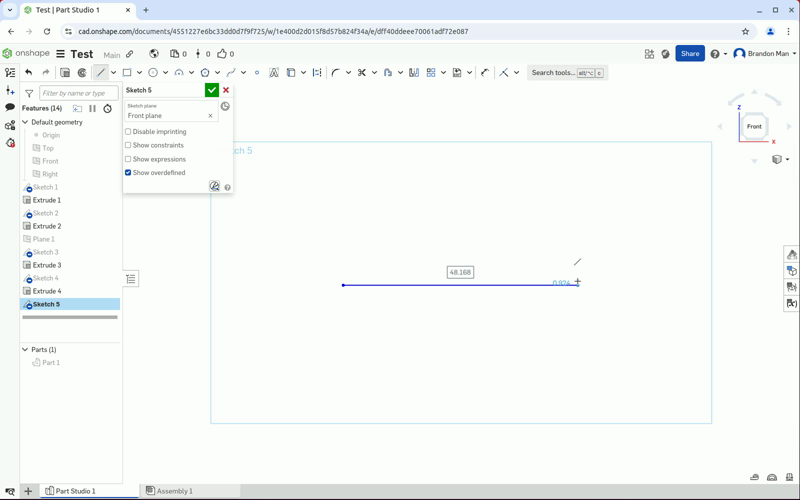
scroll(6)
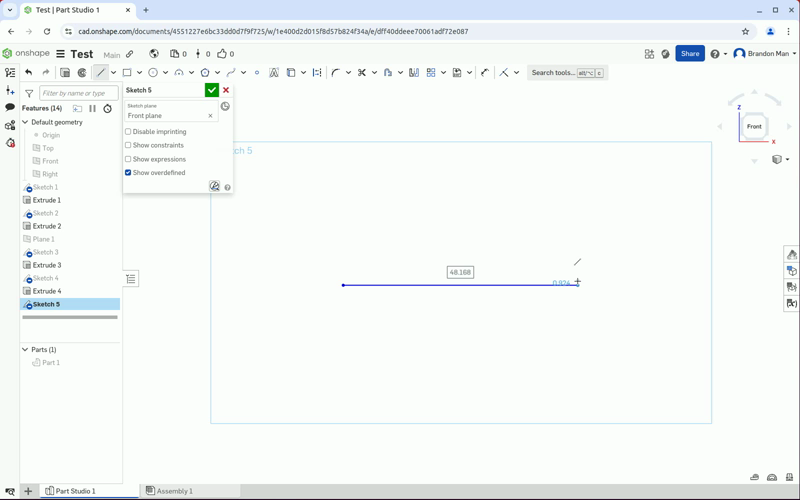
scroll(6)
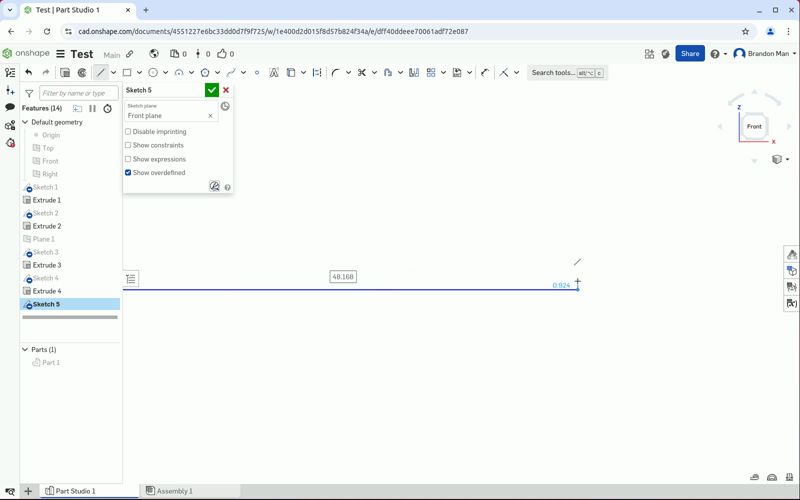
scroll(6)
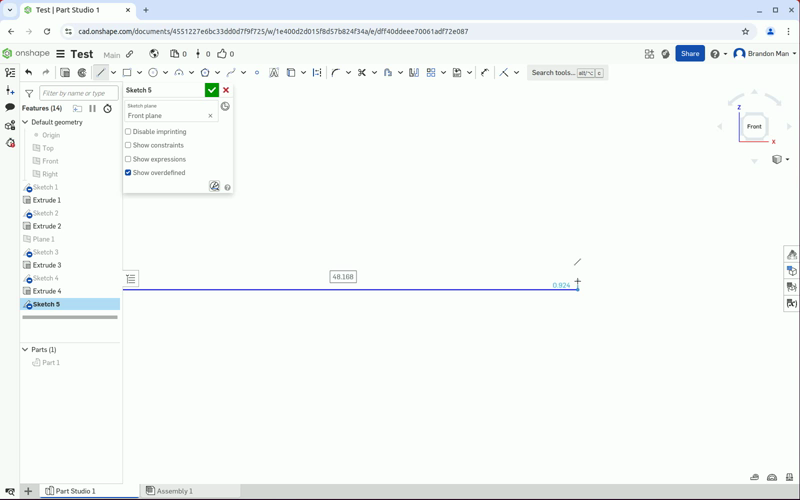
scroll(6)
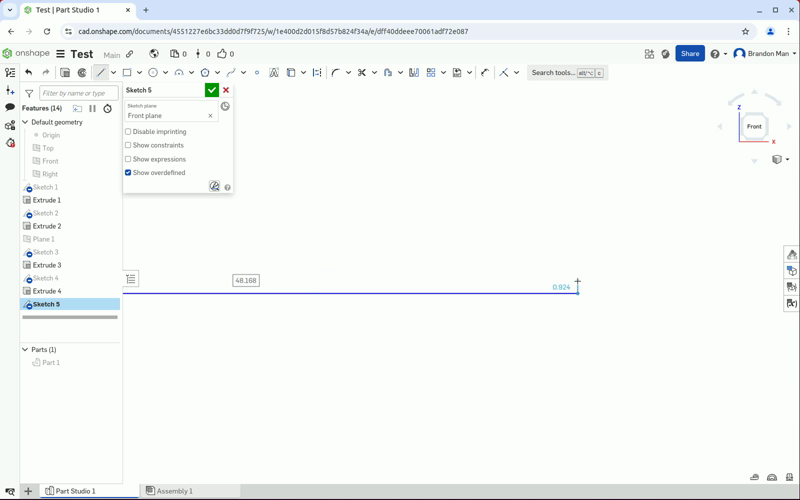
scroll(6)
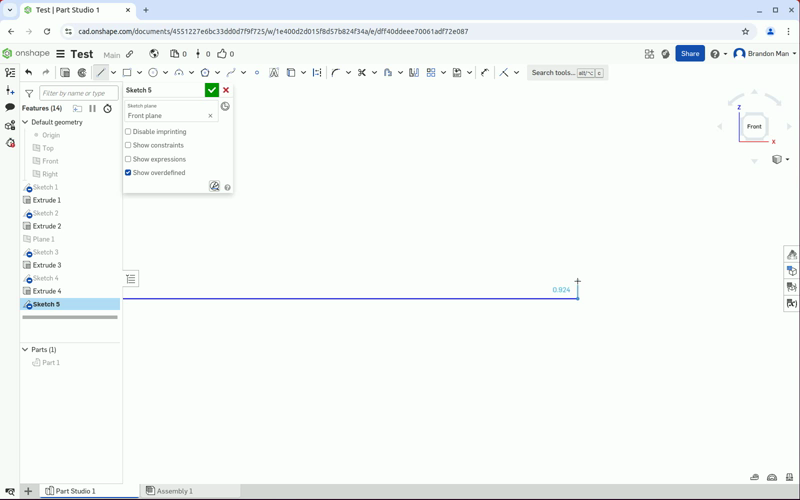
scroll(6)
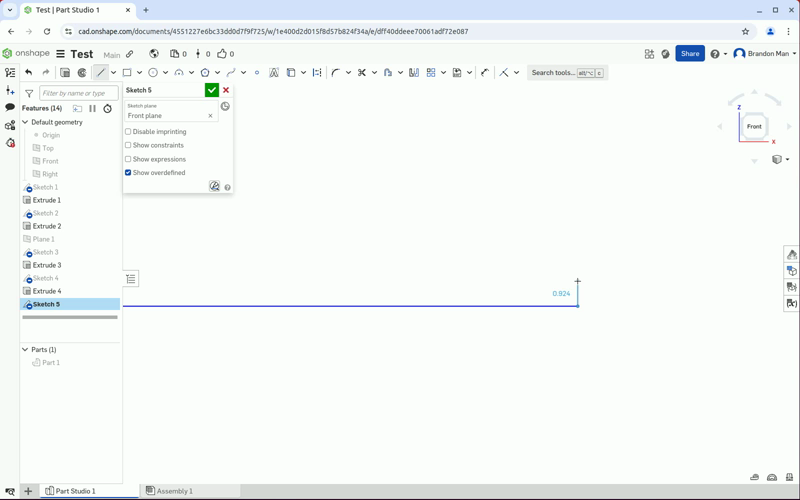
scroll(6)
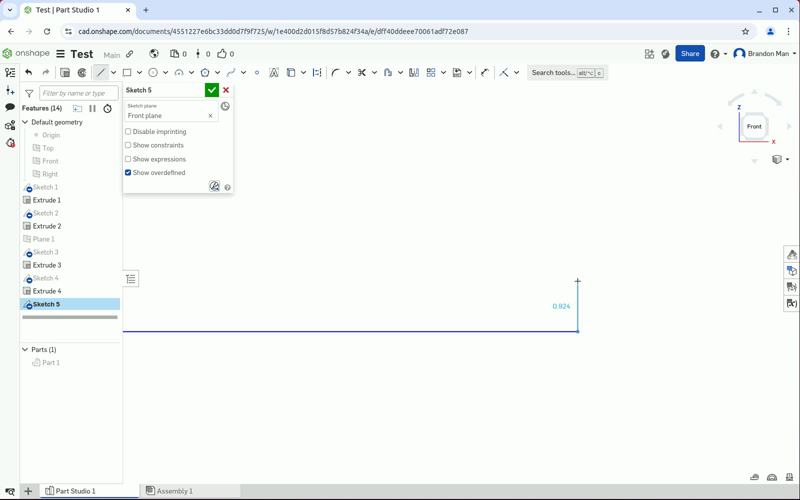
click(577, 280)
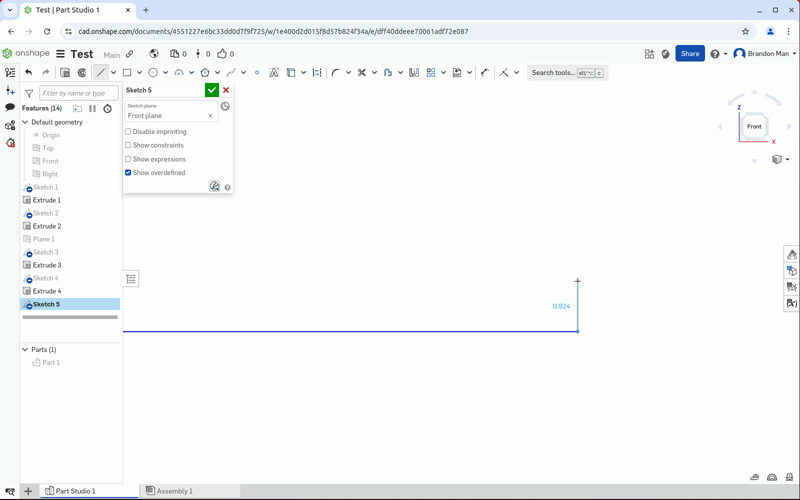
scroll(-6)
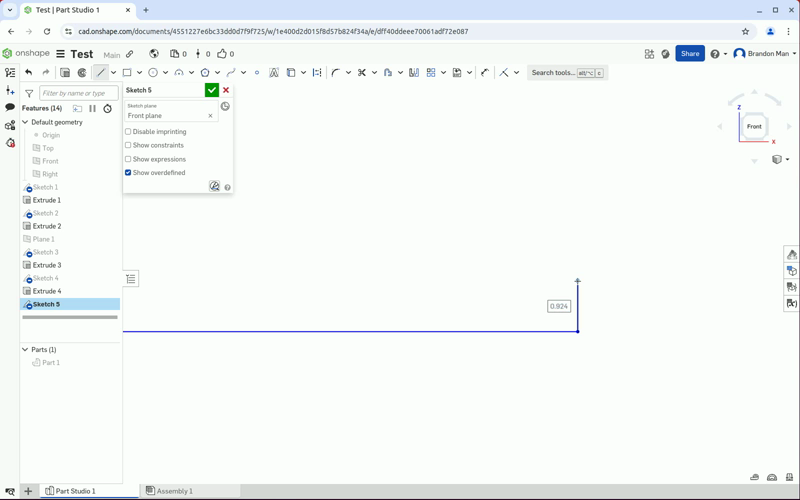
scroll(-6)
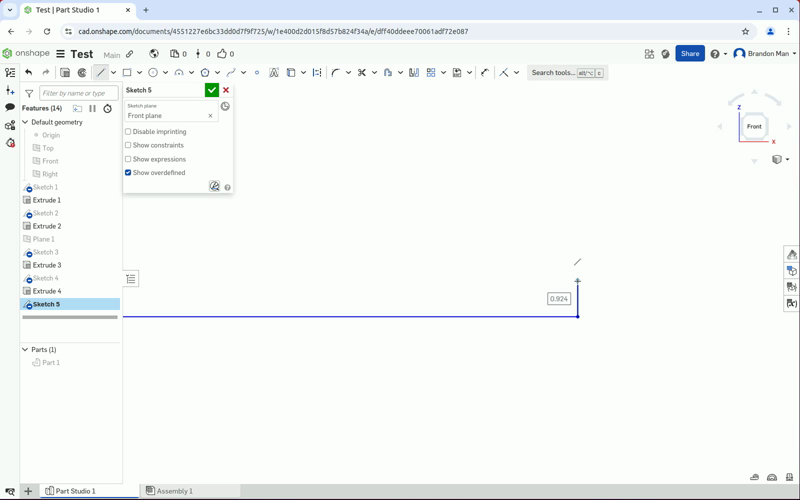
scroll(-6)
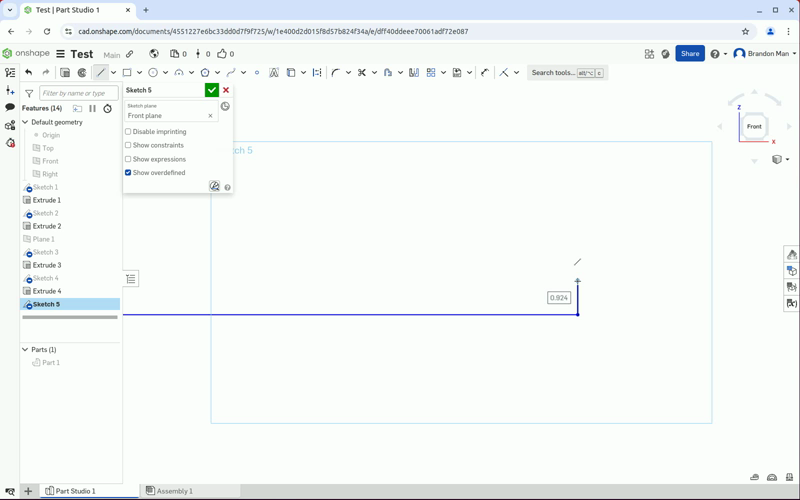
scroll(-6)
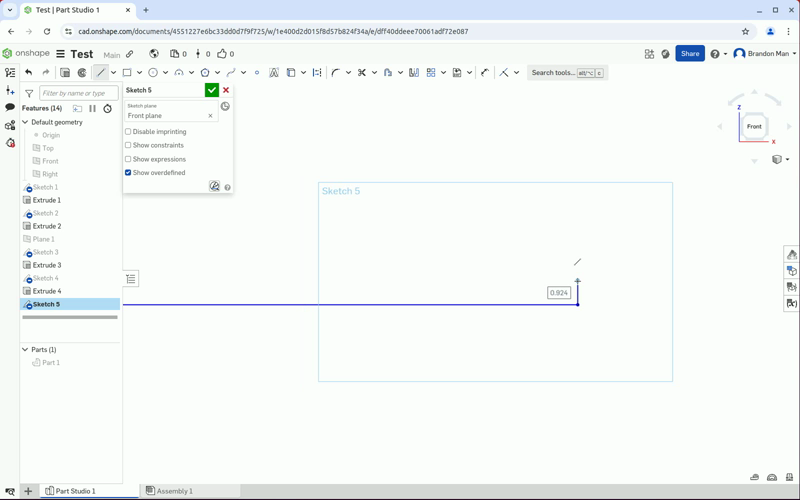
scroll(-6)
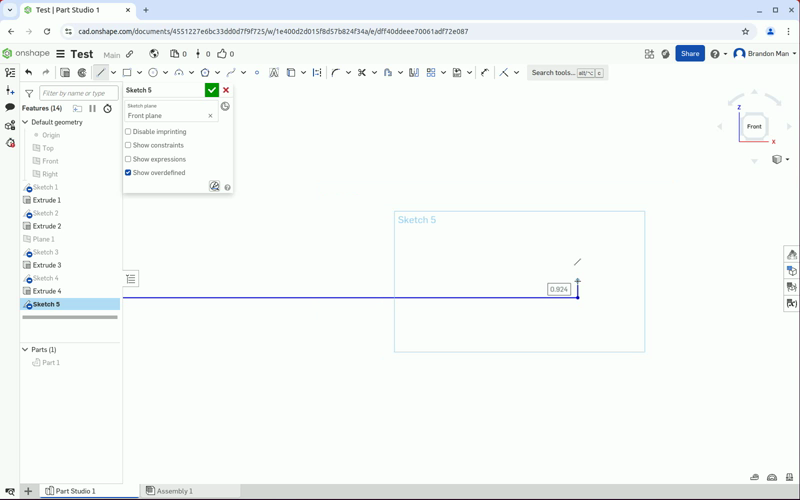
scroll(-6)
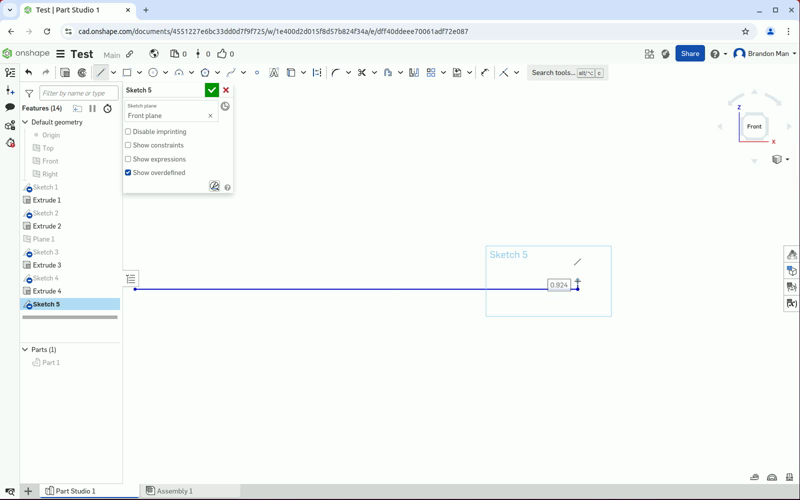
scroll(-6)
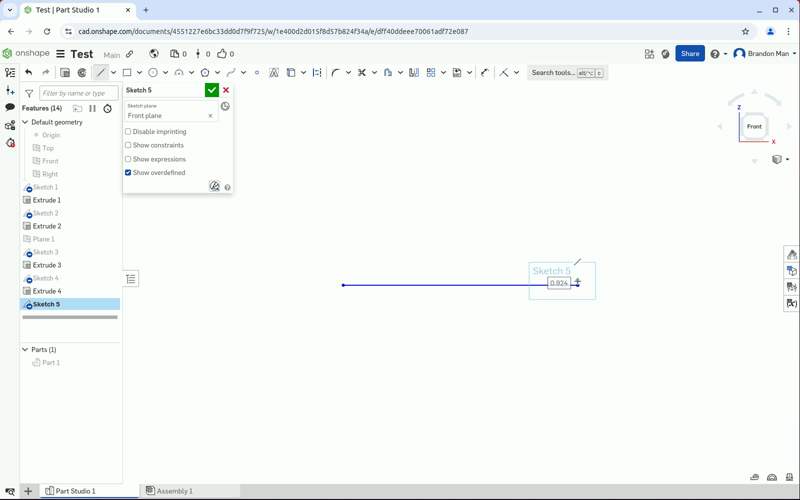
key_up(shift)
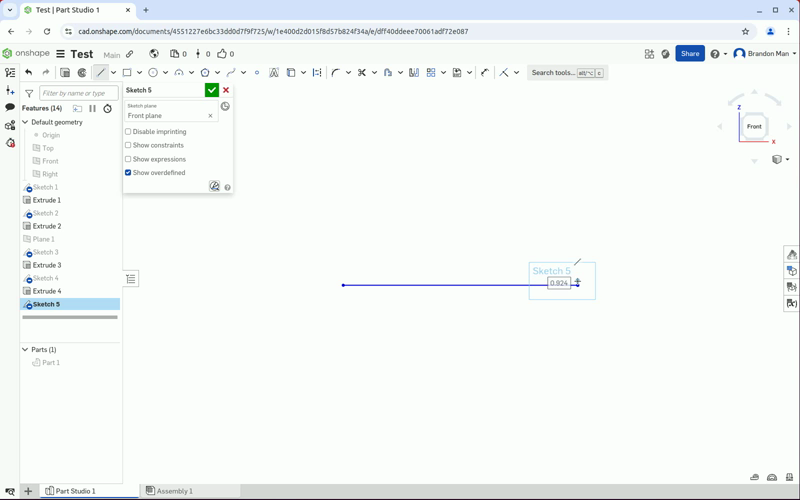
key_down(shift)
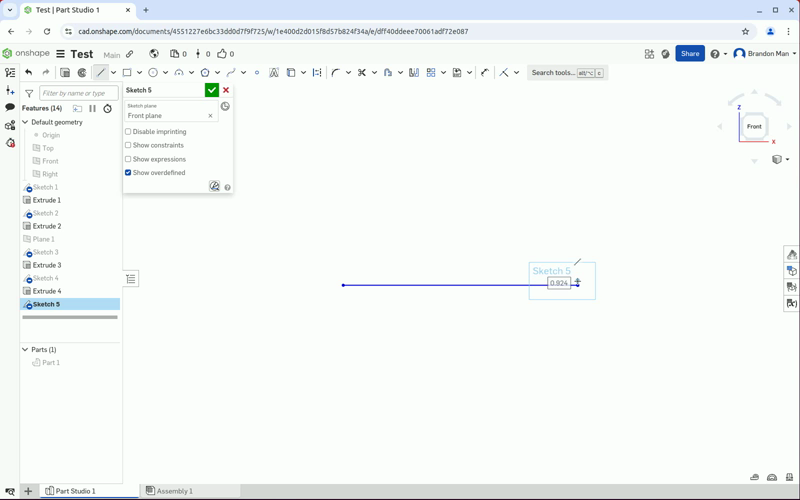
mouse_move(343, 280)
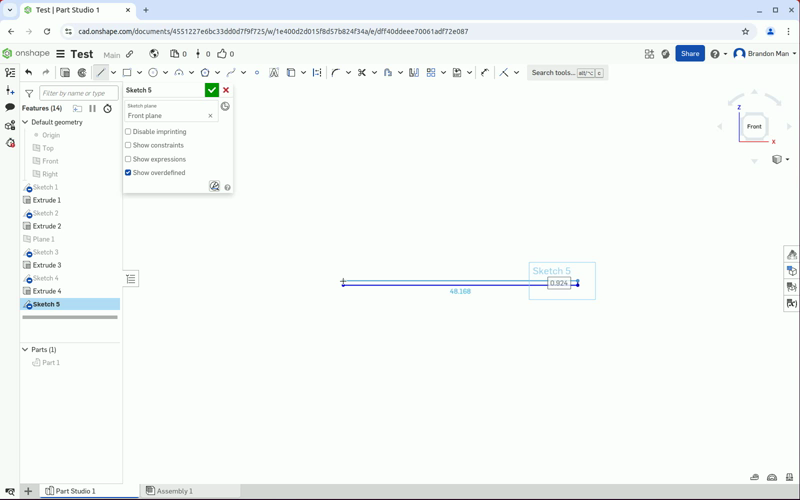
click(343, 280)
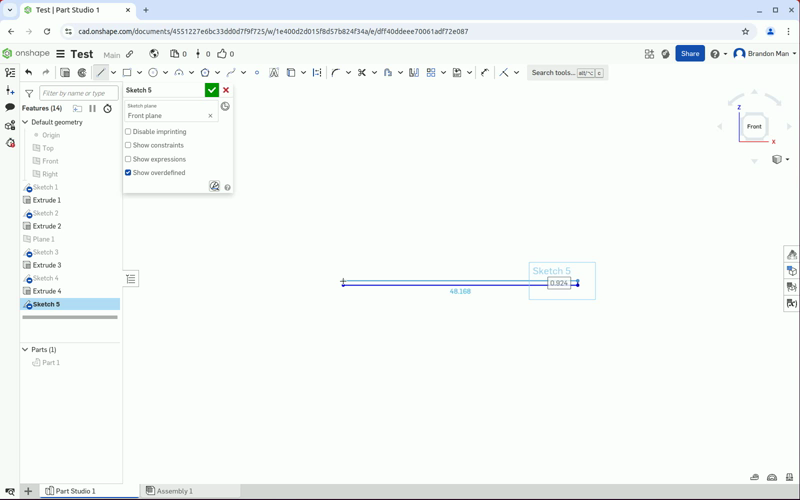
key_up(shift)
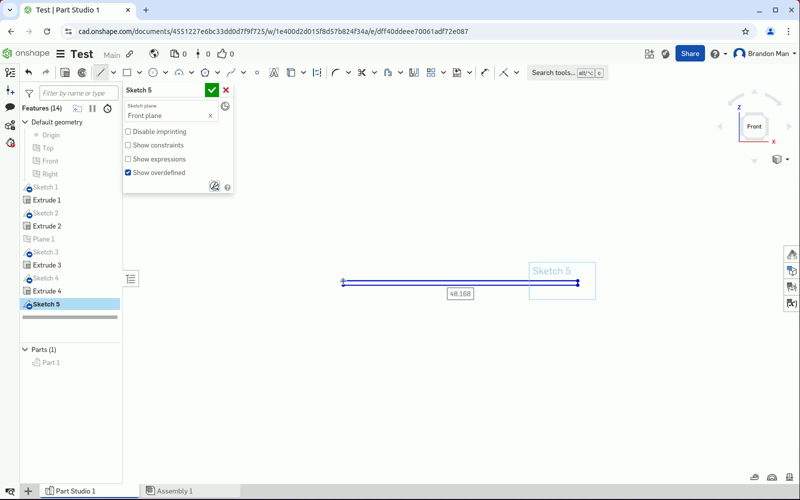
mouse_move(373, 280)
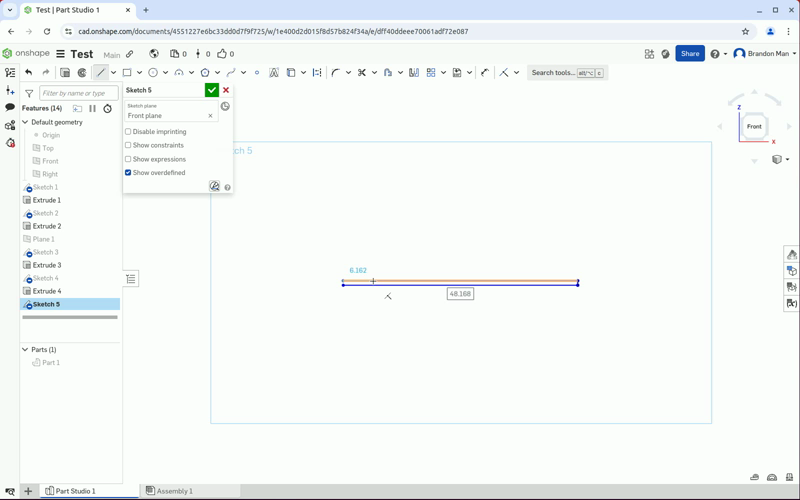
key_down(shift)
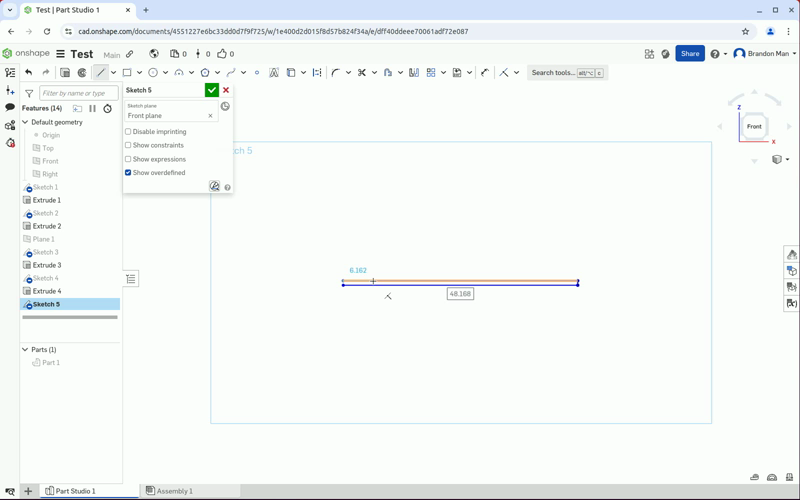
mouse_move(343, 285)
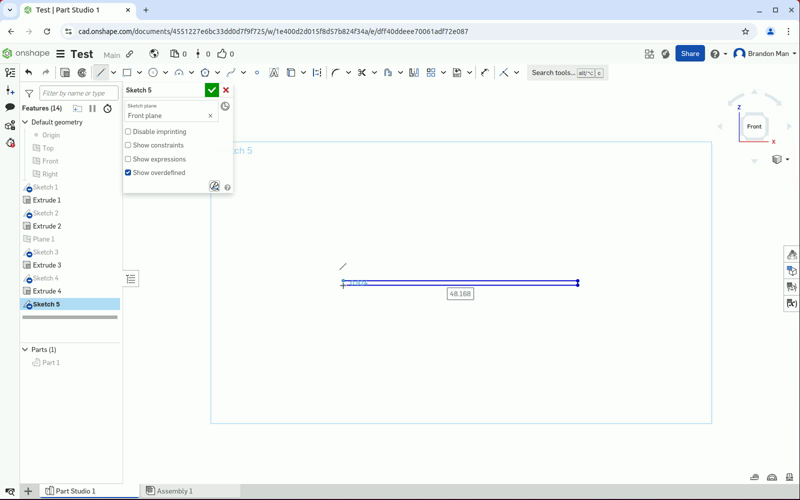
scroll(6)
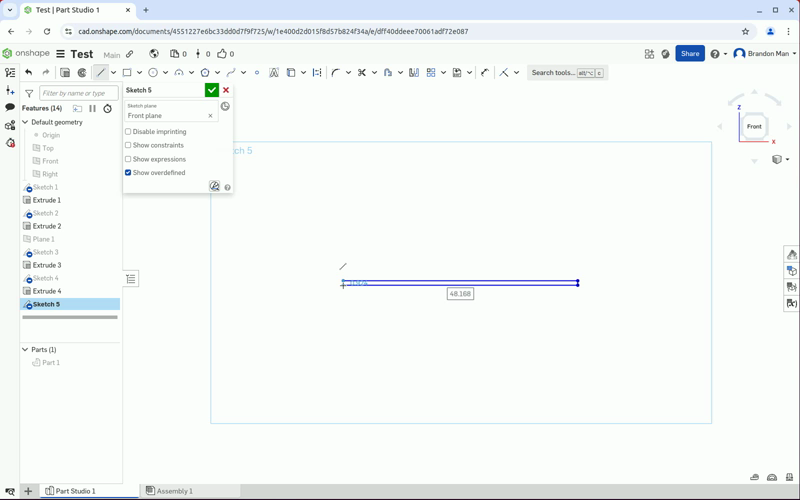
scroll(6)
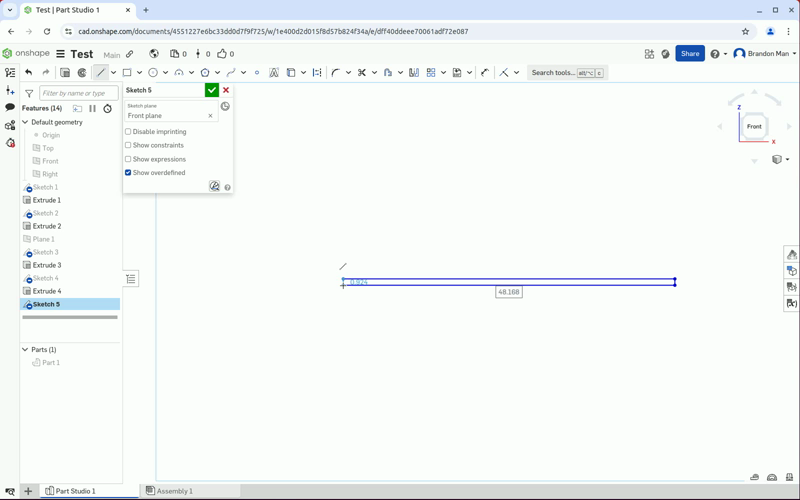
scroll(6)
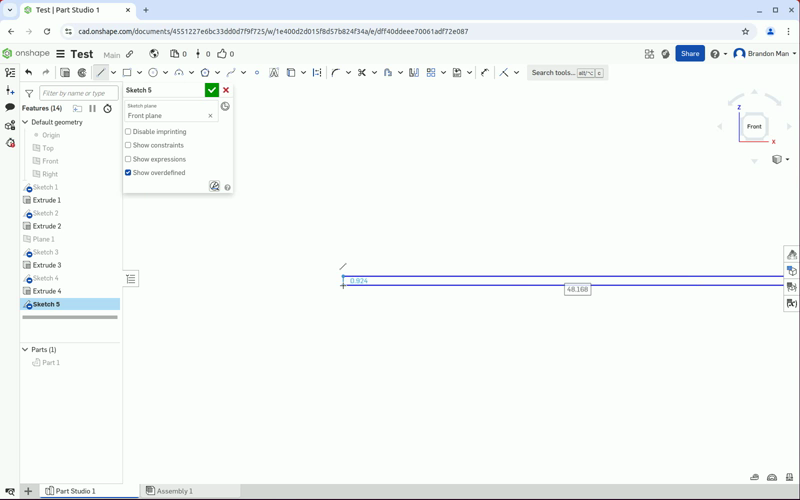
scroll(6)
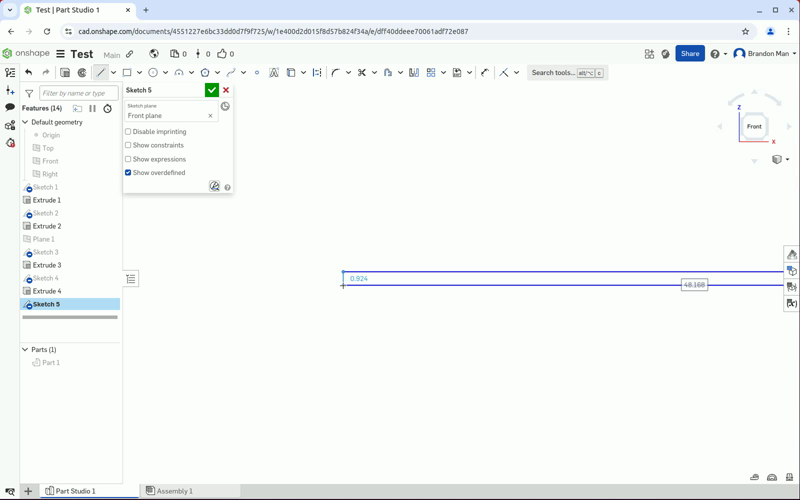
scroll(6)
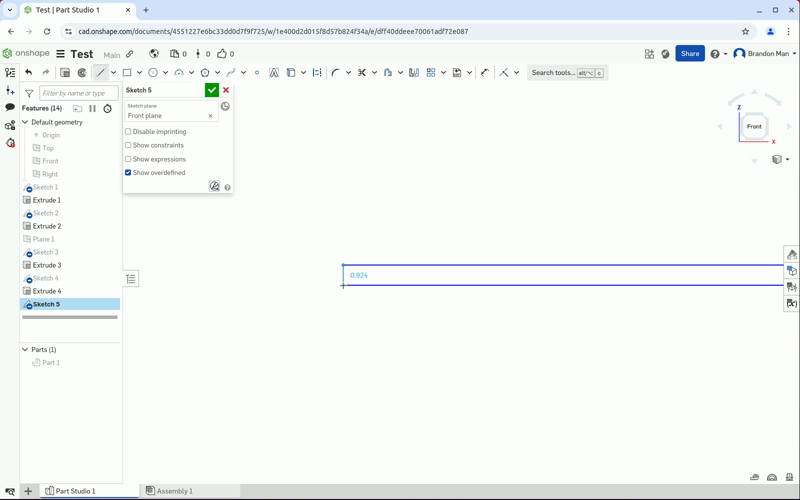
scroll(6)
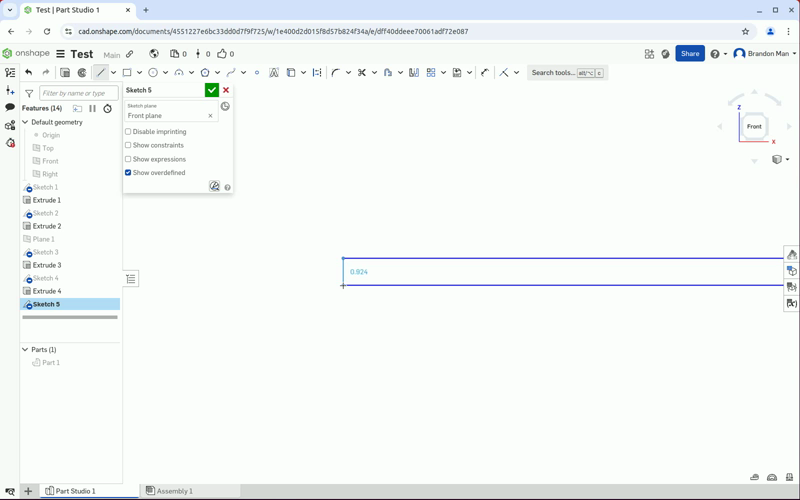
scroll(6)
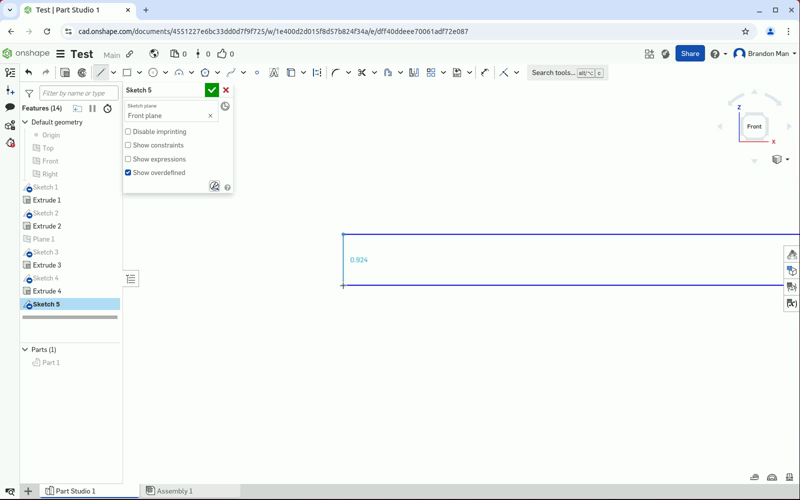
key_up(shift)
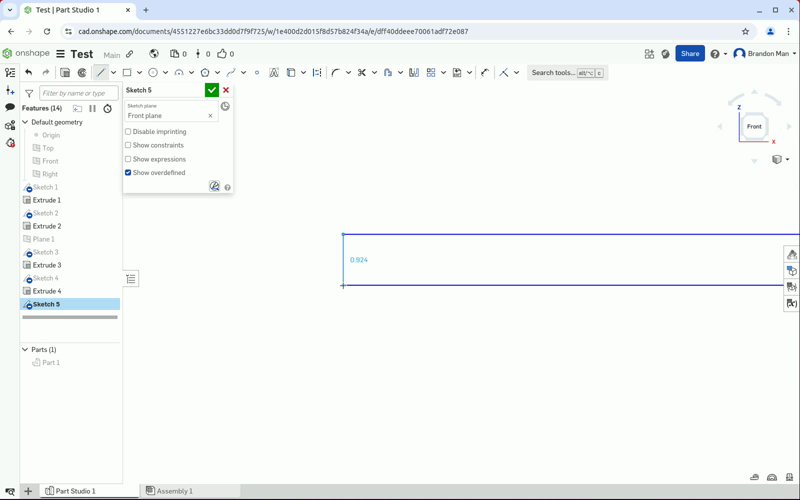
click(343, 285)
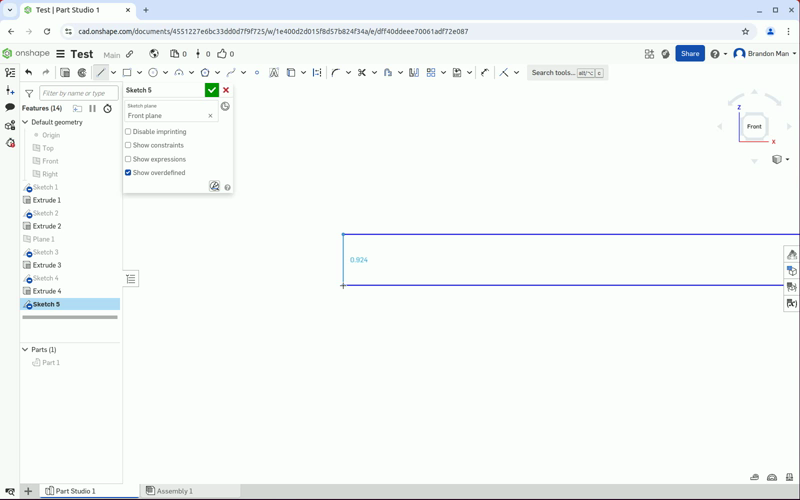
scroll(-6)
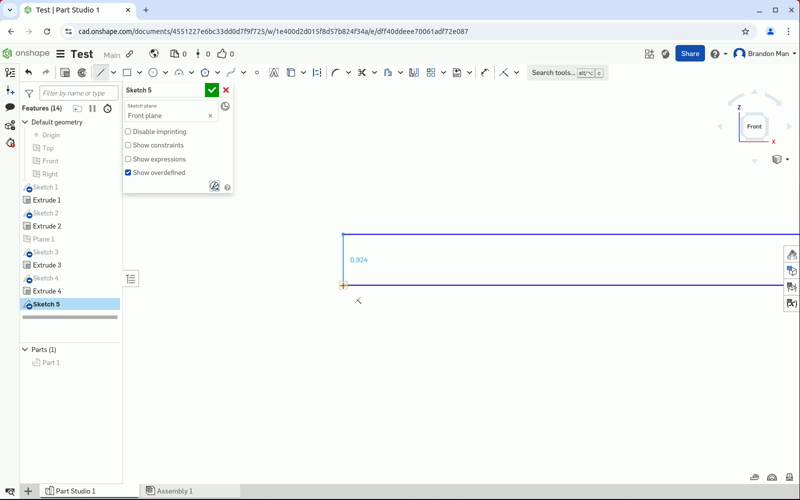
scroll(-6)
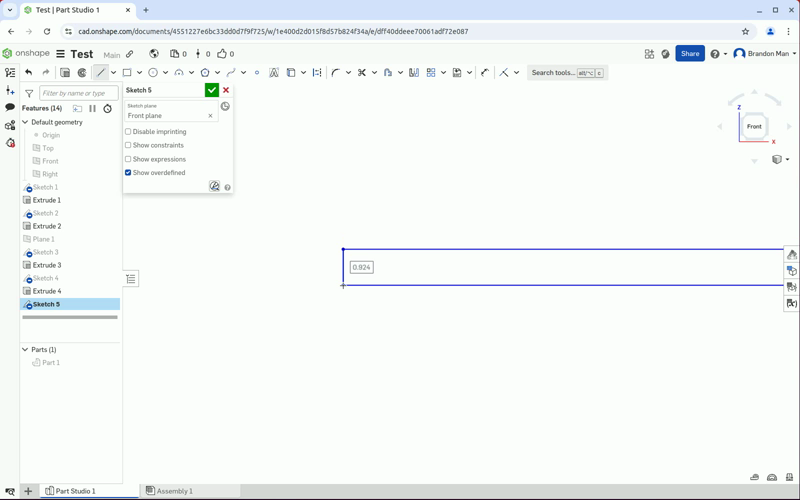
scroll(-6)
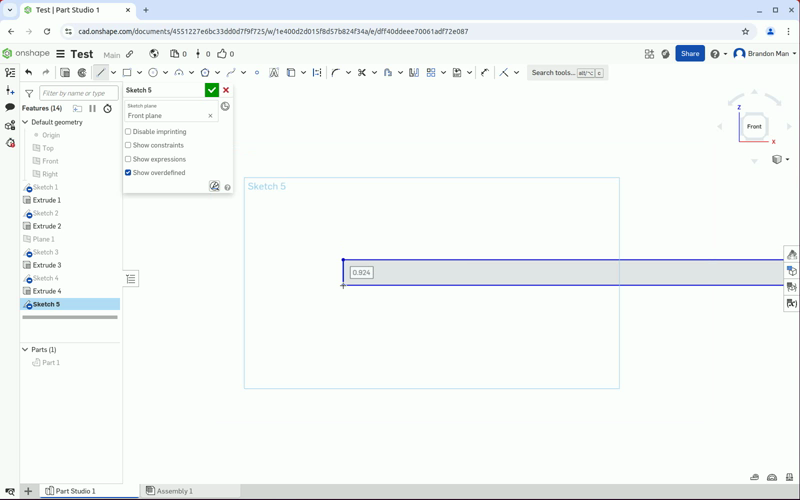
scroll(-6)
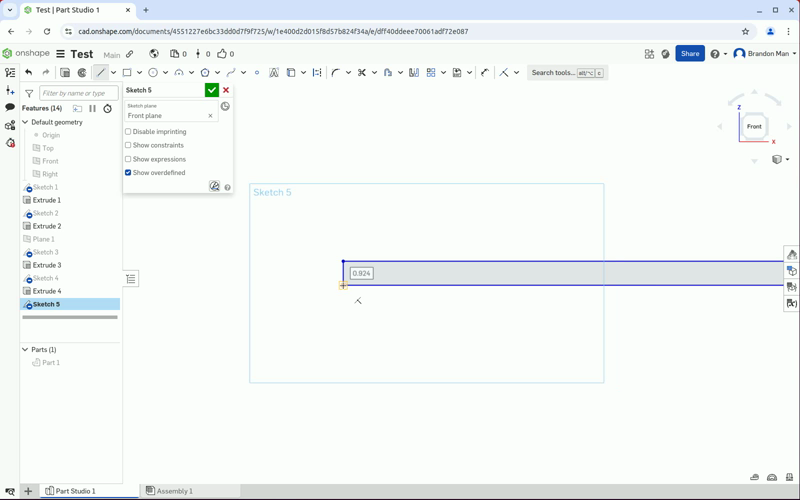
scroll(-6)
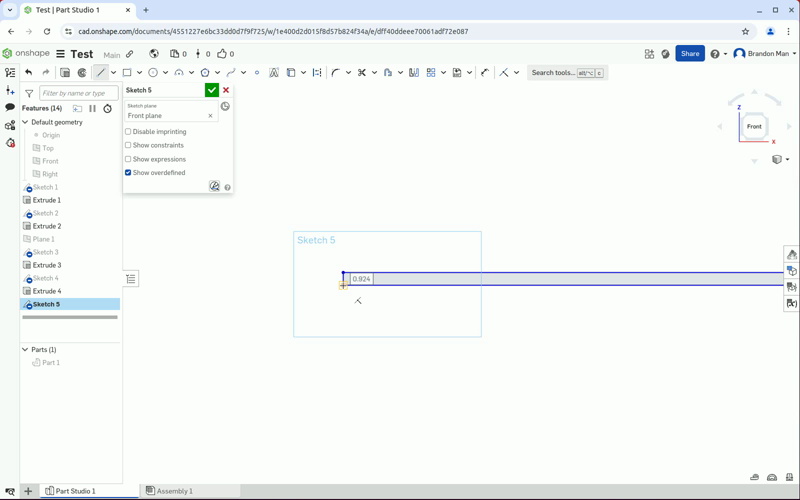
scroll(-6)
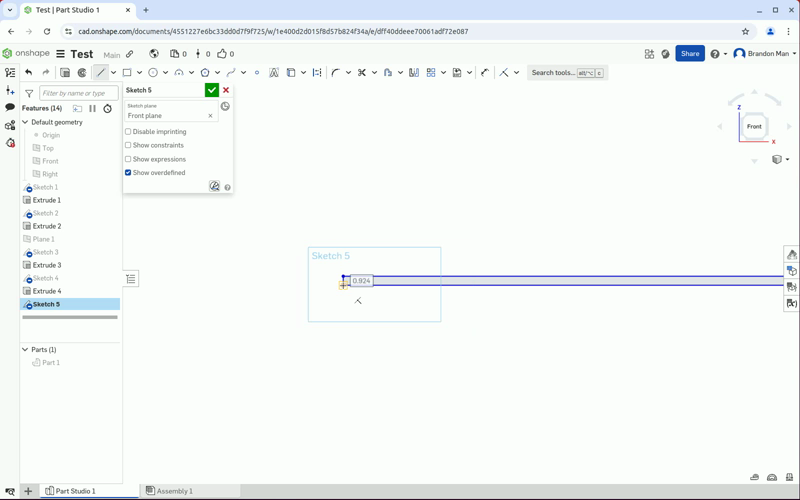
scroll(-6)
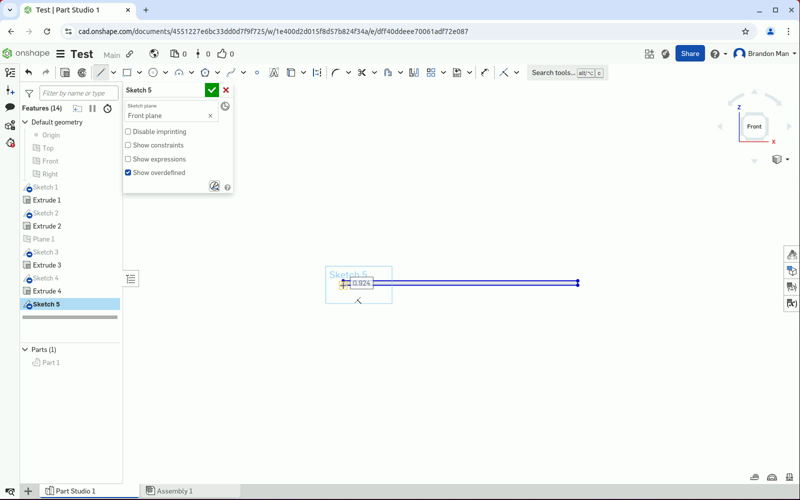
key(esc)
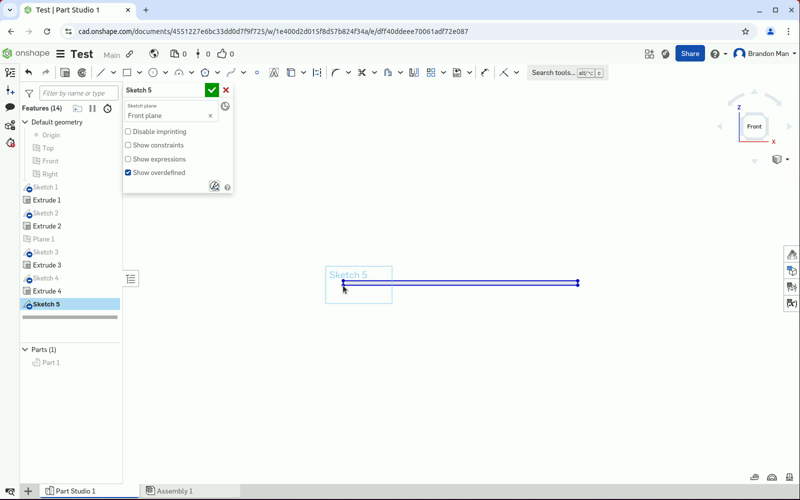
mouse_move(573, 282)
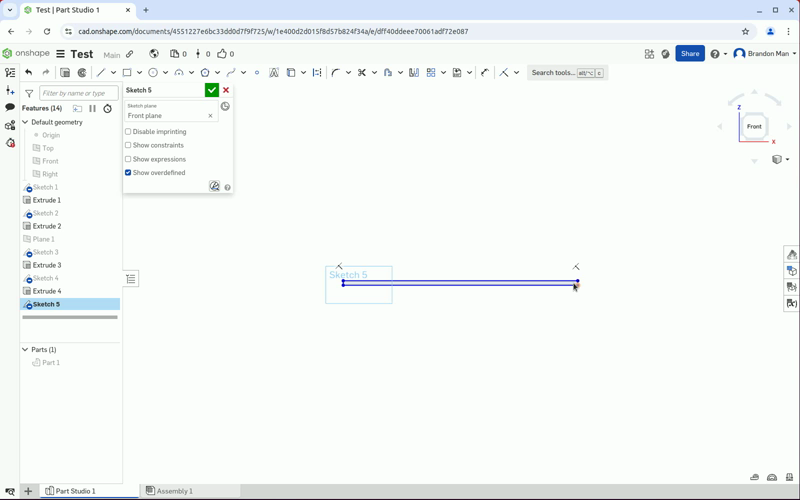
scroll(6)
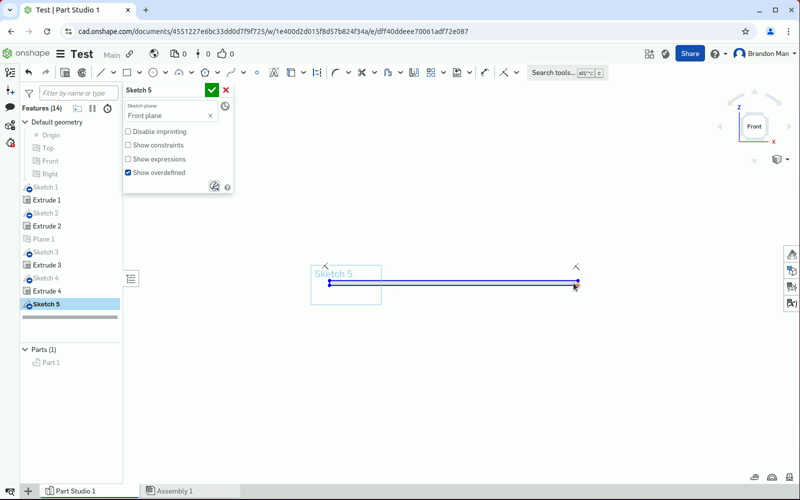
scroll(6)
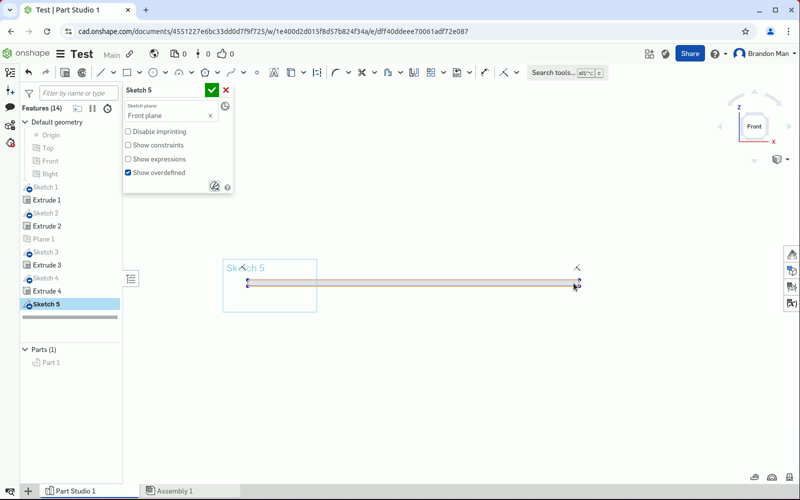
scroll(6)
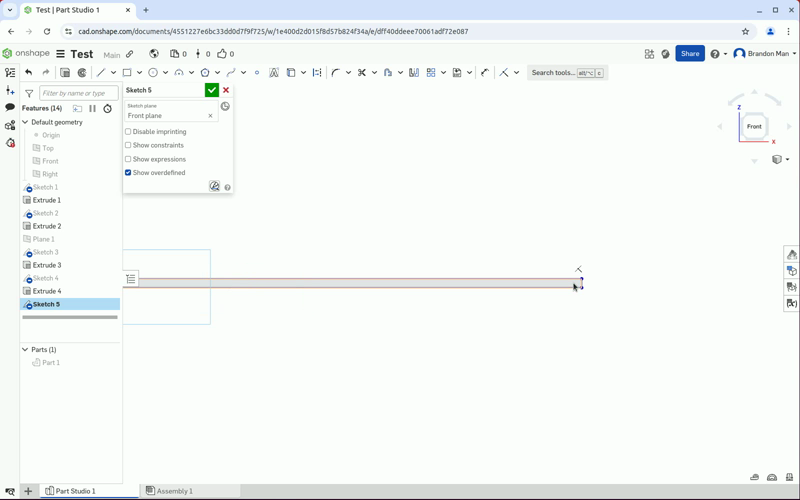
scroll(6)
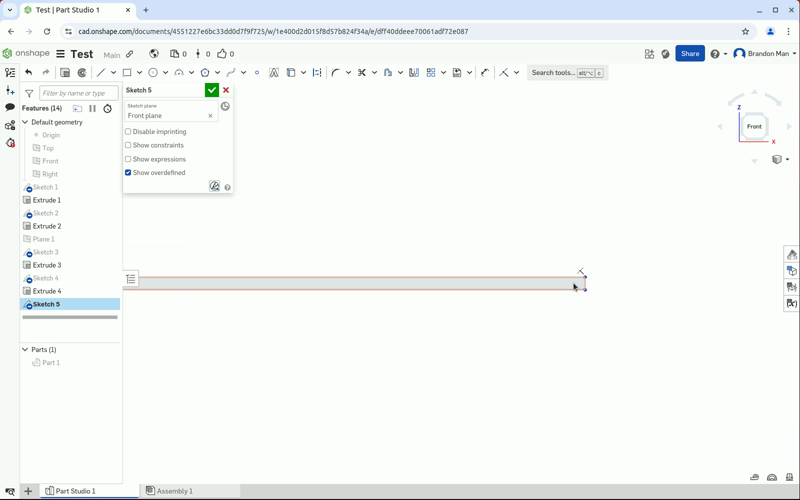
scroll(6)
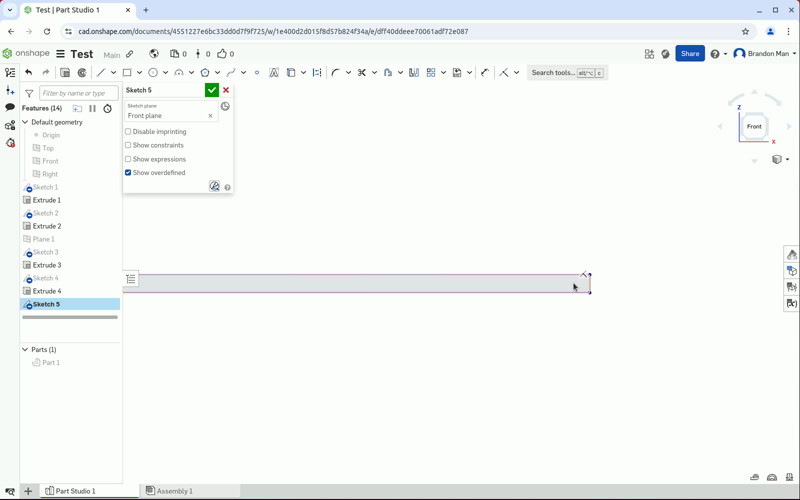
scroll(6)
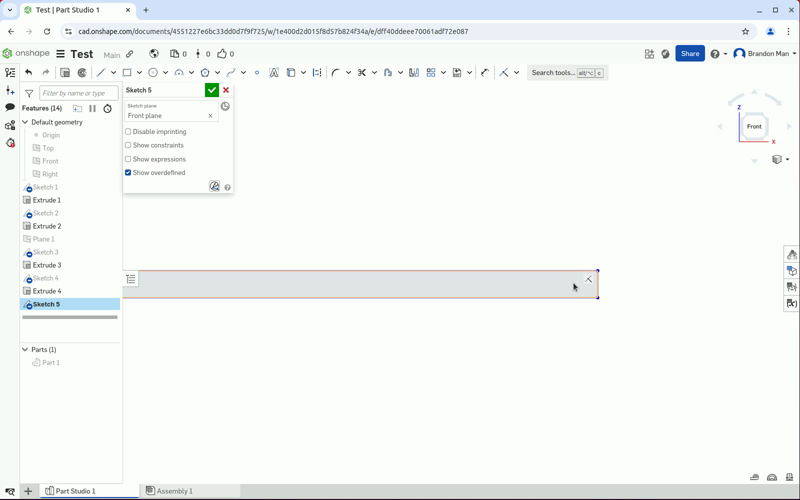
scroll(6)
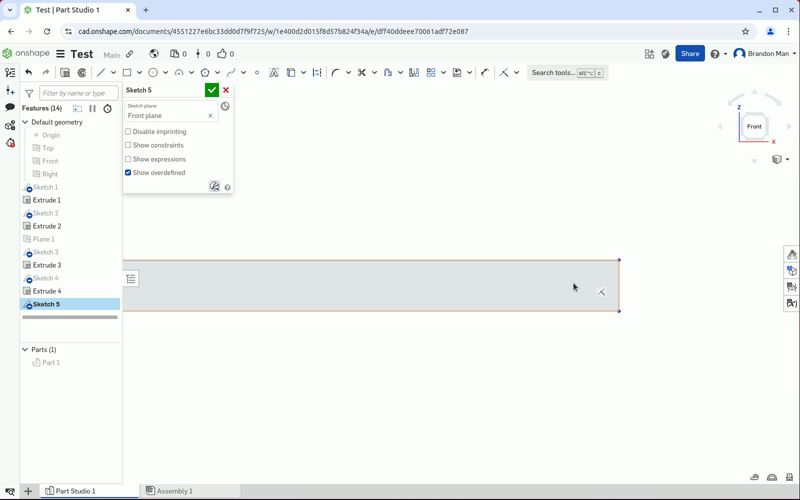
click(573, 282)
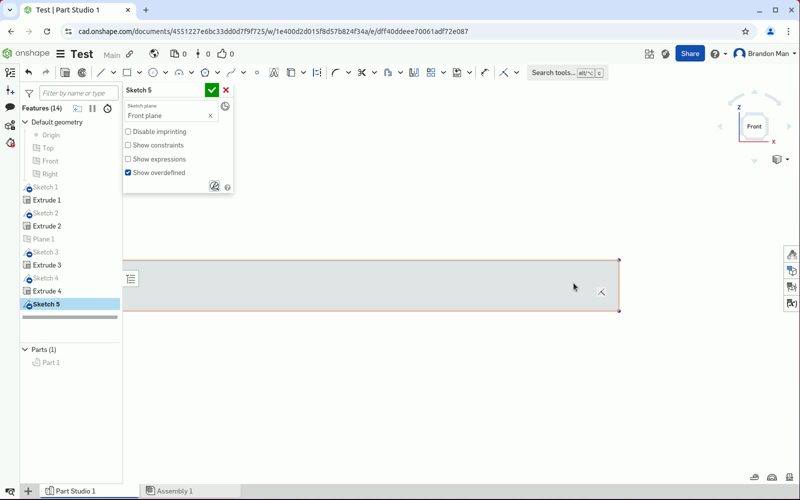
scroll(-6)
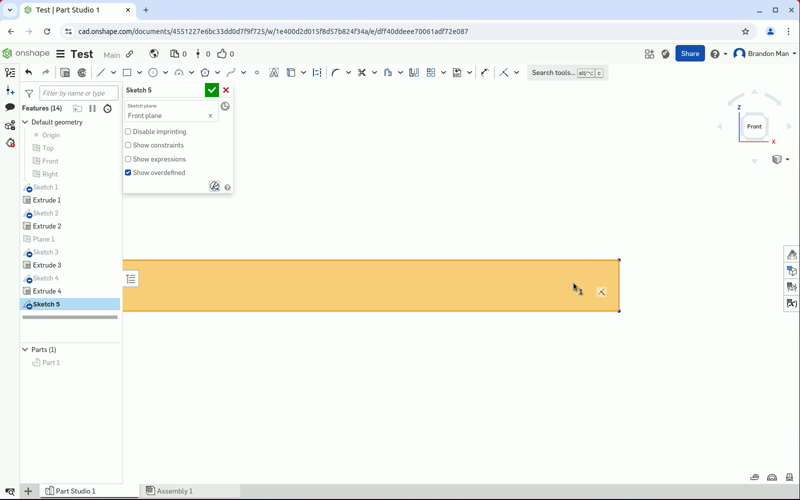
scroll(-6)
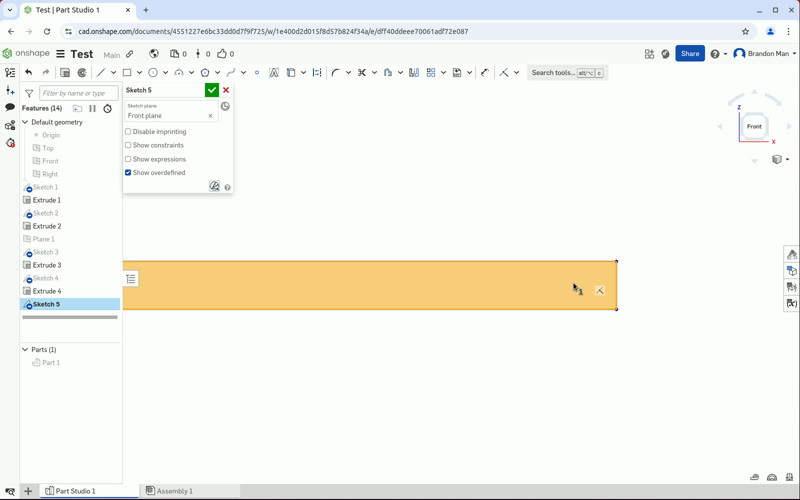
scroll(-6)
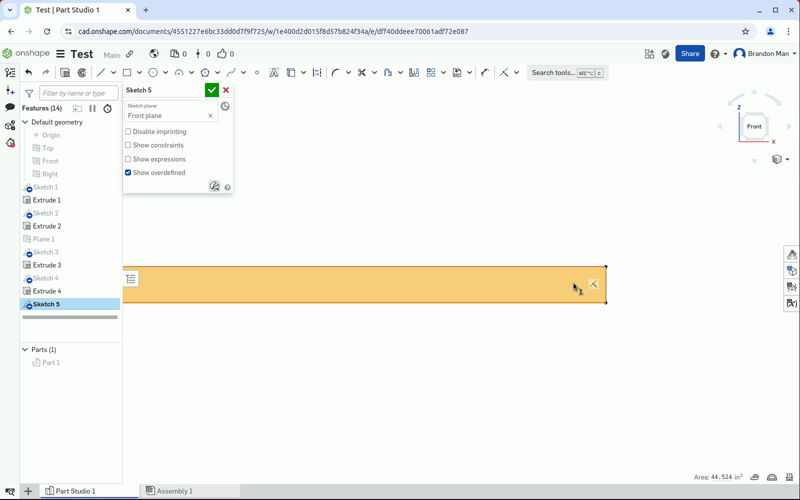
scroll(-6)
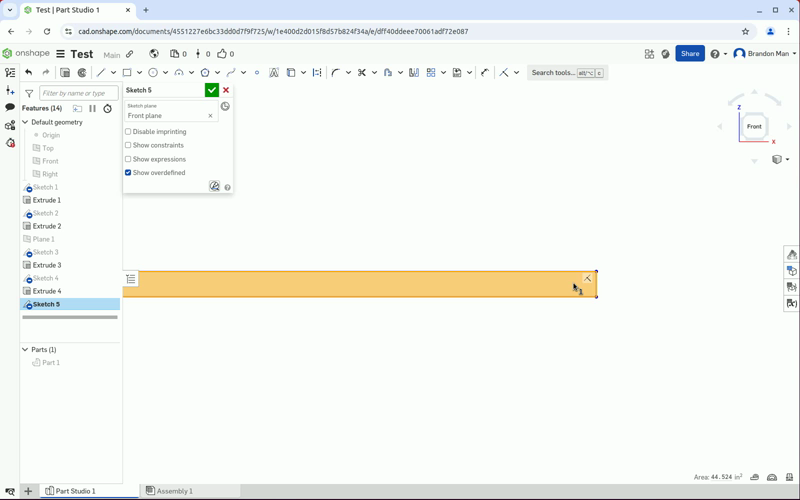
scroll(-6)
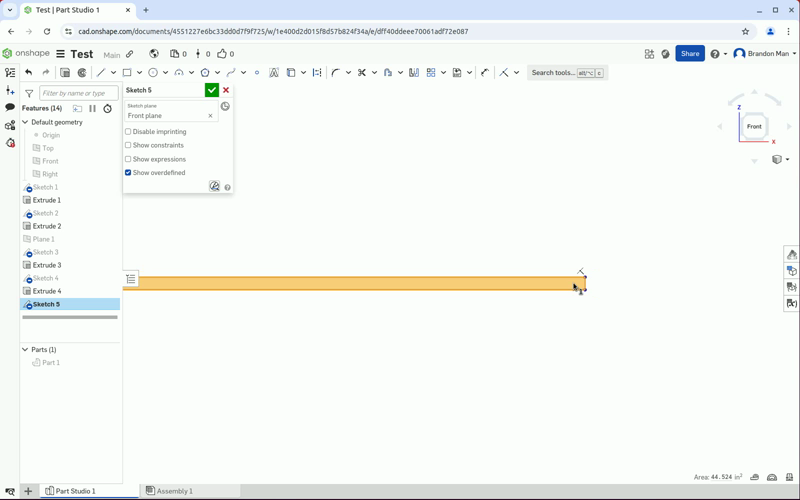
scroll(-6)
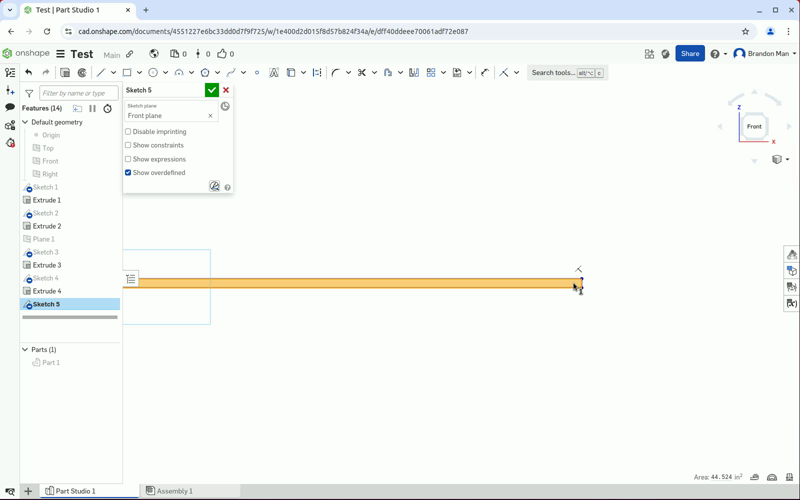
scroll(-6)
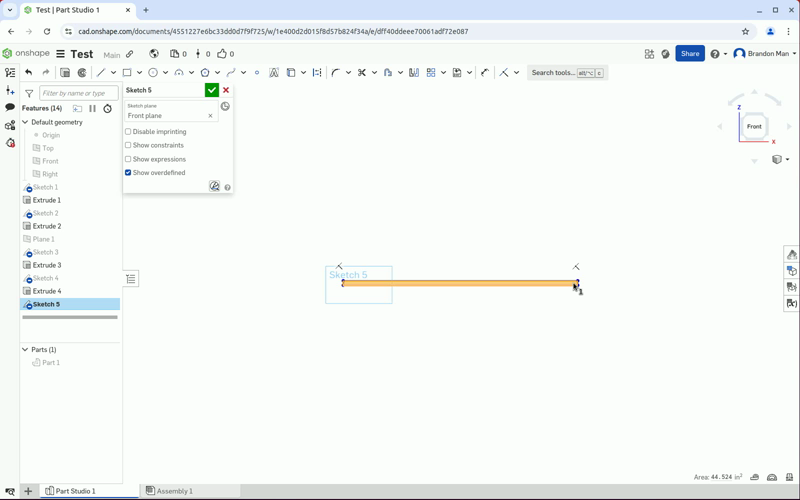
mouse_move(73, 352)
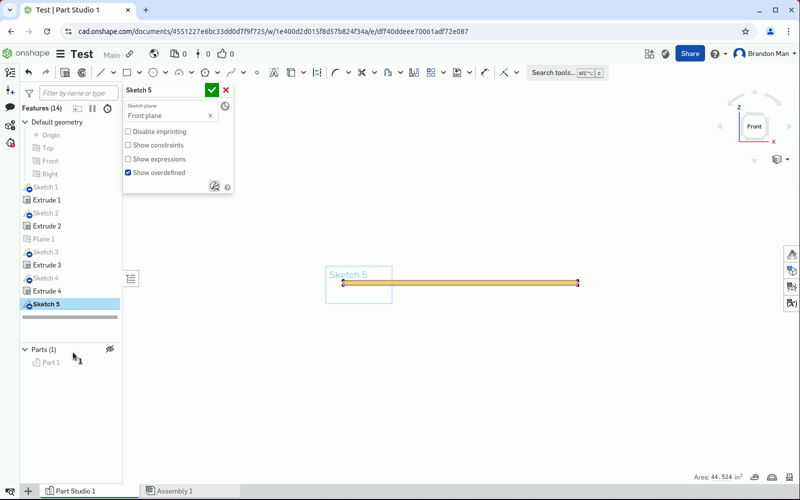
key(shift+y)
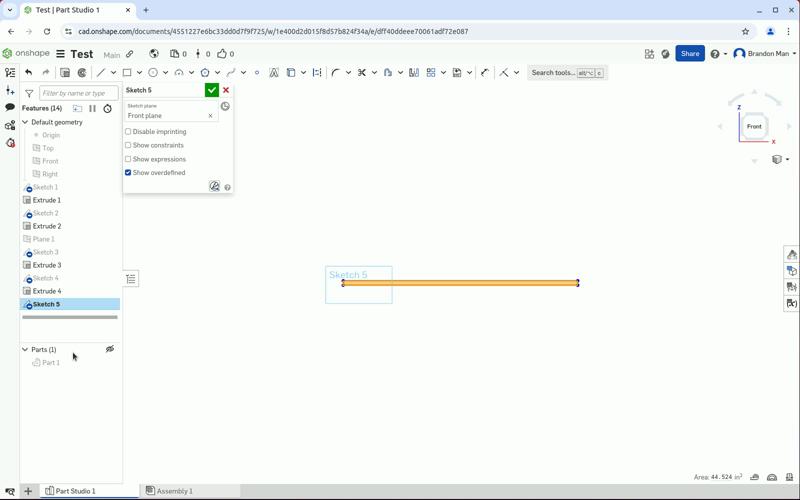
key(shift+e)
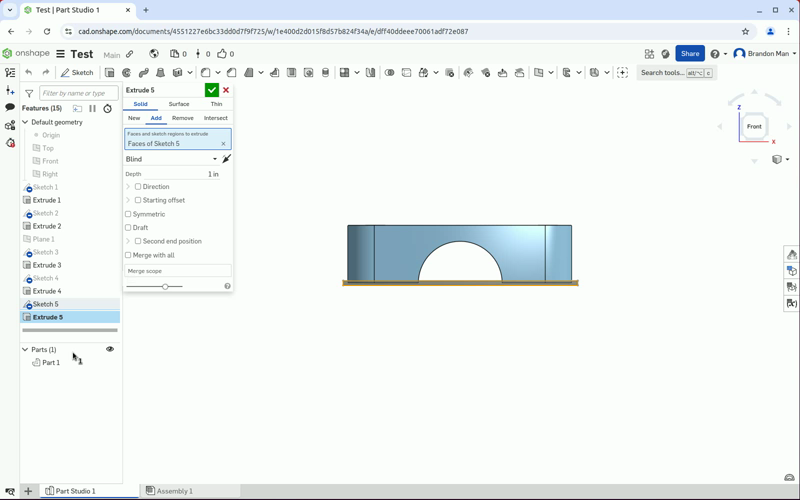
mouse_move(143, 106)
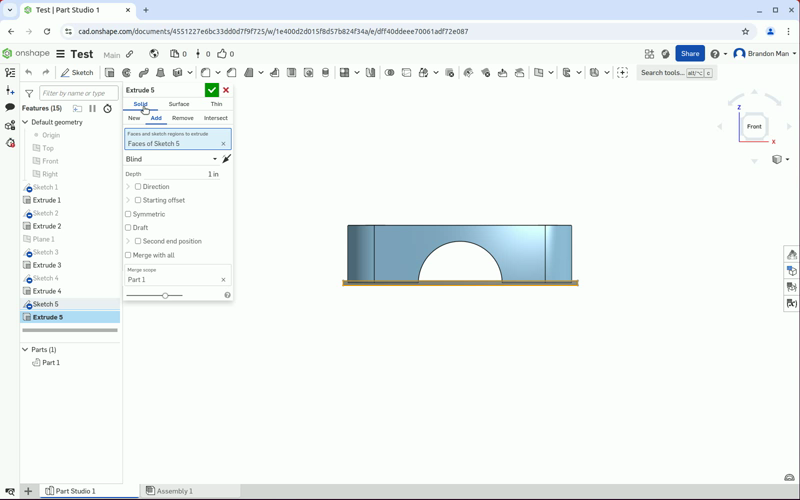
click(143, 106)
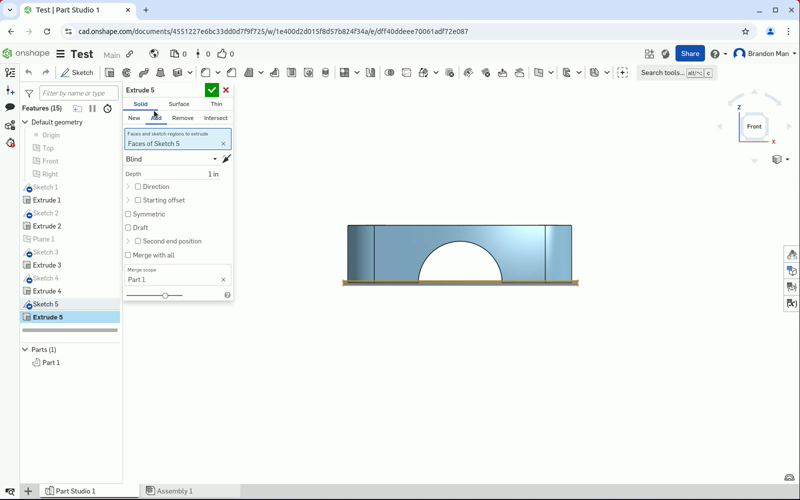
mouse_move(186, 120)
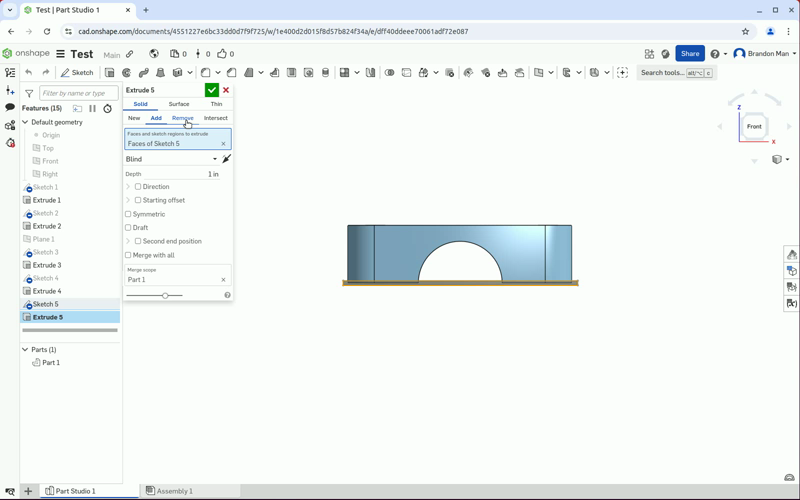
click(186, 120)
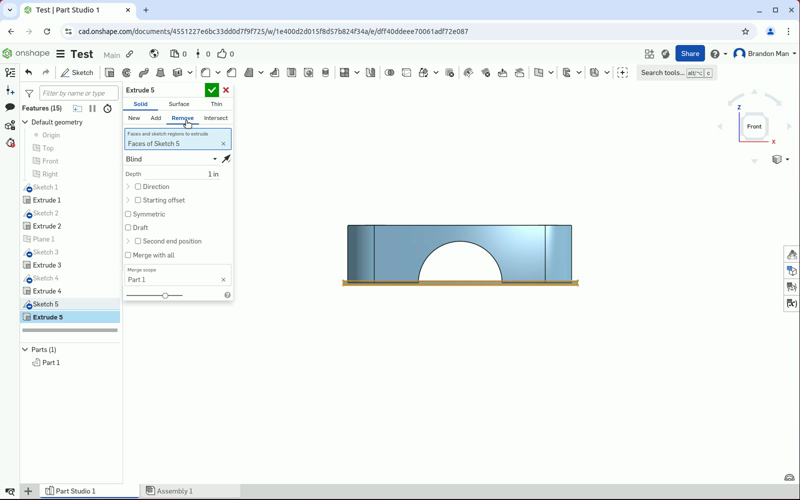
key(tab, 4)
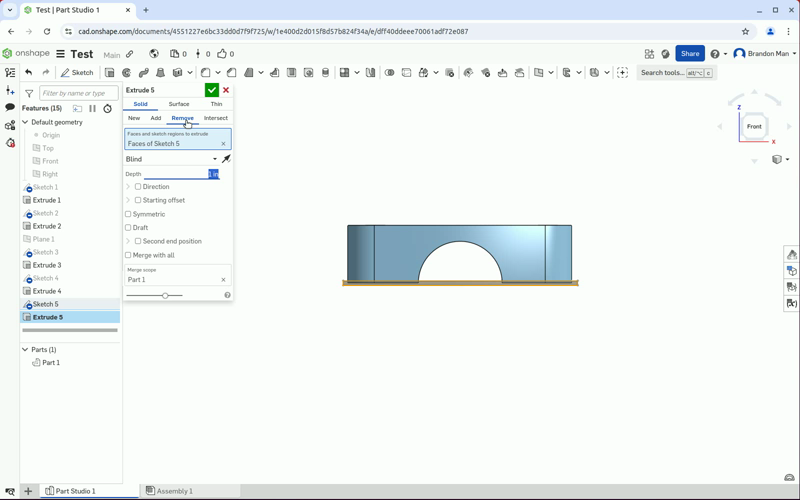
text(-26.96)
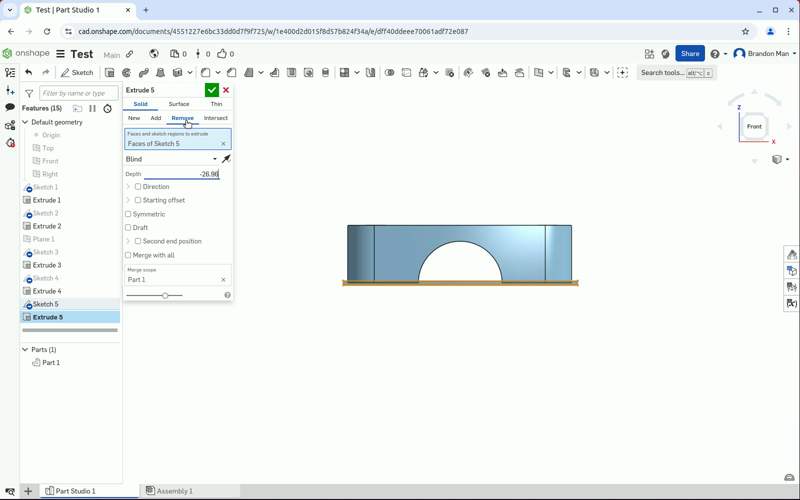
key(tab, 3)
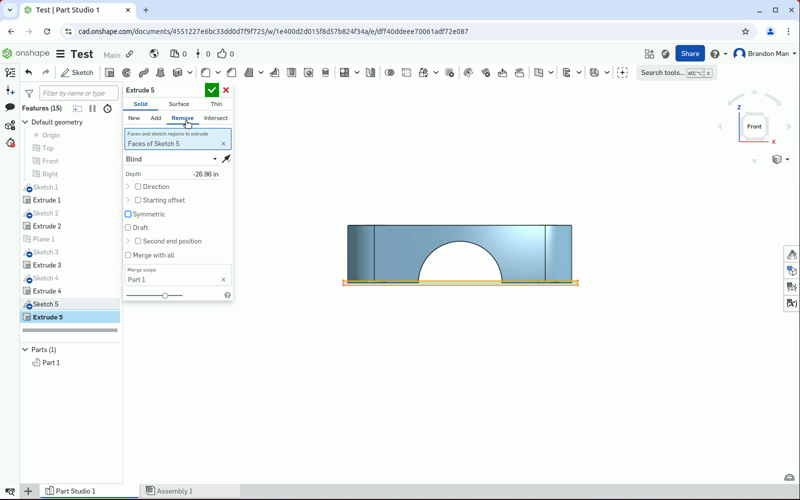
key(space)
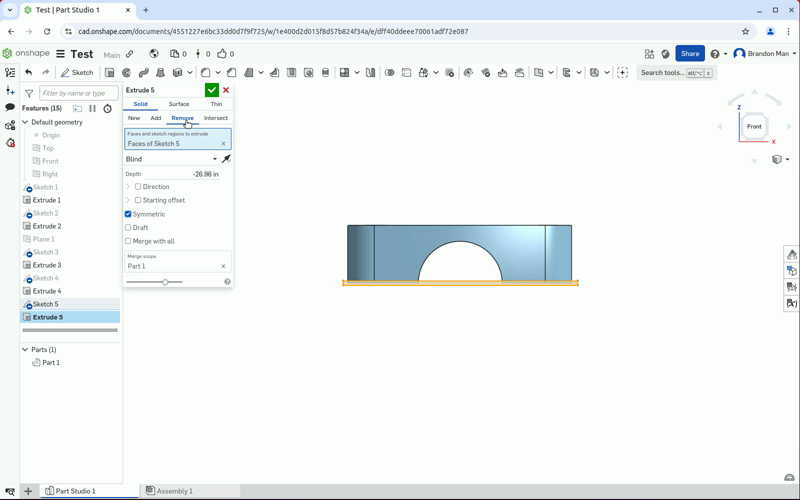
key(tab, 2)
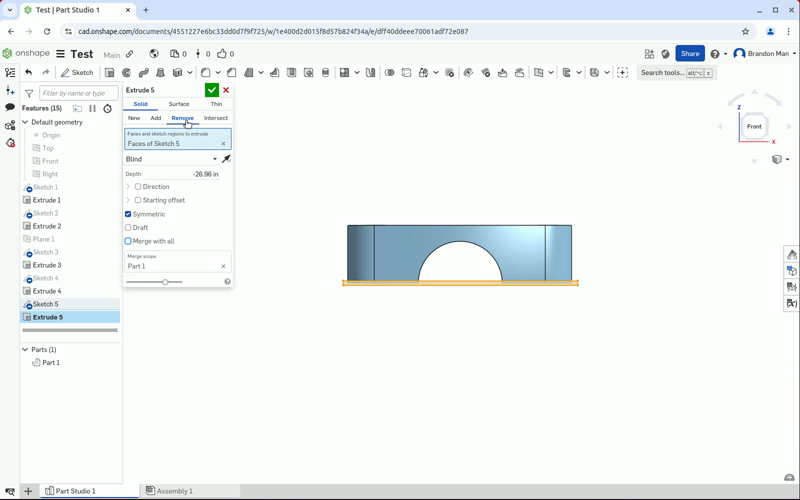
key(space)
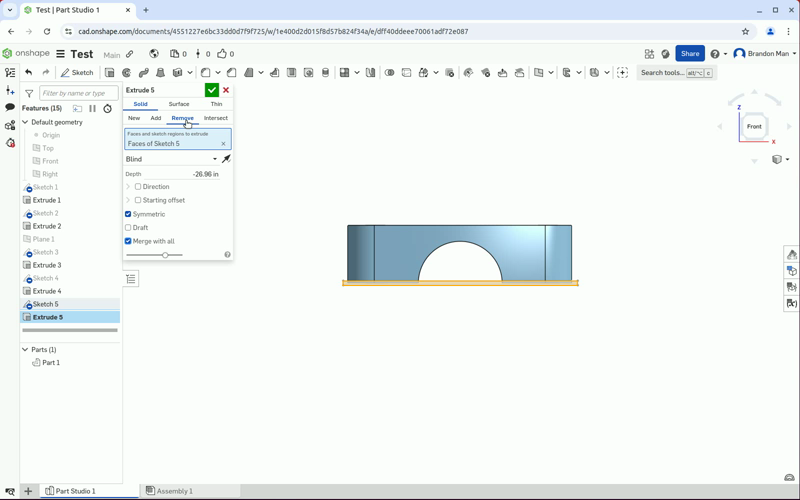
key(enter)
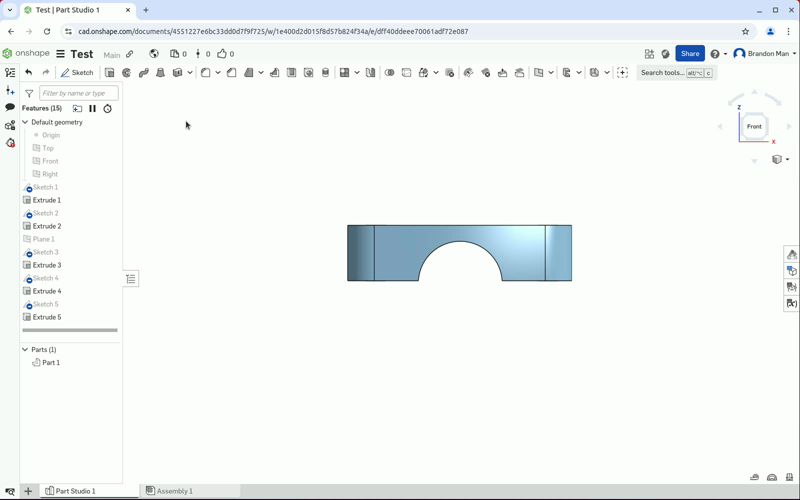
key(shift+h)
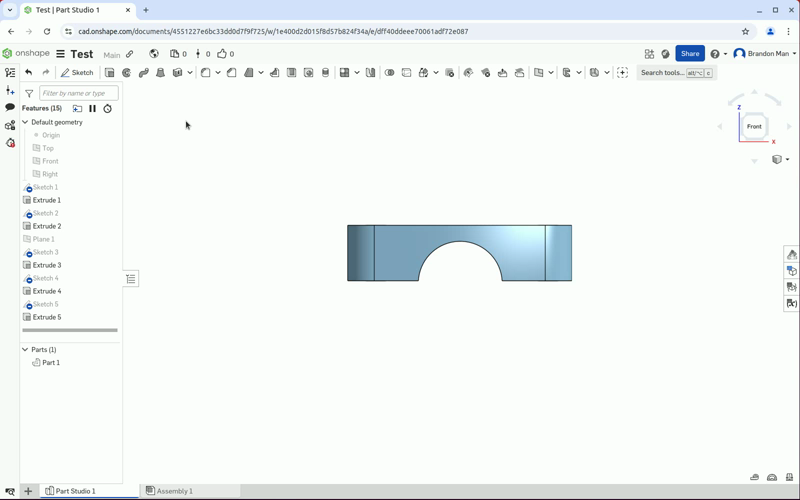
key(shift+h)
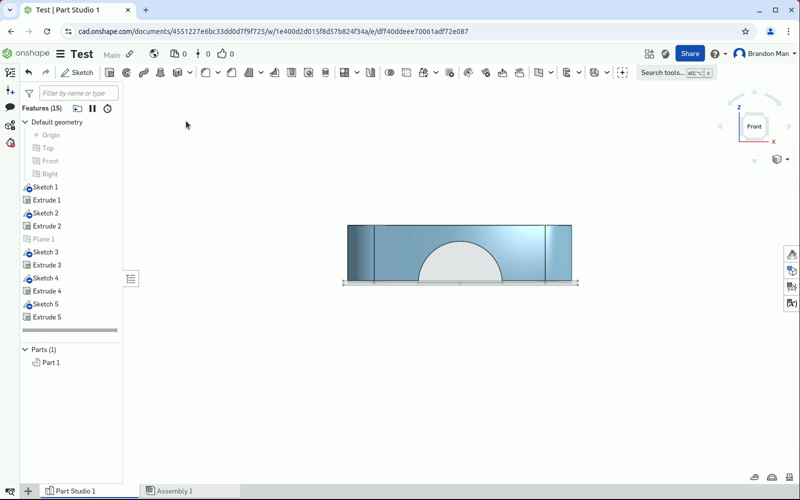
key(shift+7)
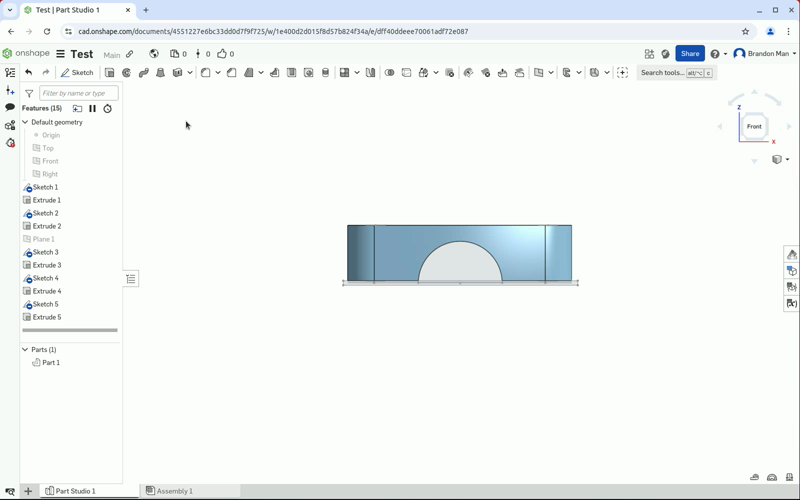
key(left, 2)
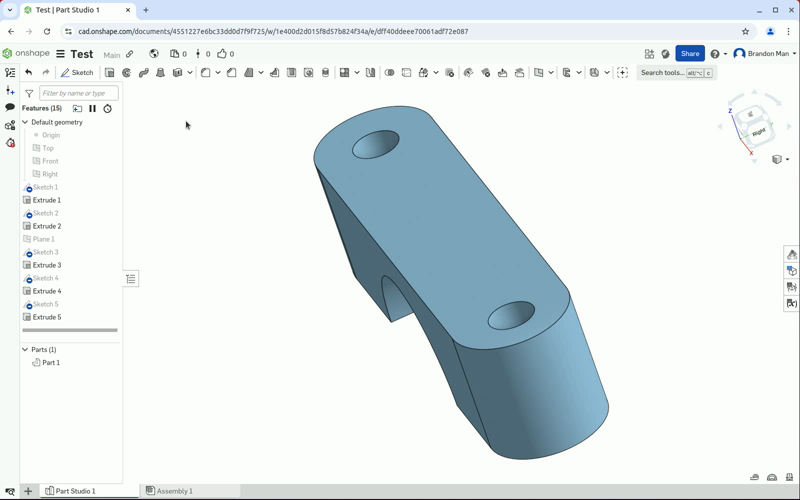
key(down, 2)
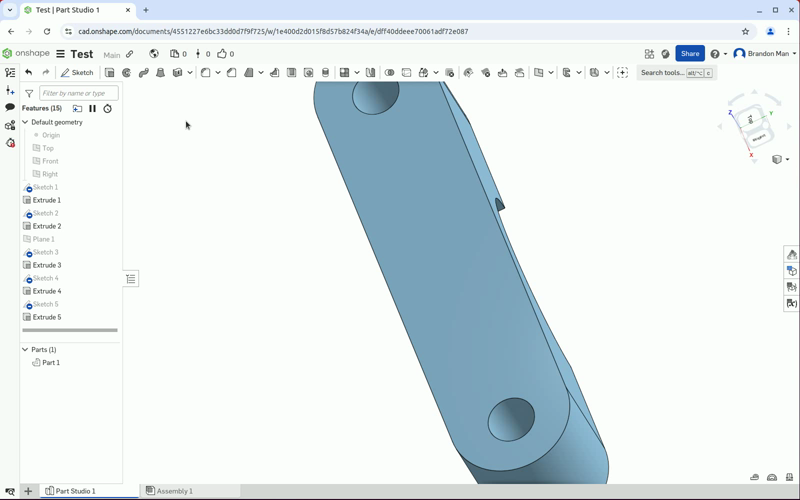
key(up, 2)
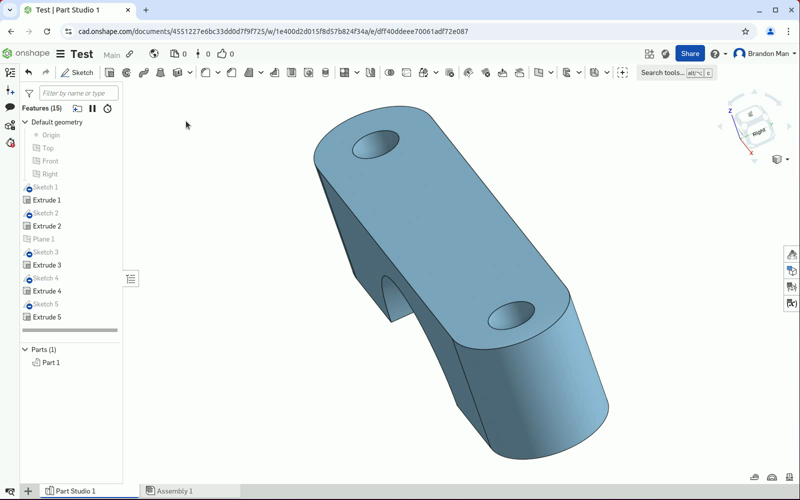
key(right, 2)
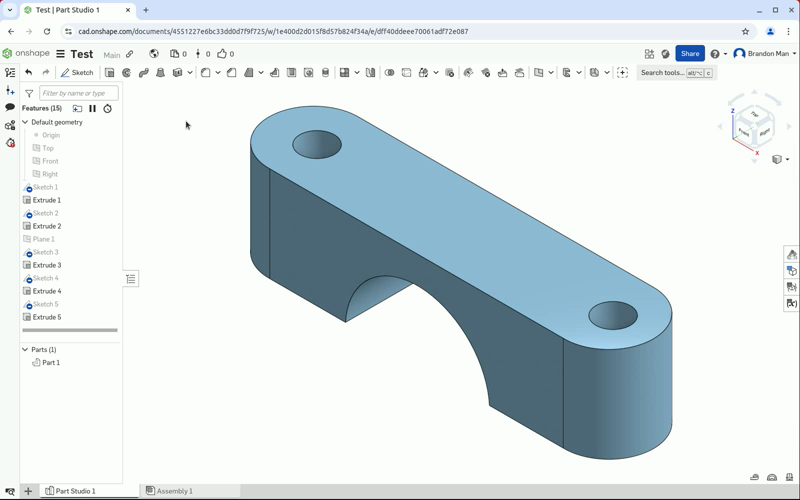
mouse_move(73, 189)
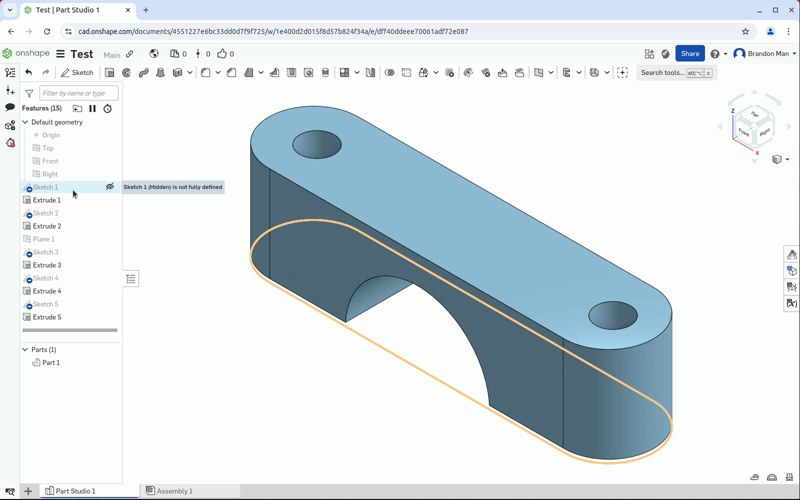
click(73, 189)